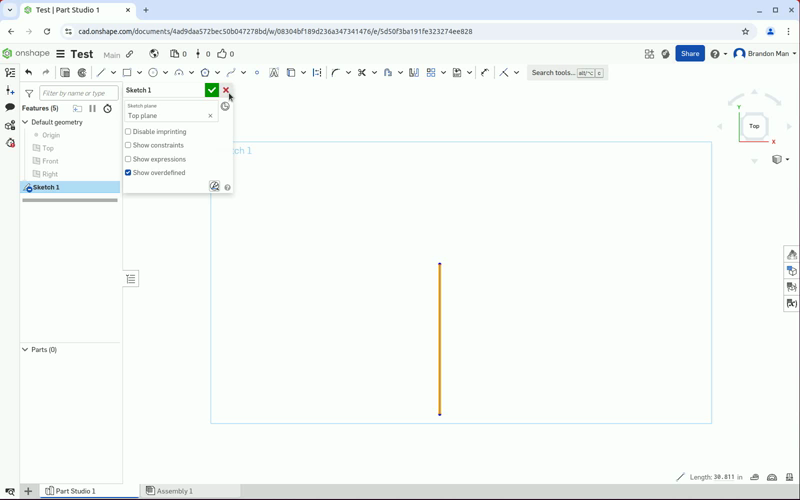
key(shift+h)
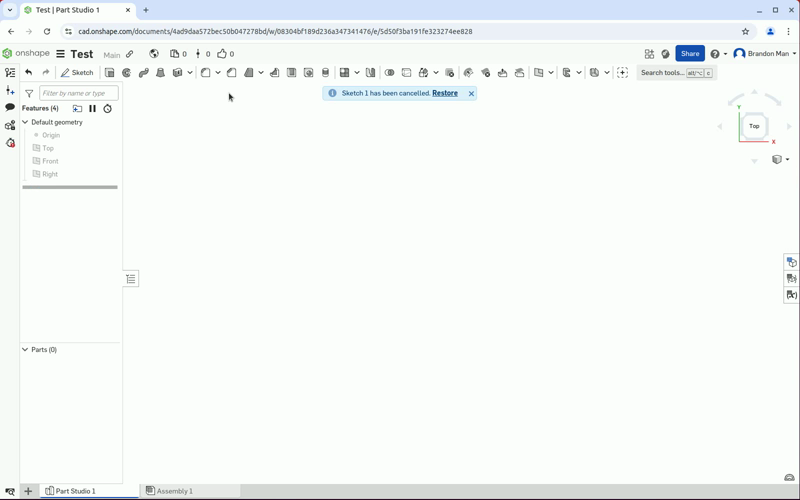
mouse_move(73, 352)
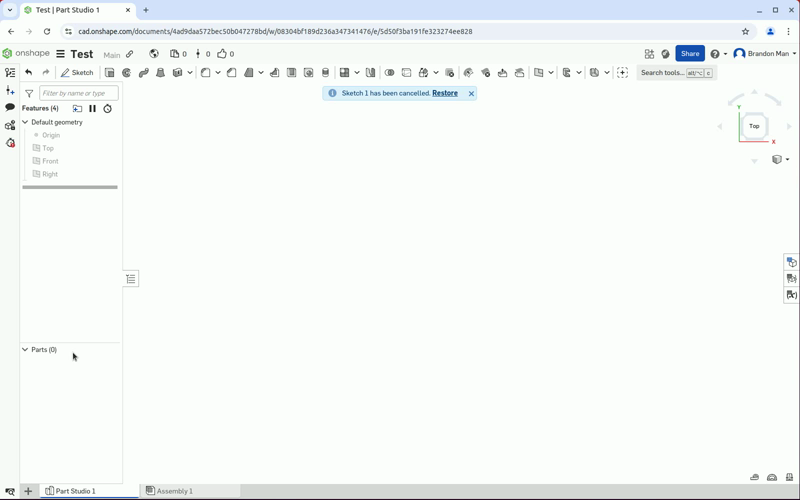
key(y)
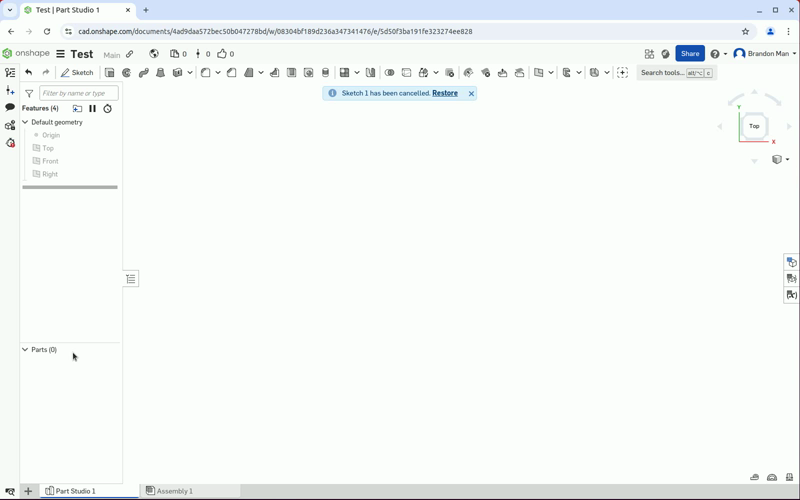
key(shift+p)
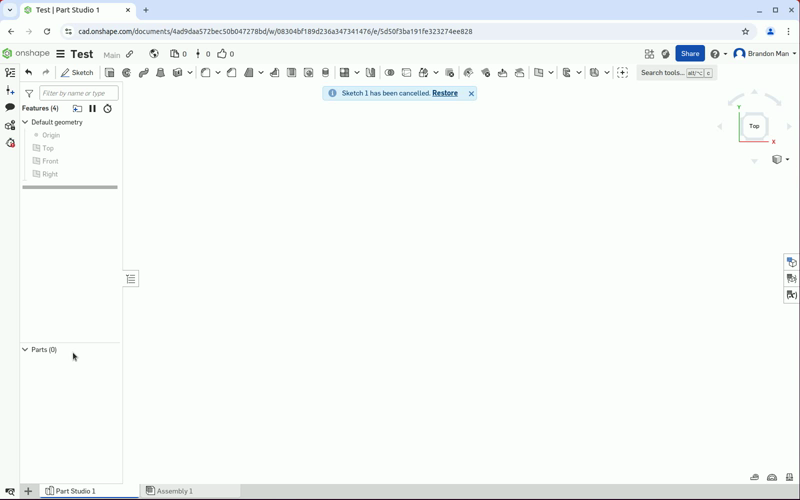
key(space)
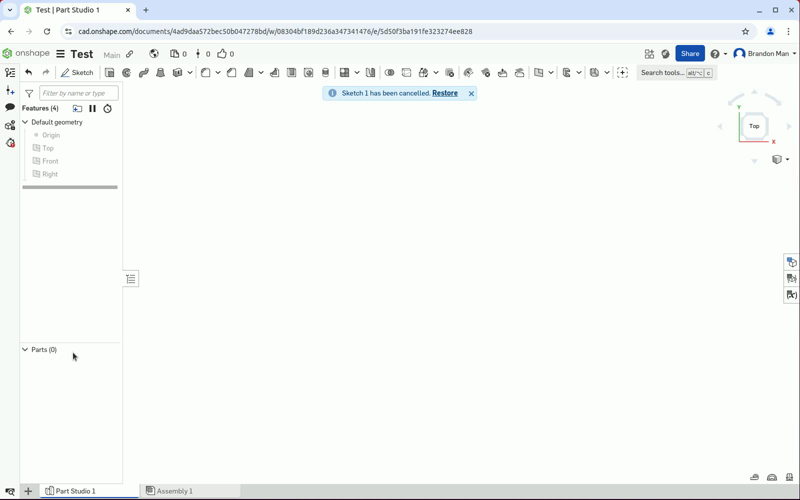
key_down(shift)
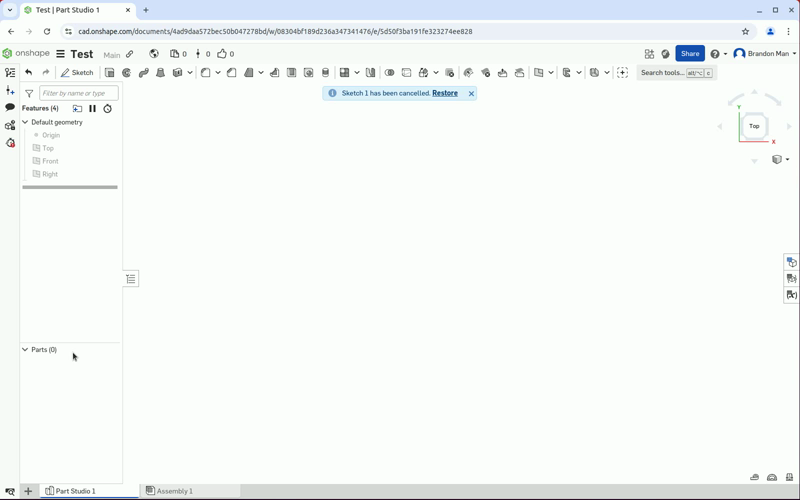
key(up)
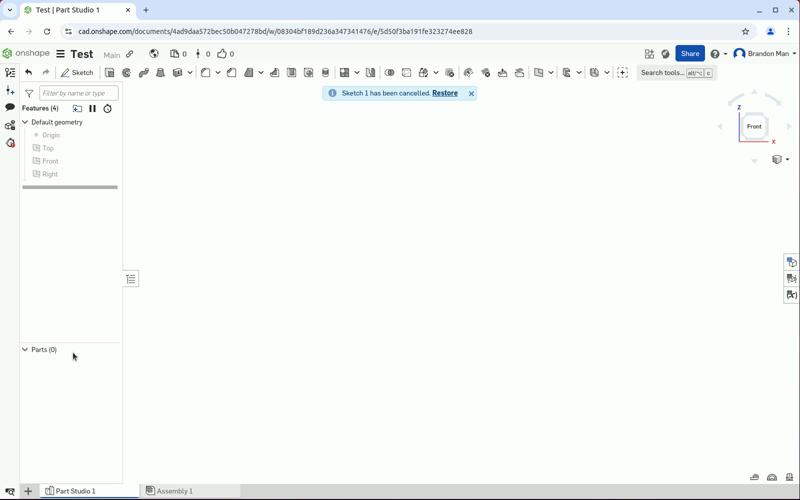
key_up(shift)
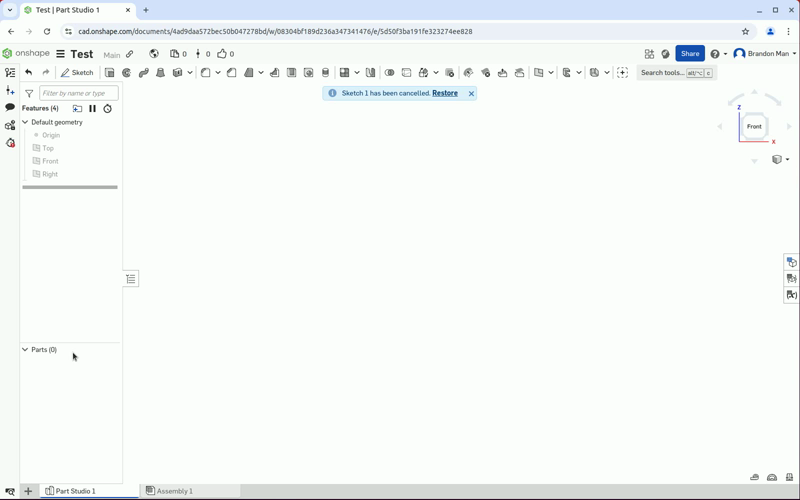
key(space)
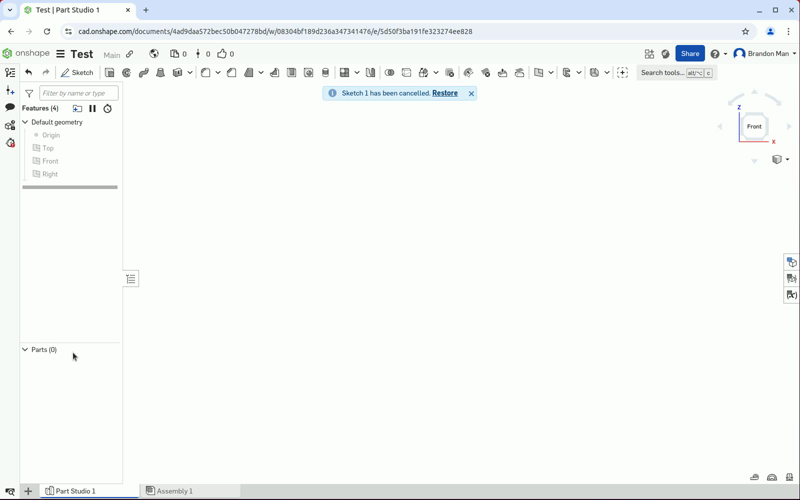
key_down(shift)
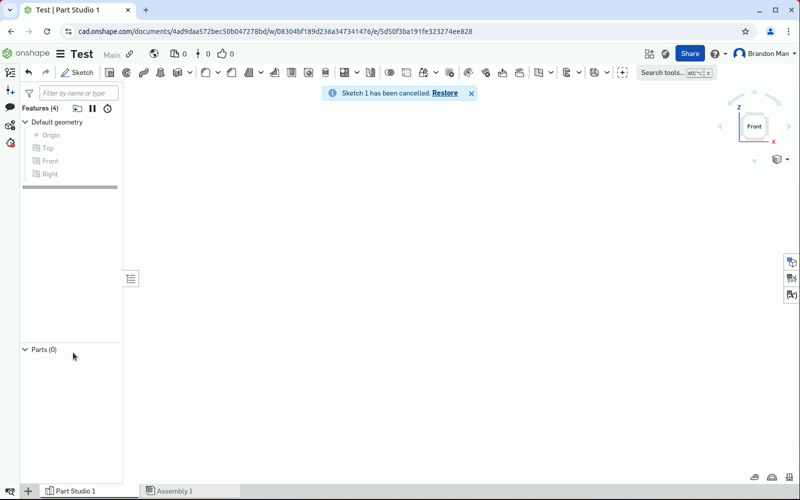
key(left)
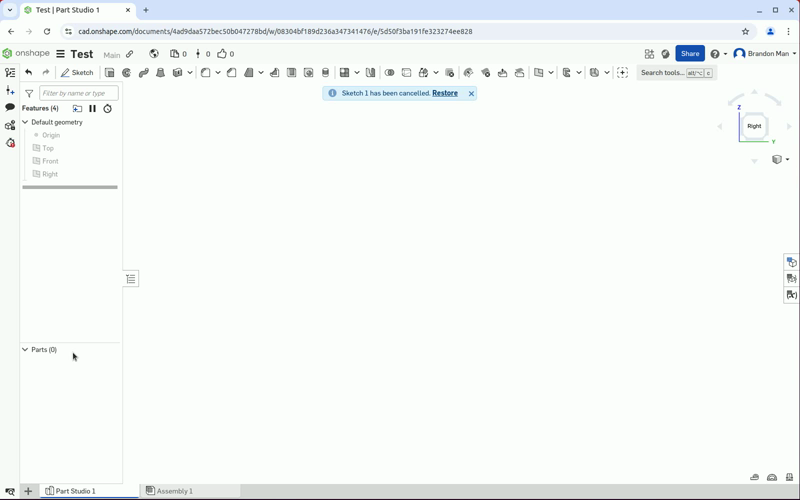
key_up(shift)
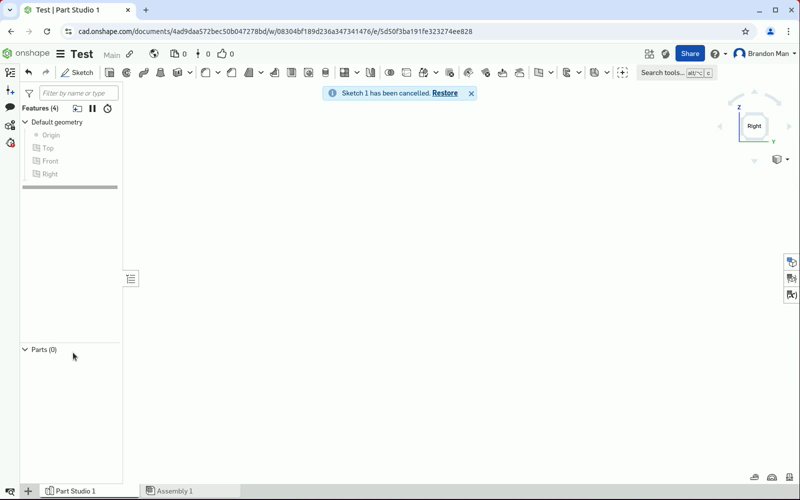
mouse_move(73, 352)
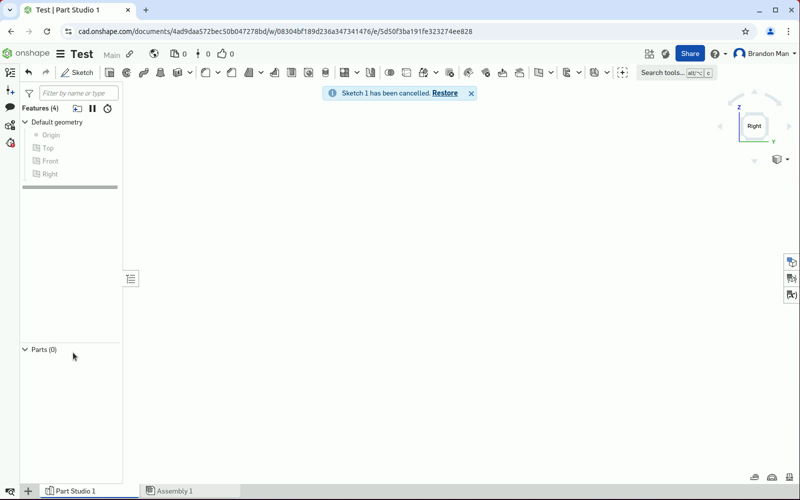
key(shift+y)
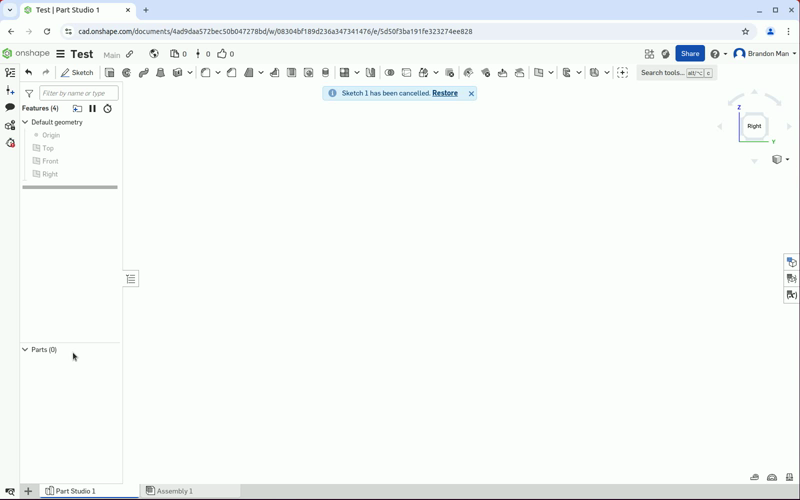
key(shift+s)
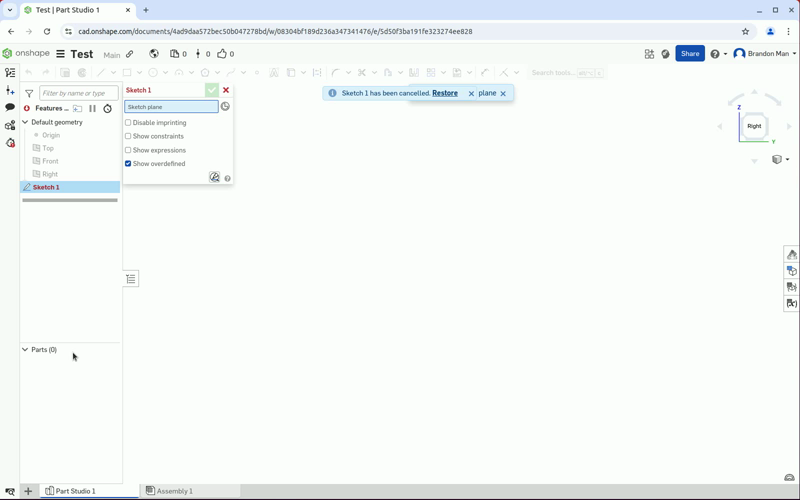
mouse_move(73, 176)
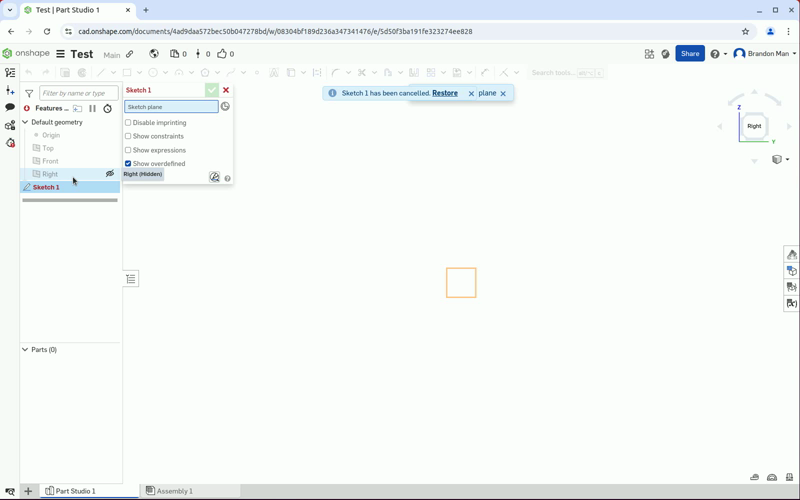
click(73, 176)
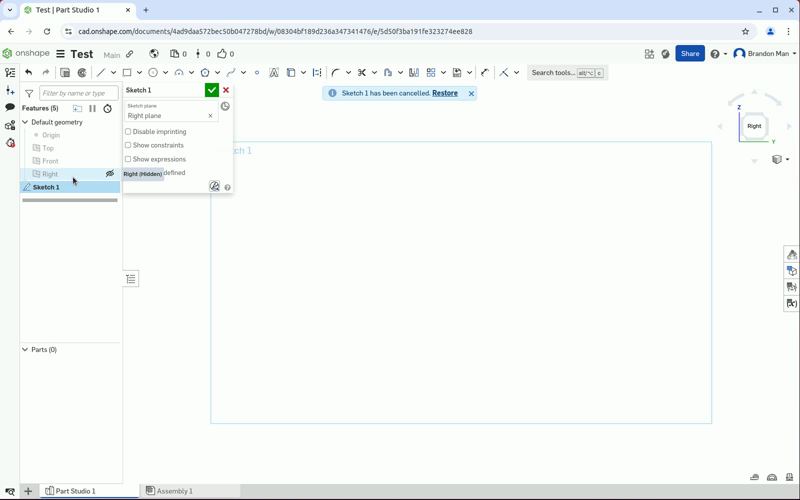
mouse_move(73, 352)
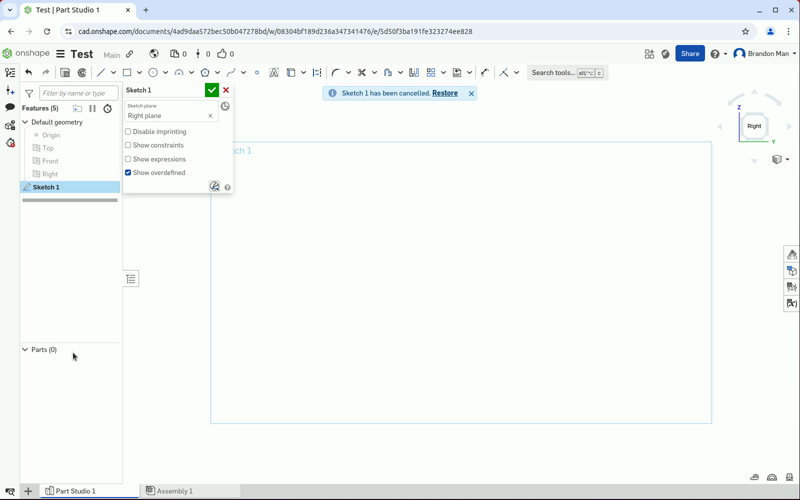
key(y)
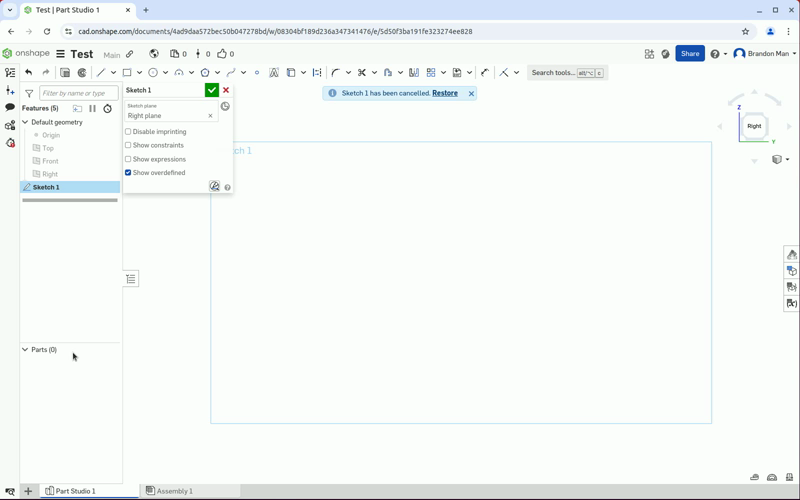
key(l)
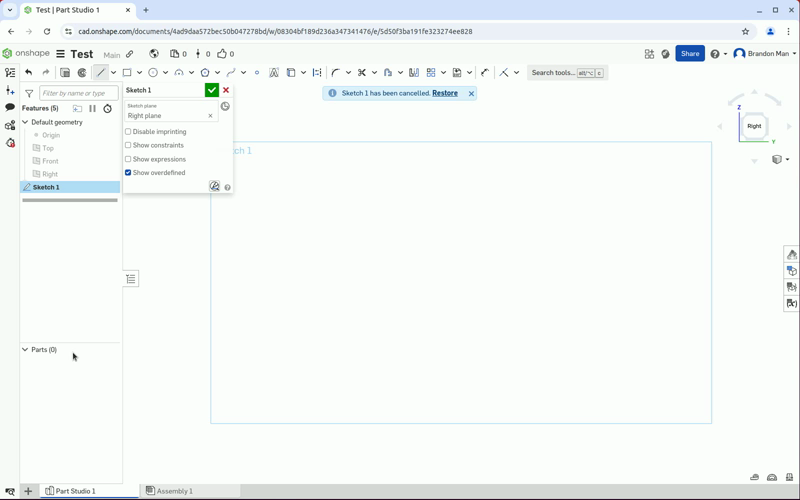
key_down(shift)
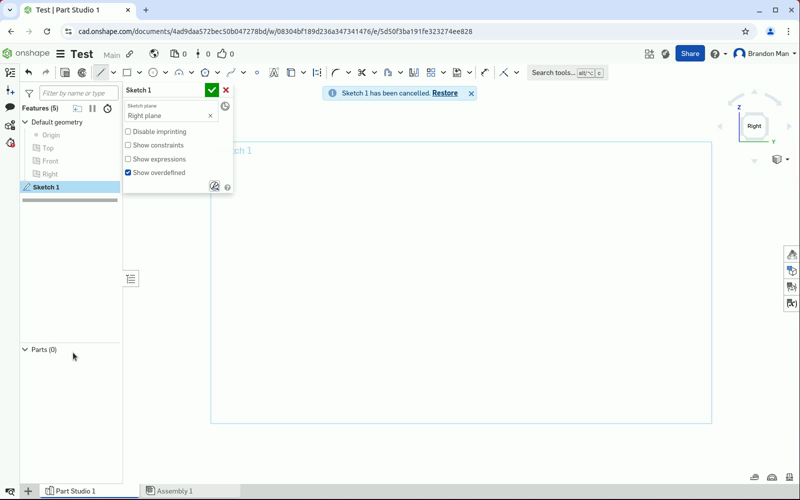
mouse_move(348, 340)
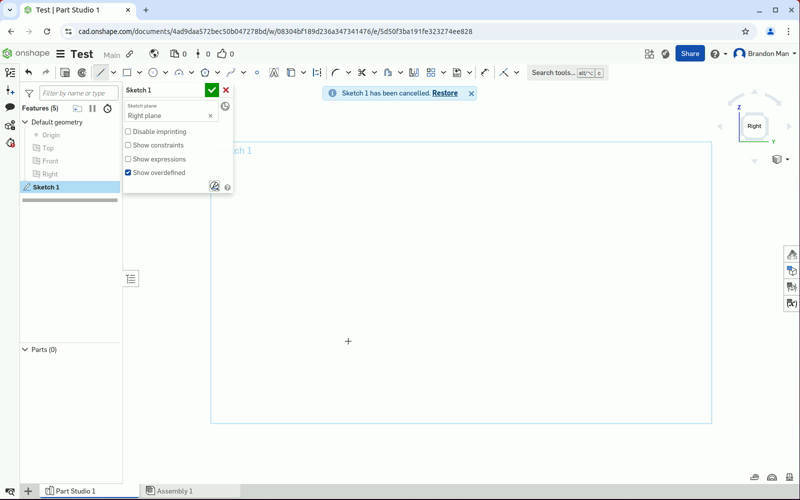
click(348, 340)
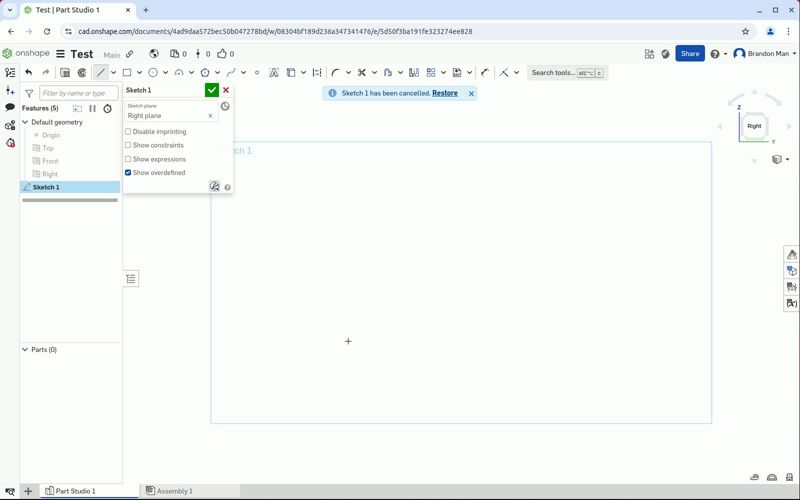
key_up(shift)
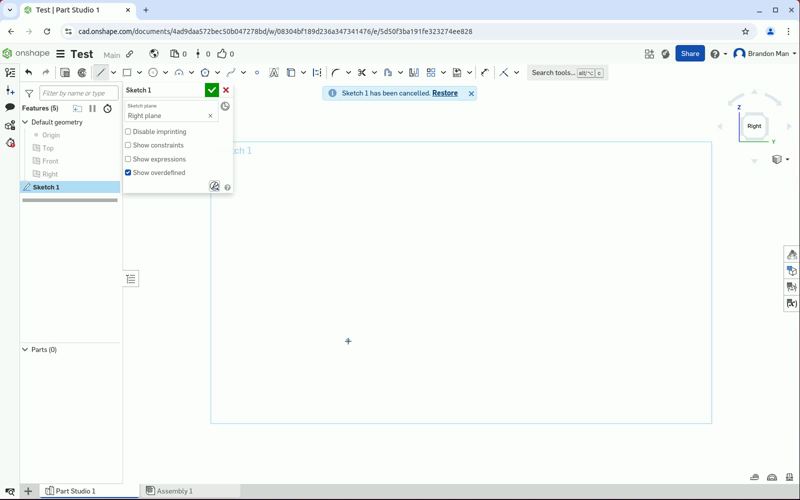
key_down(shift)
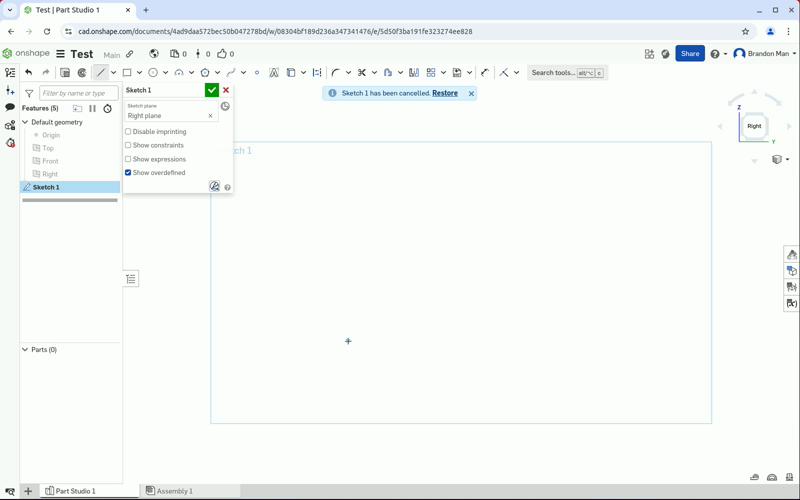
mouse_move(378, 340)
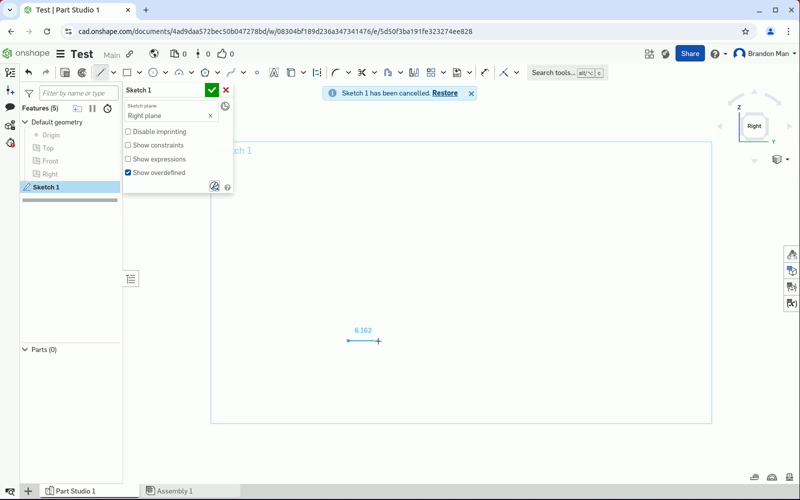
mouse_move(389, 340)
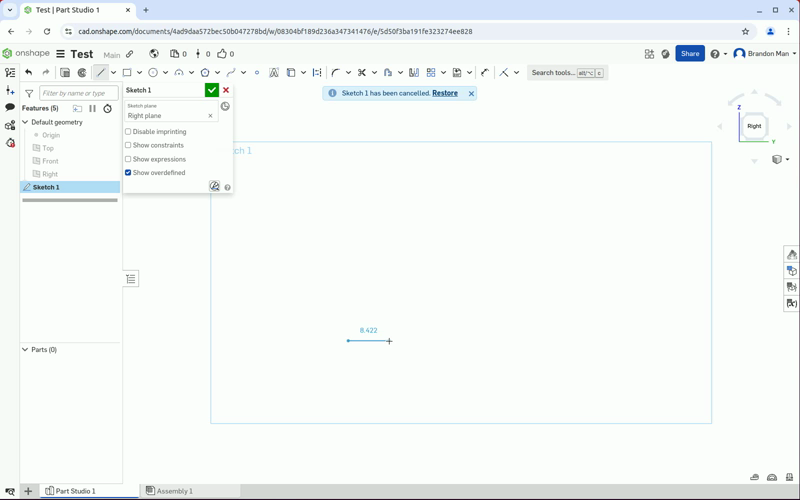
click(389, 340)
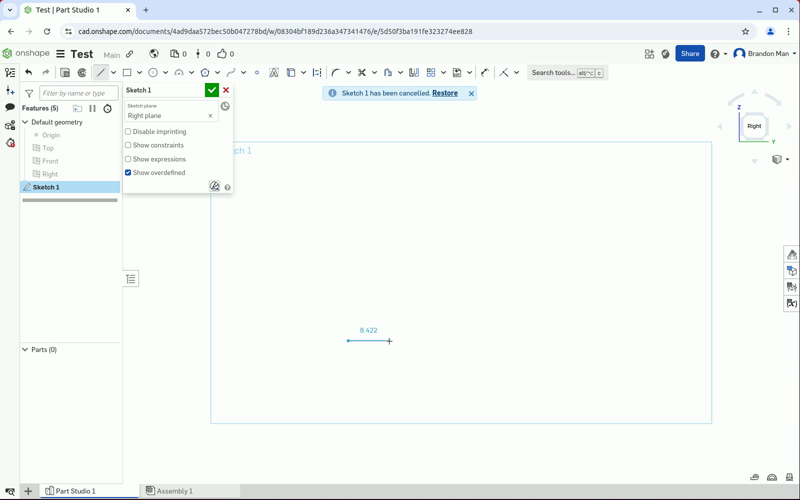
key_up(shift)
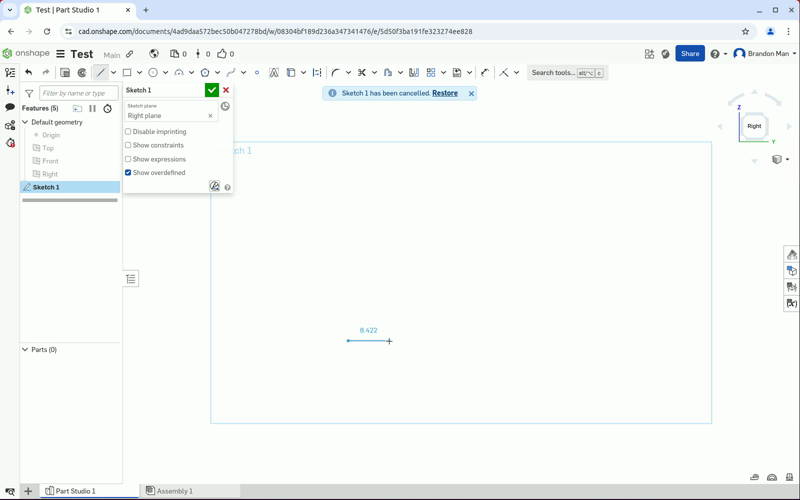
key_down(shift)
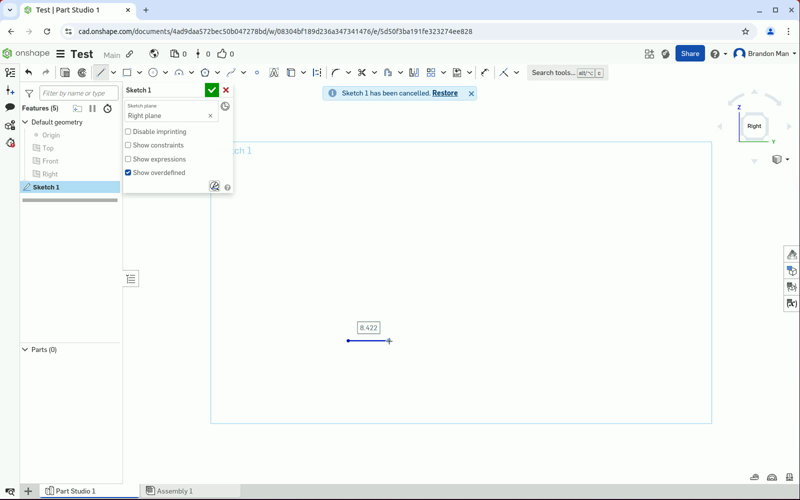
mouse_move(389, 190)
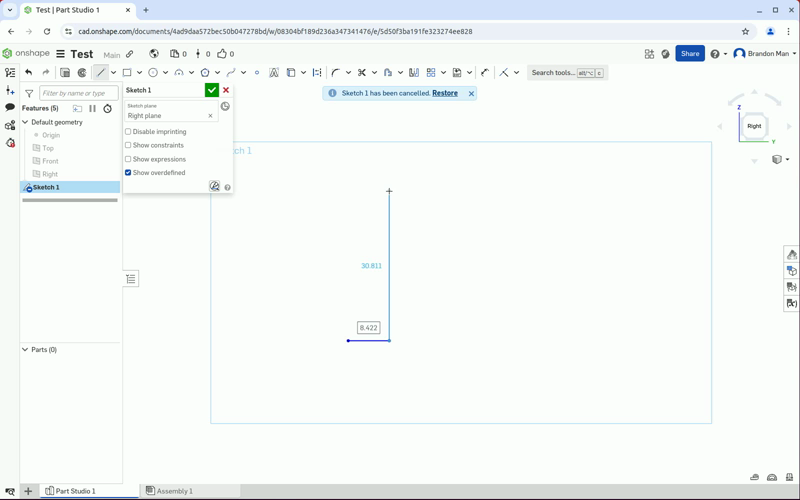
click(389, 190)
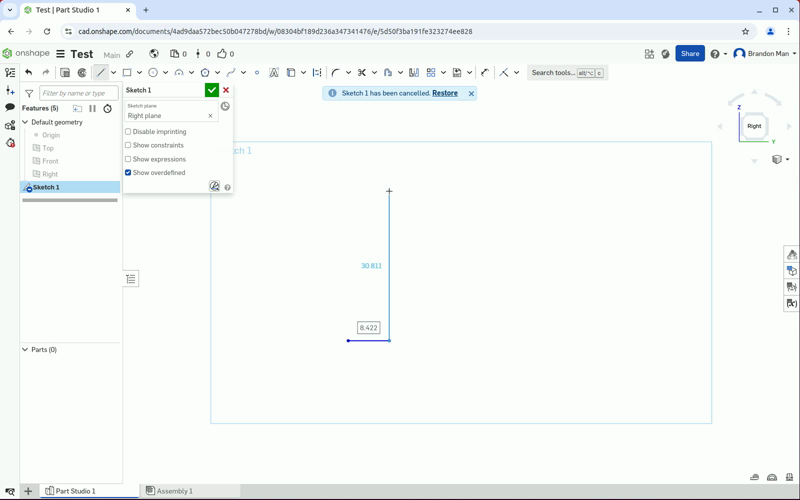
key_up(shift)
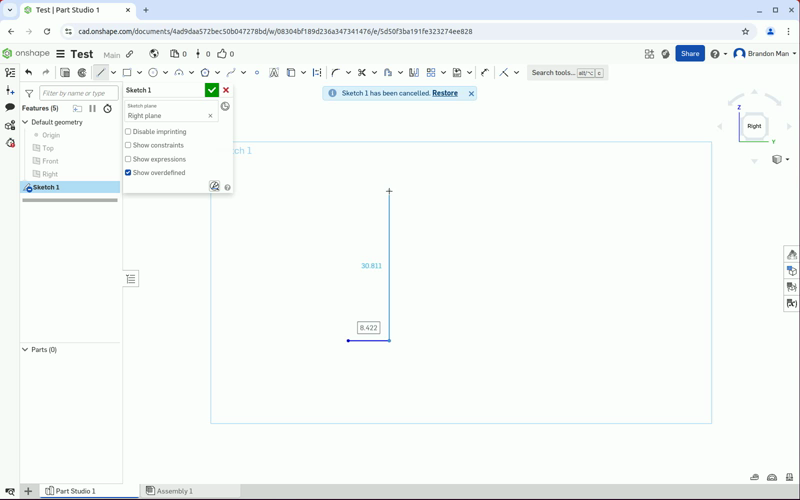
key_down(shift)
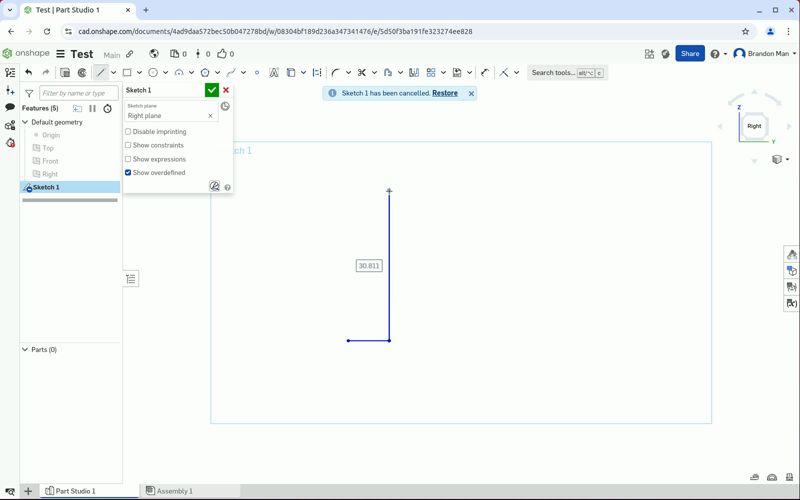
mouse_move(419, 190)
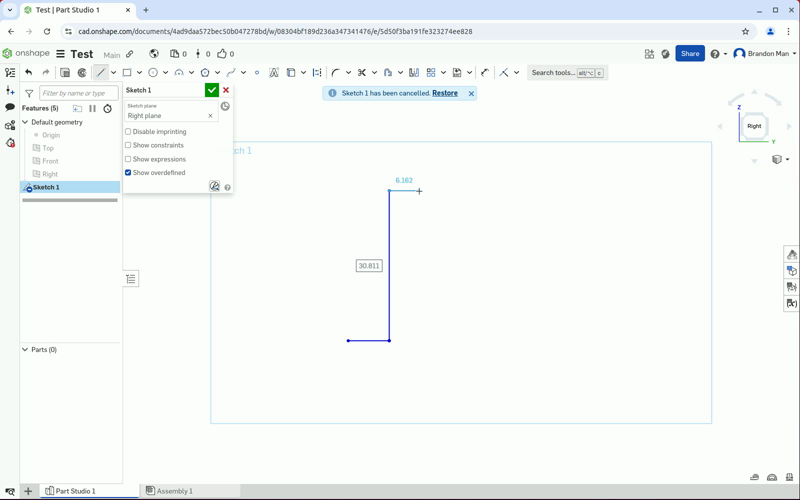
mouse_move(348, 190)
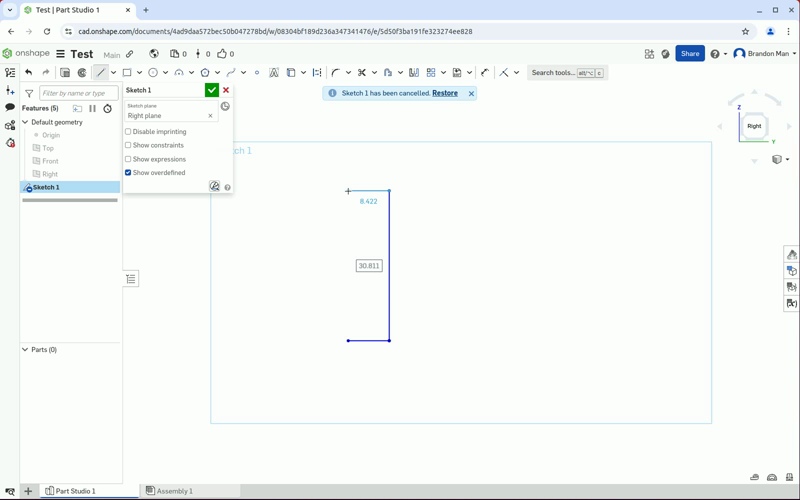
click(348, 190)
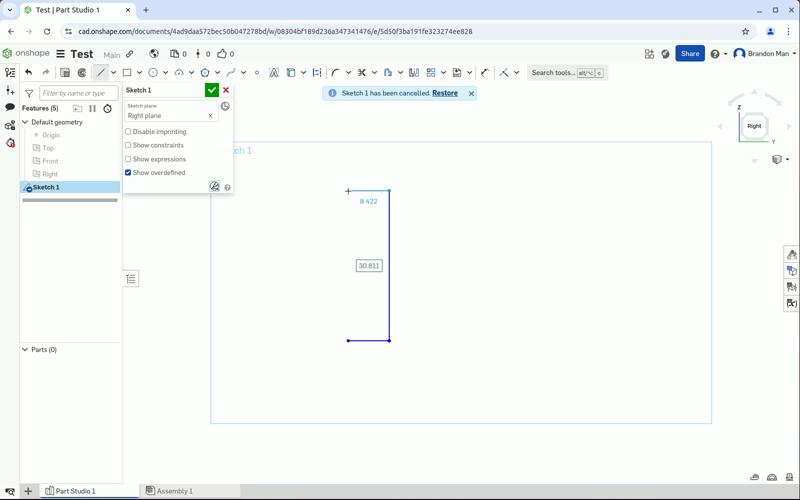
key_up(shift)
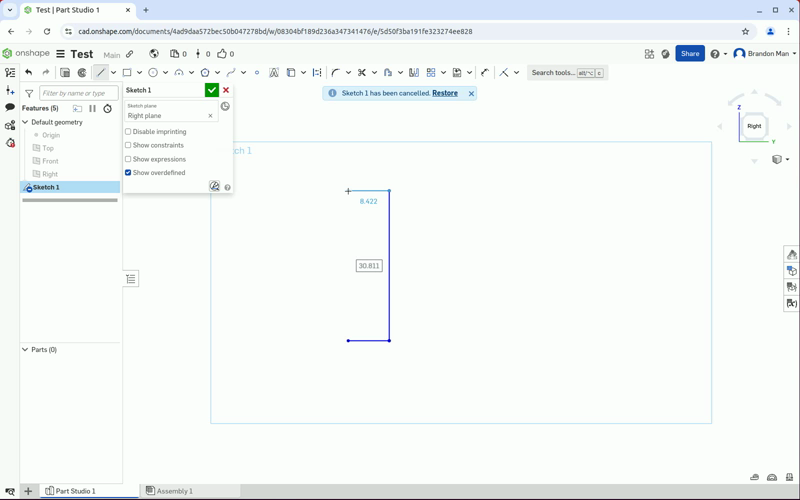
key_down(shift)
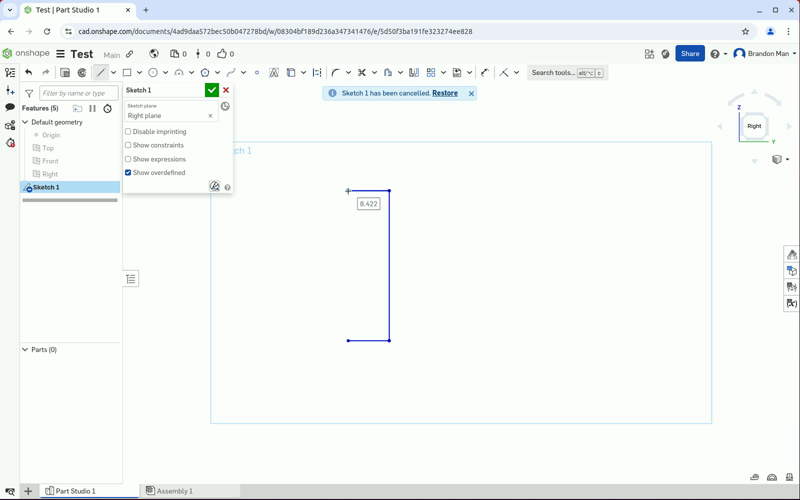
mouse_move(348, 340)
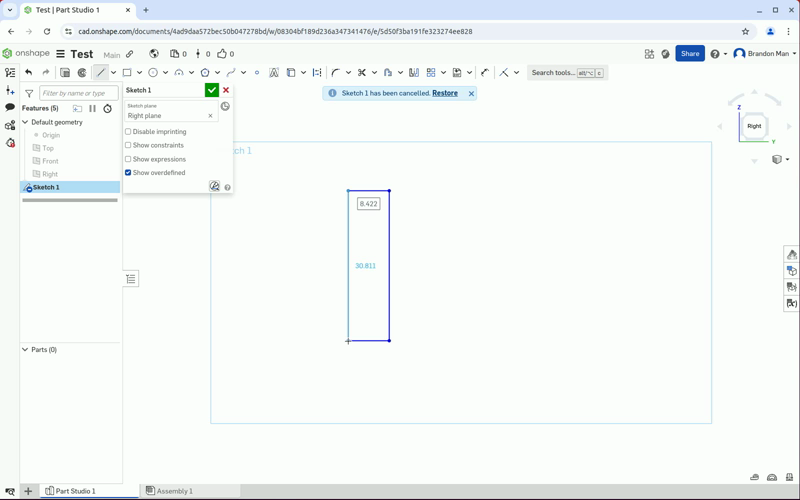
key_up(shift)
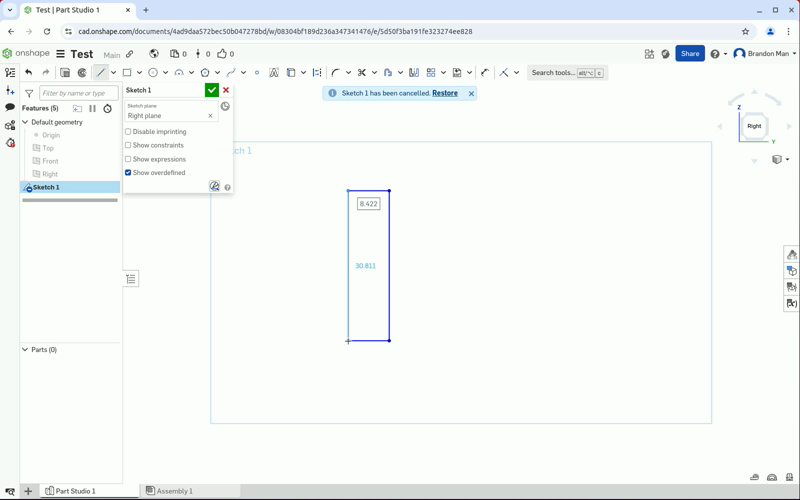
click(348, 340)
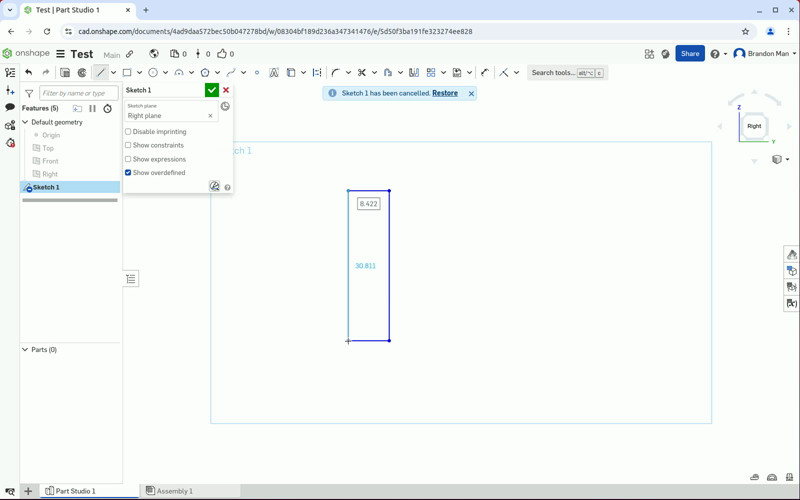
key(esc)
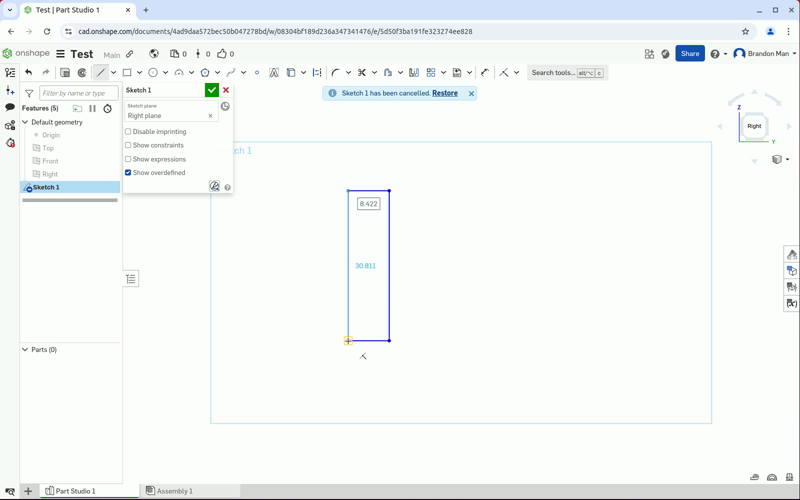
mouse_move(354, 233)
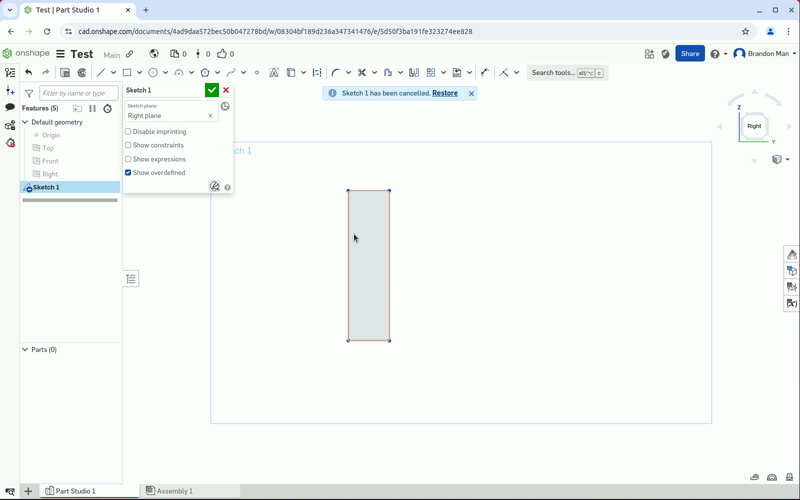
click(354, 233)
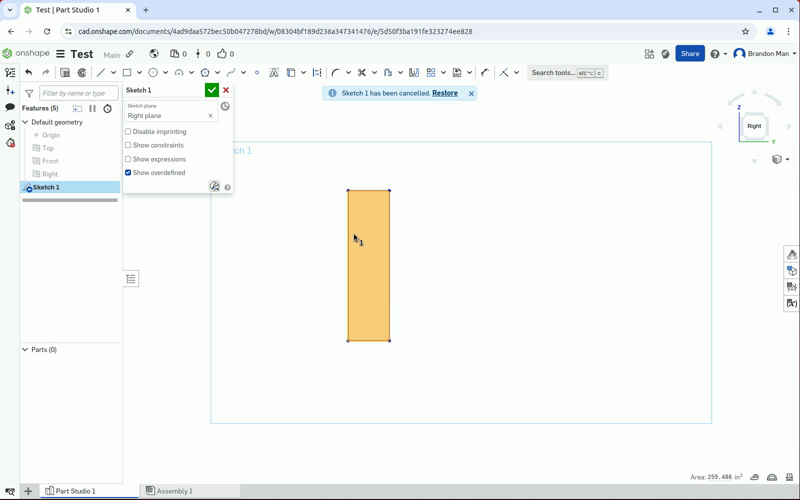
mouse_move(73, 352)
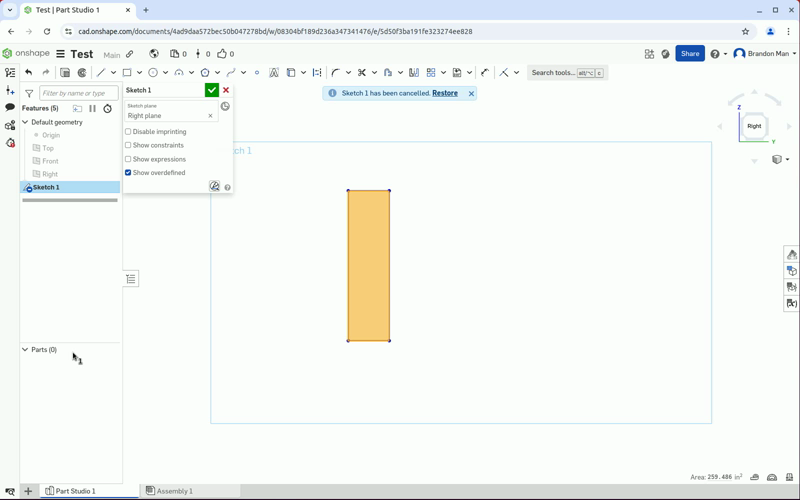
key(shift+y)
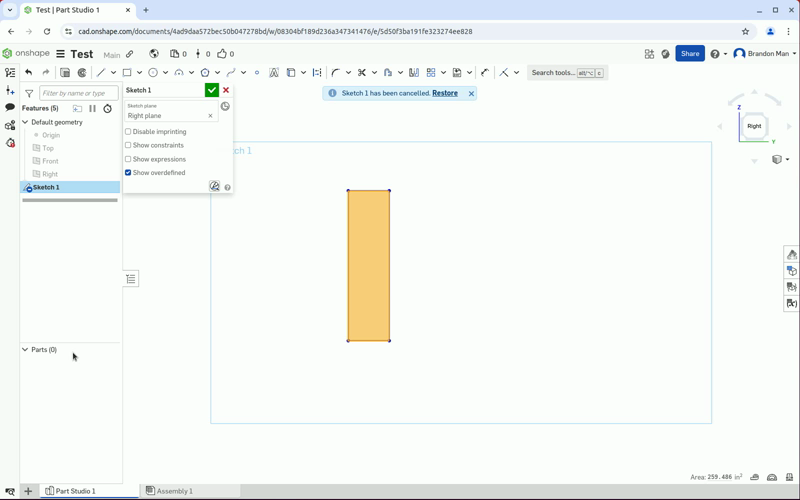
key(shift+e)
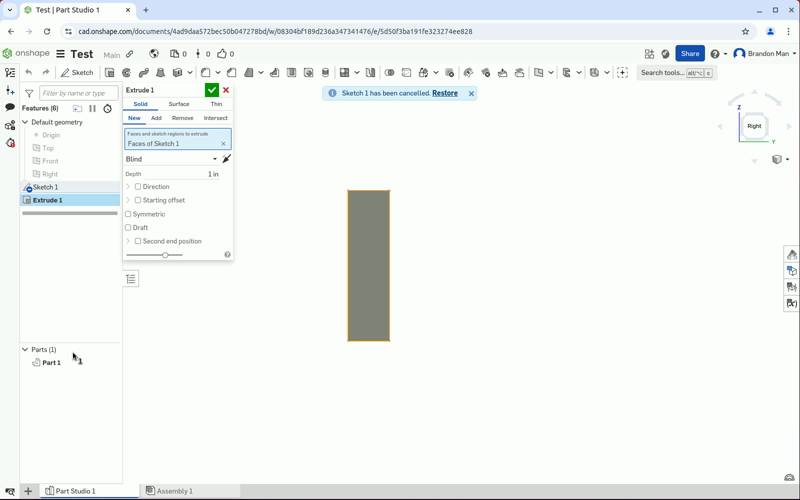
mouse_move(143, 106)
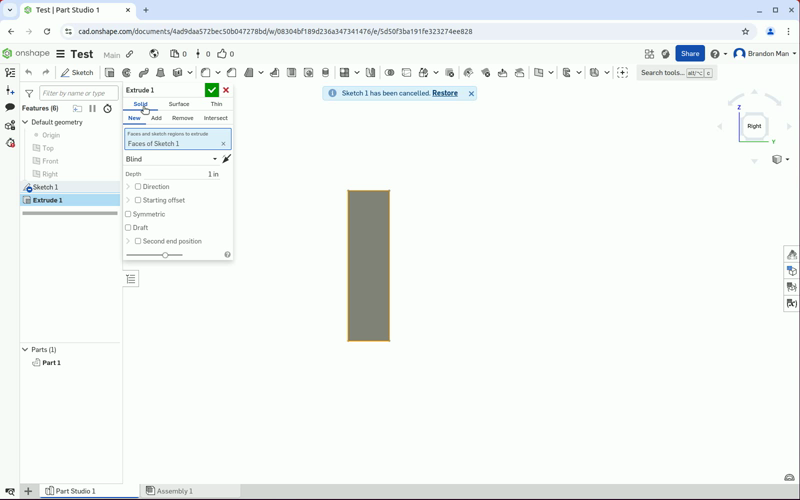
click(143, 106)
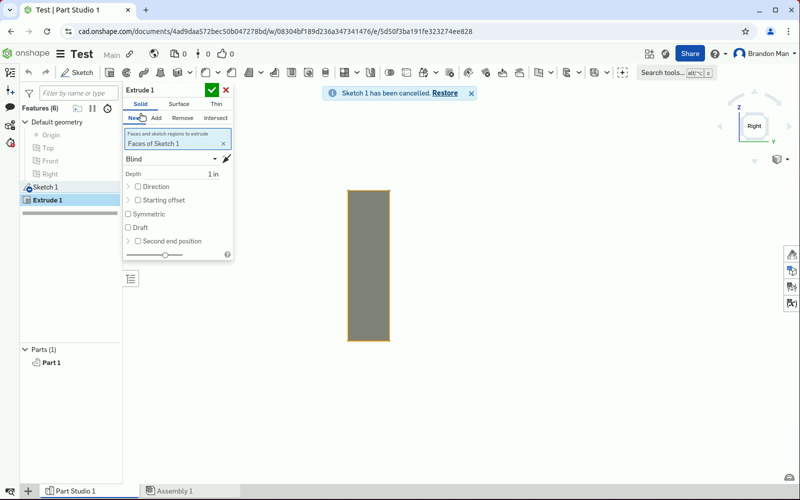
mouse_move(137, 120)
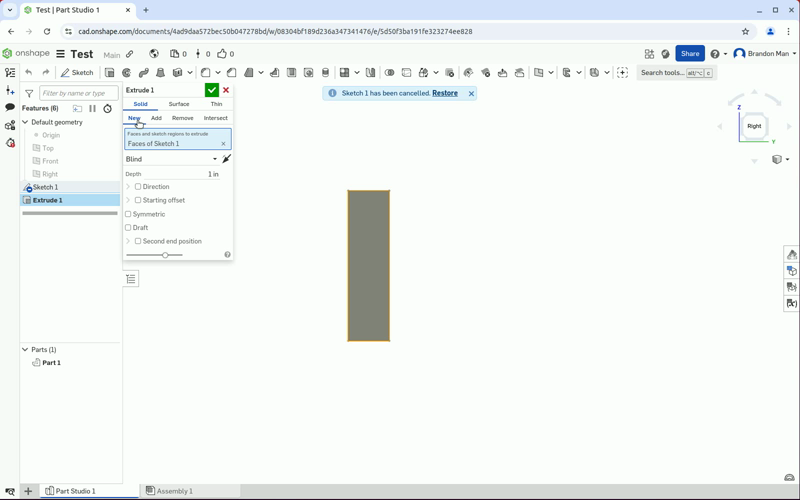
click(137, 120)
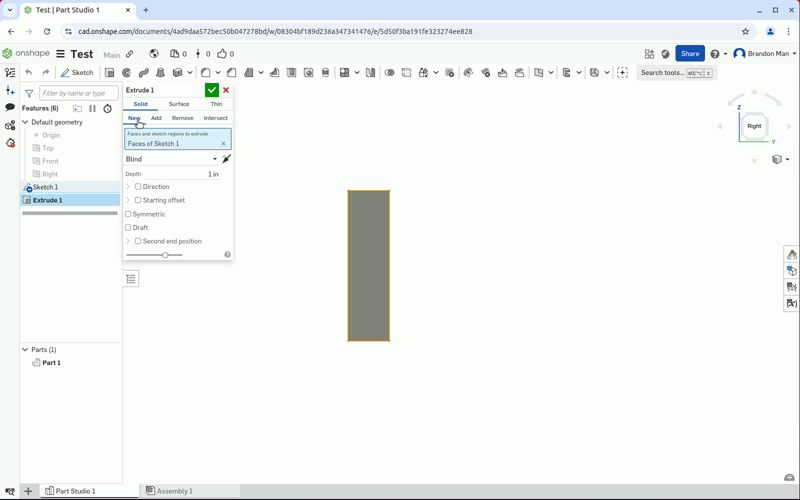
key(tab, 4)
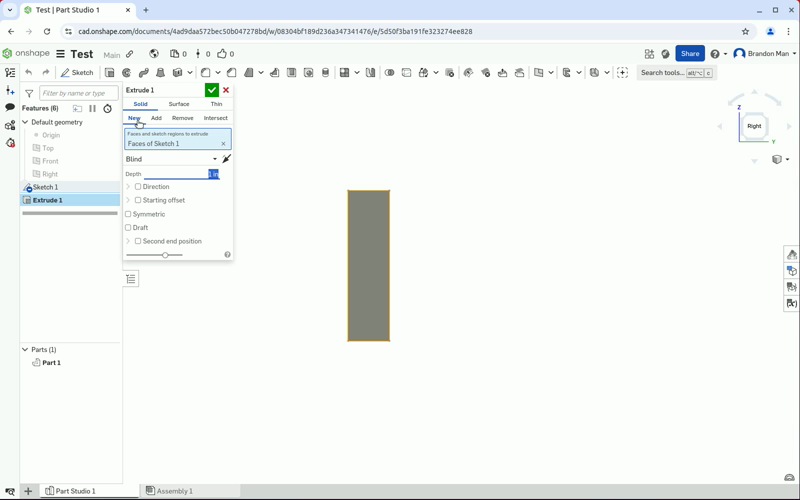
text(3.851)
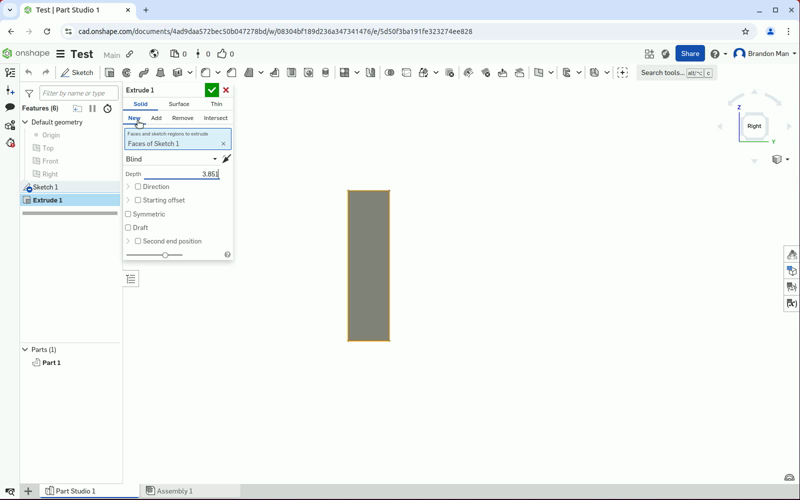
key(enter)
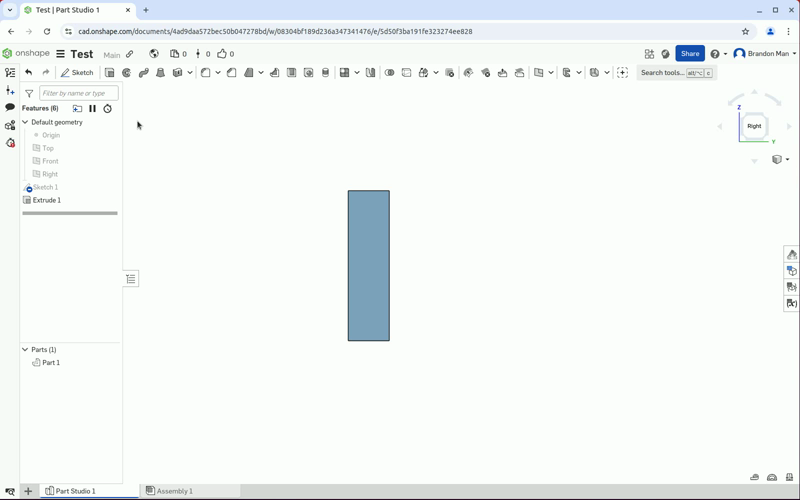
key(shift+h)
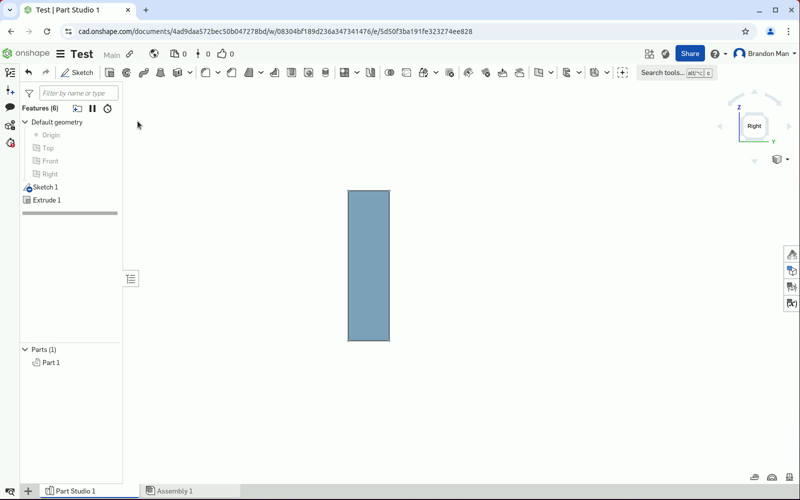
key(shift+h)
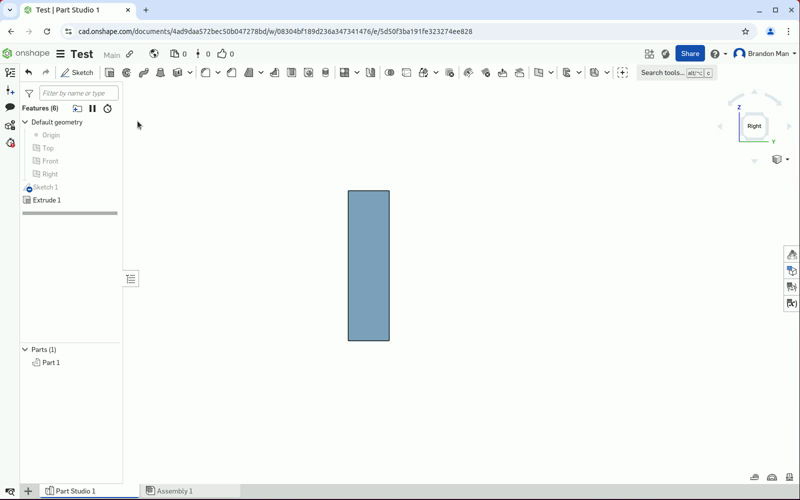
mouse_move(73, 189)
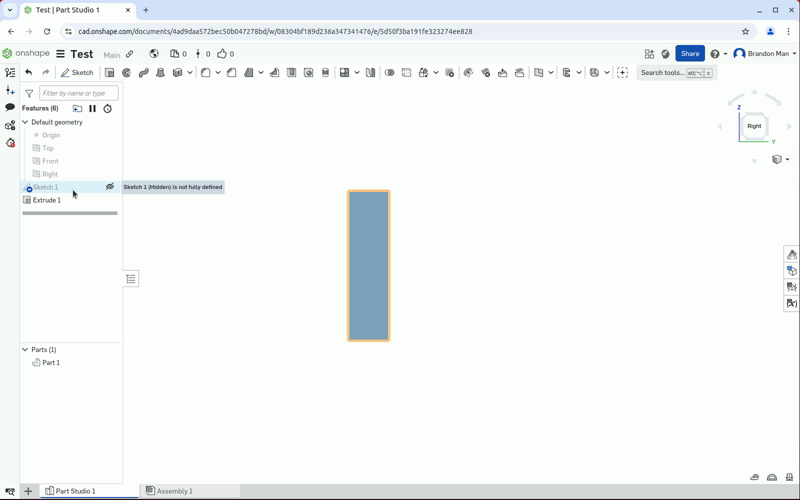
click(73, 189)
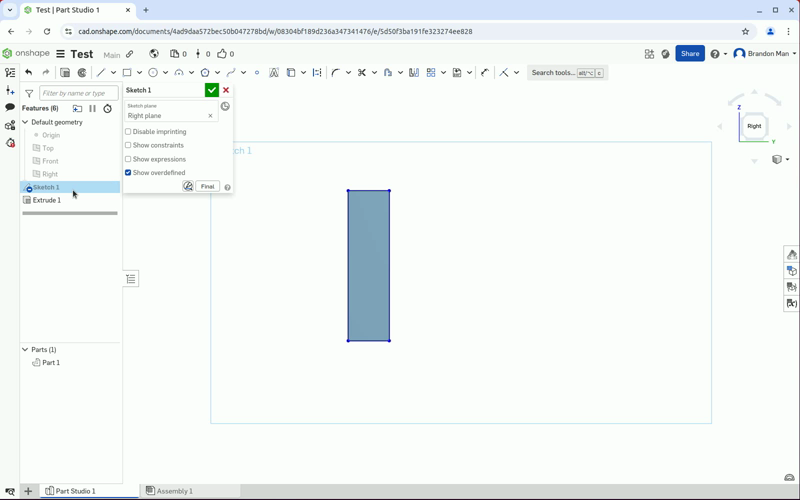
mouse_move(229, 92)
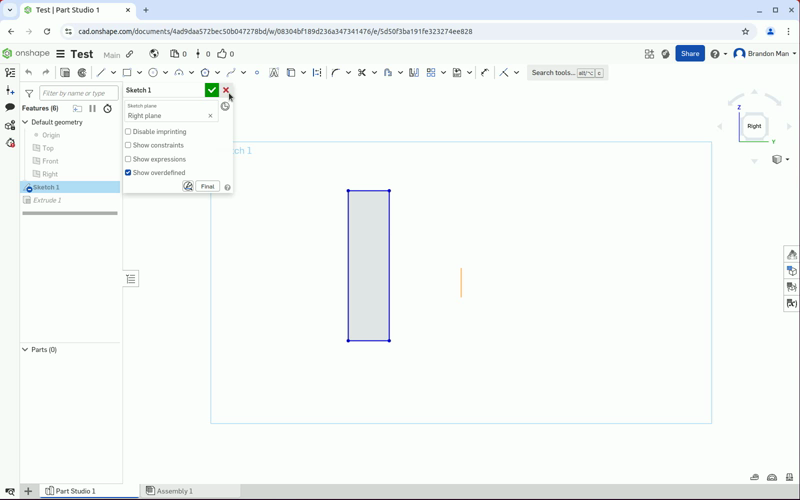
click(229, 92)
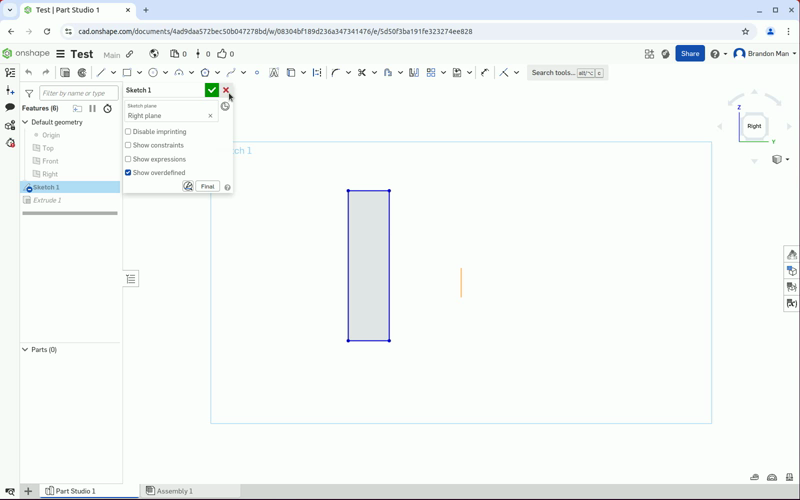
key(shift+s)
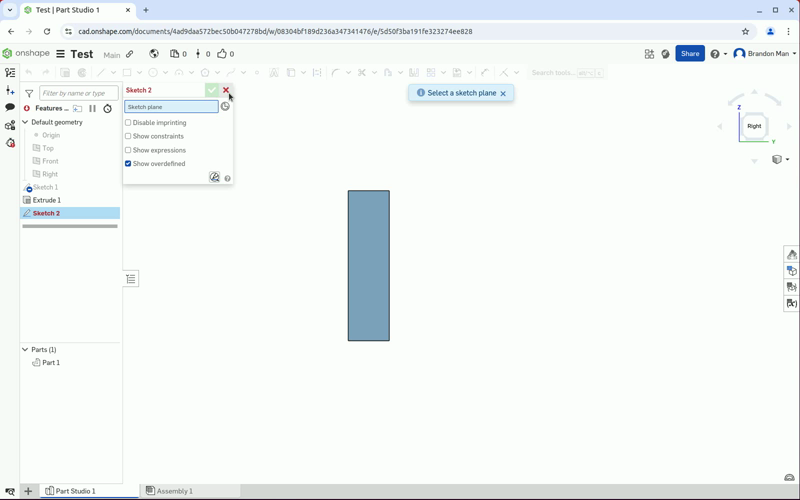
mouse_move(73, 176)
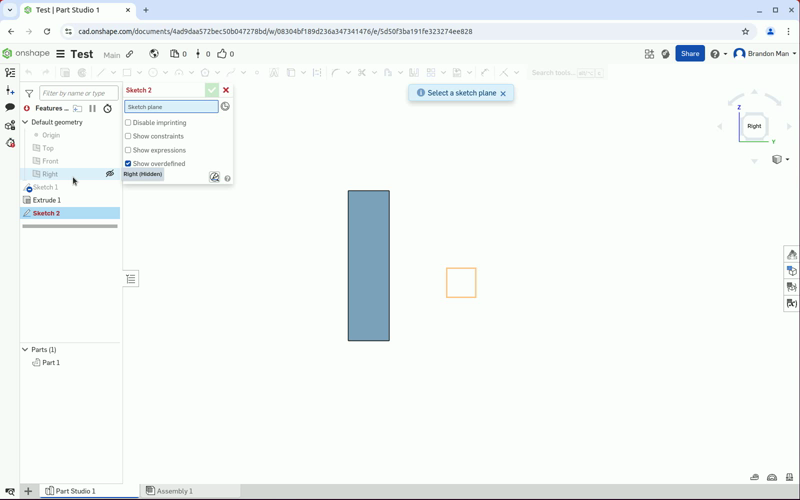
click(73, 176)
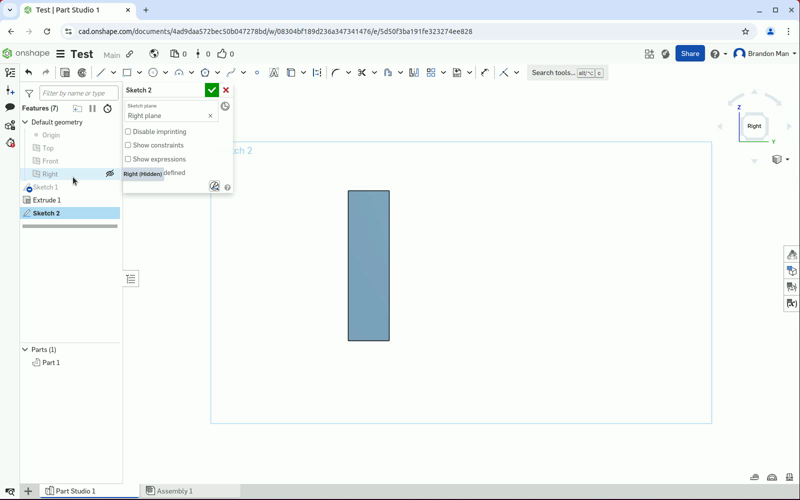
mouse_move(73, 352)
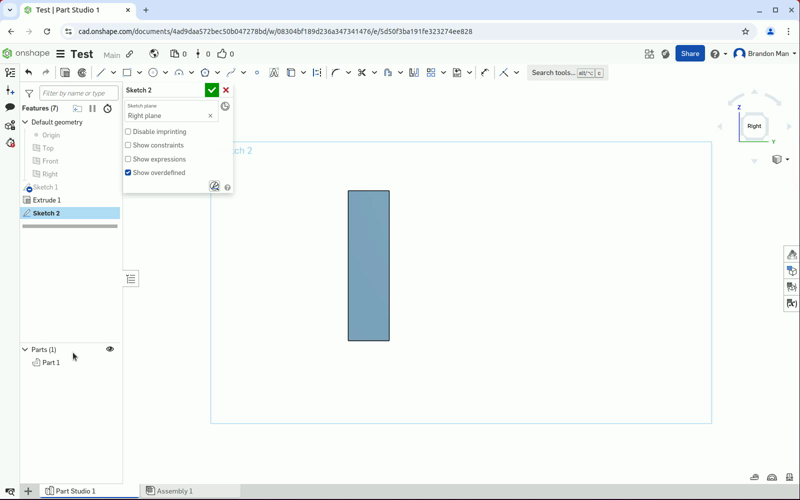
key(y)
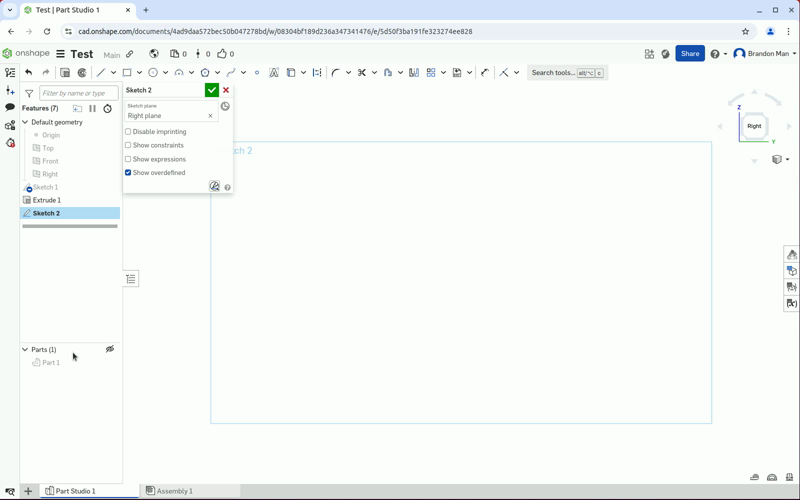
key(l)
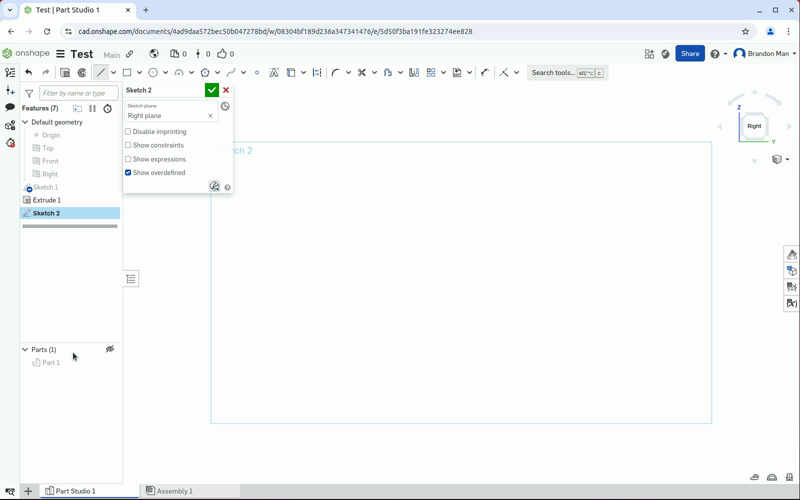
key_down(shift)
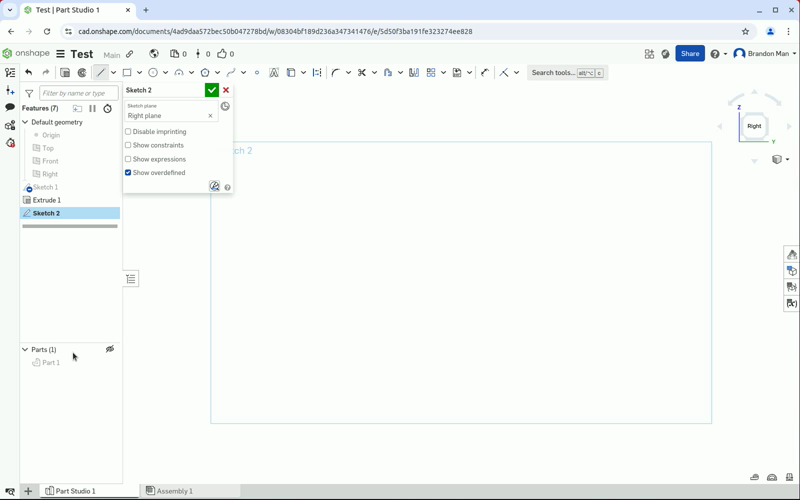
mouse_move(348, 380)
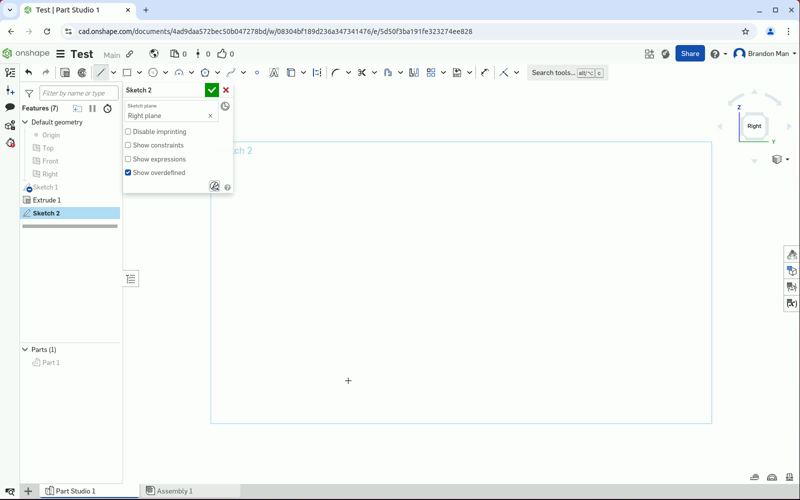
click(348, 380)
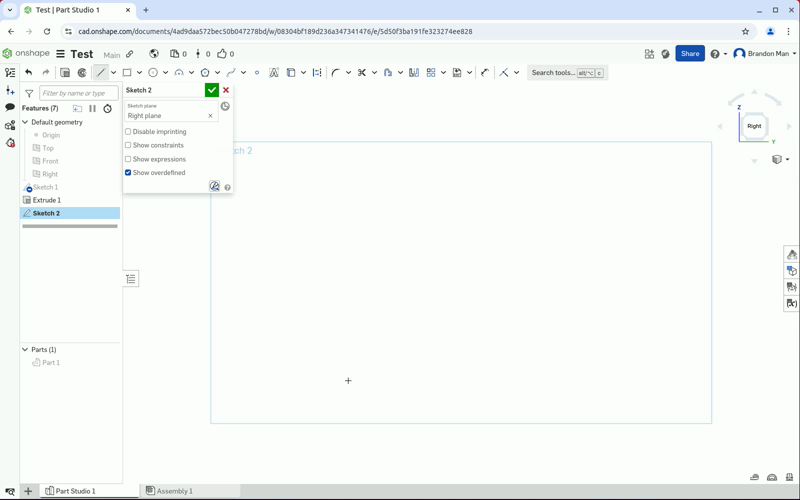
key_up(shift)
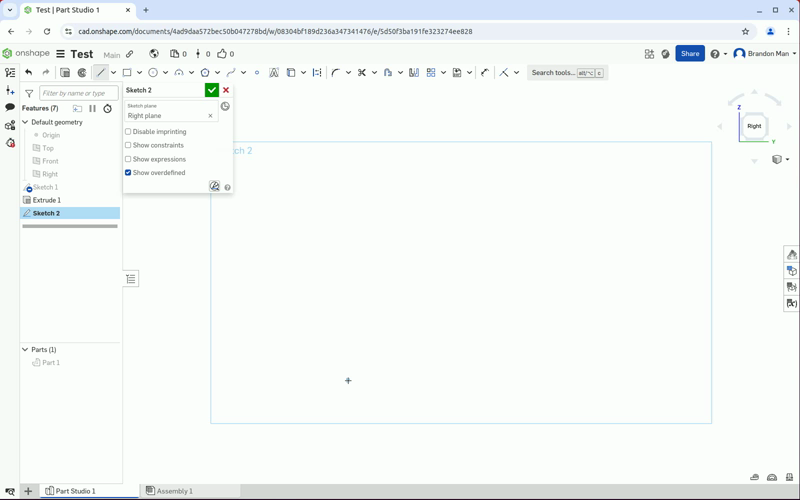
key_down(shift)
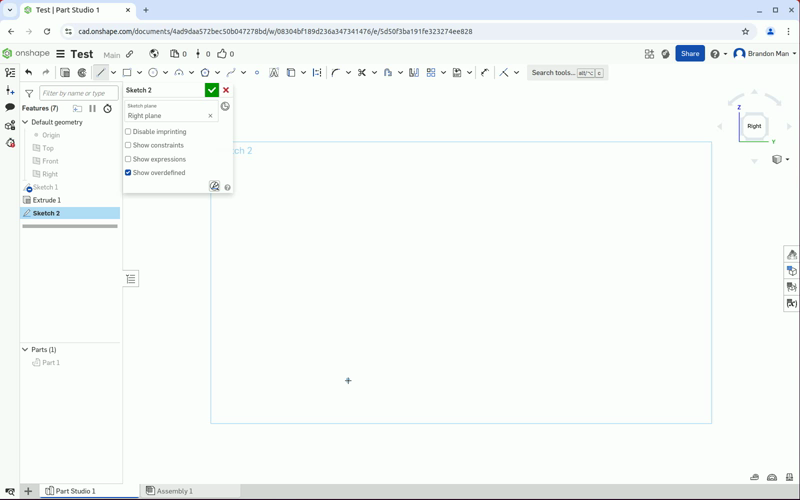
mouse_move(378, 380)
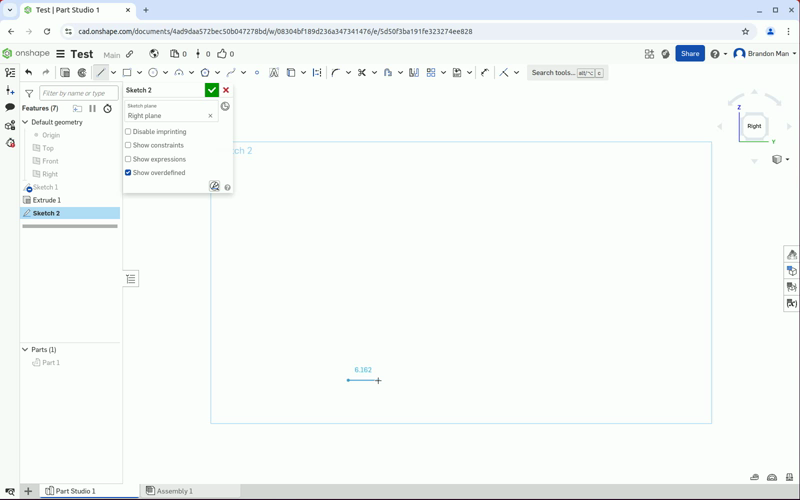
mouse_move(388, 380)
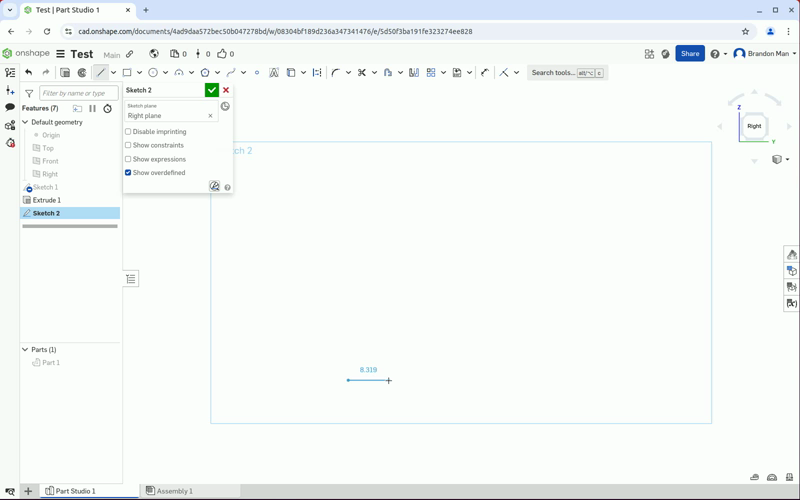
click(388, 380)
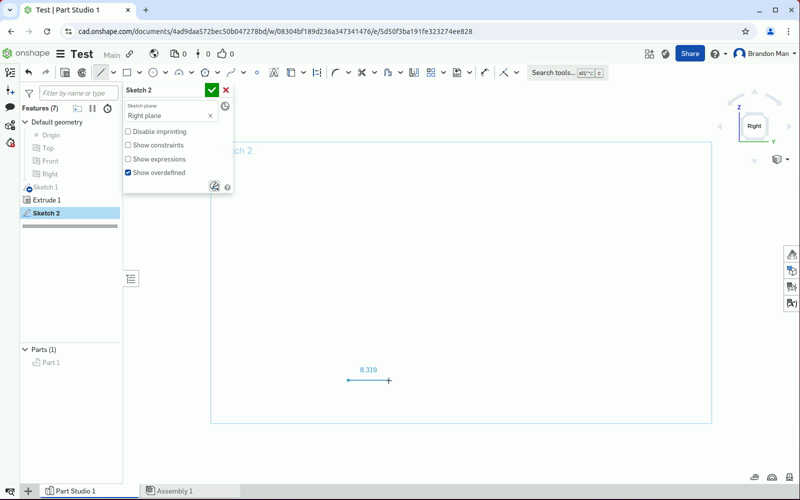
key_up(shift)
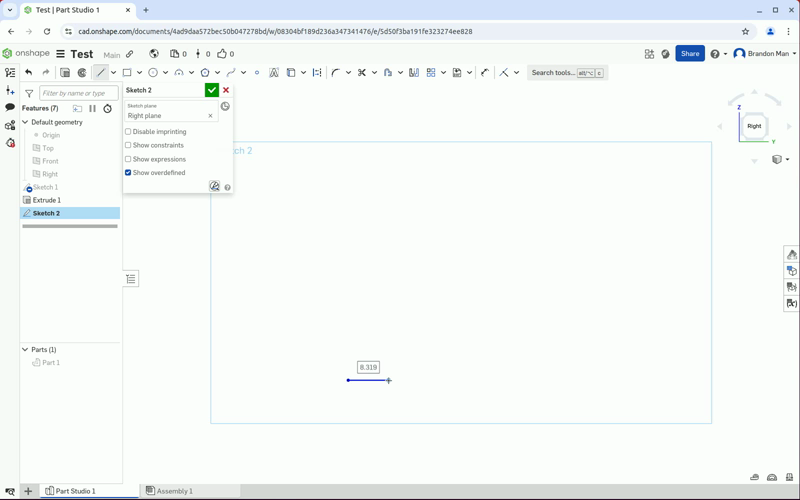
key_down(shift)
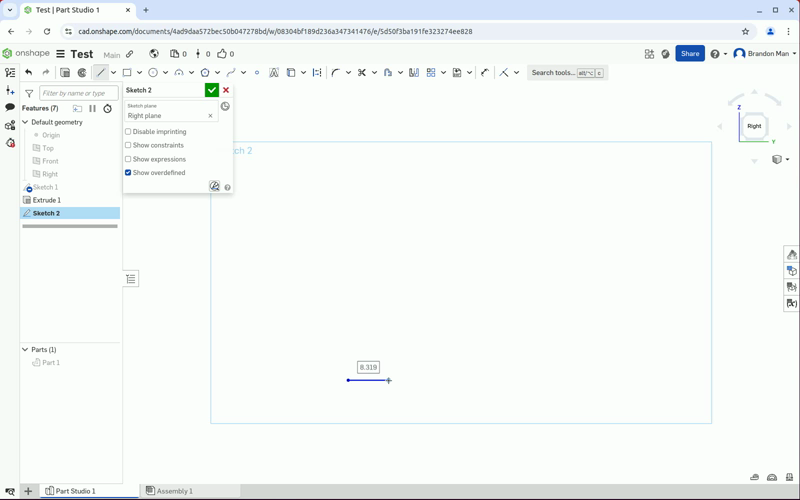
mouse_move(418, 380)
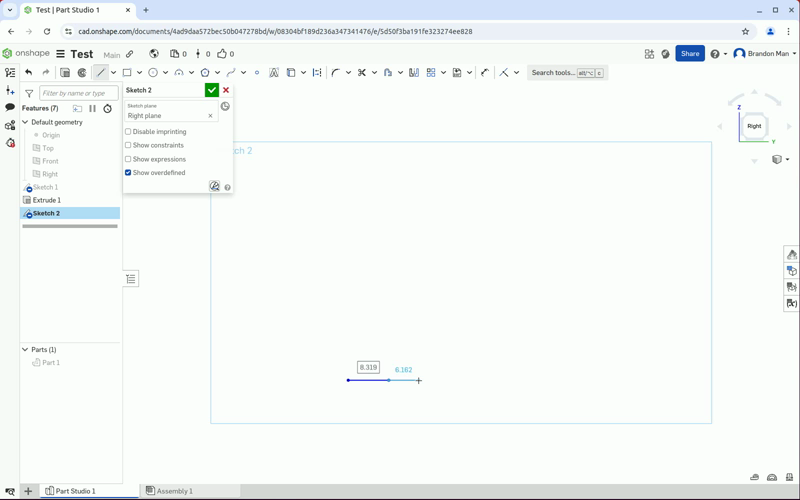
mouse_move(388, 339)
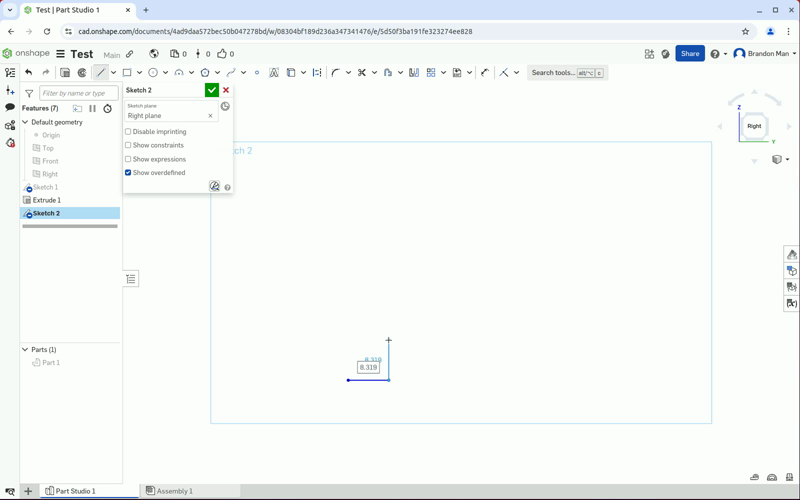
click(388, 339)
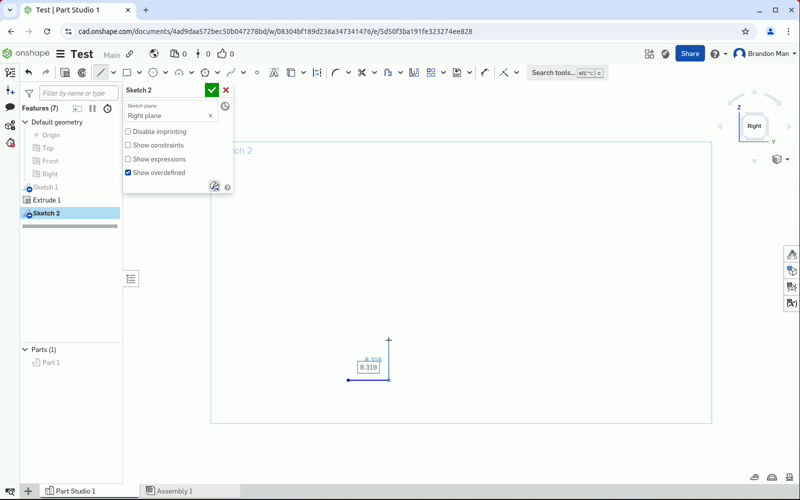
key_up(shift)
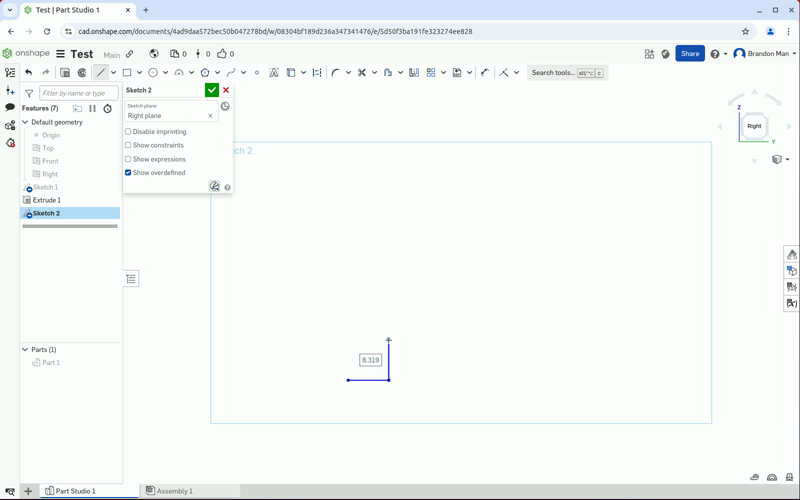
key_down(shift)
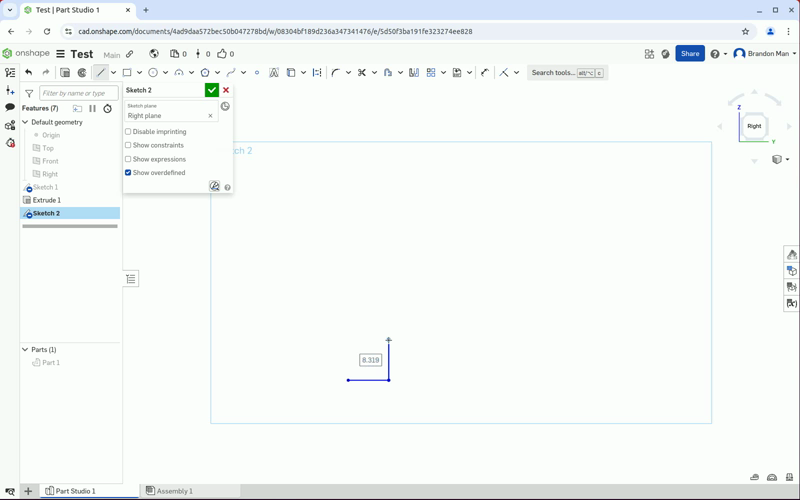
mouse_move(418, 339)
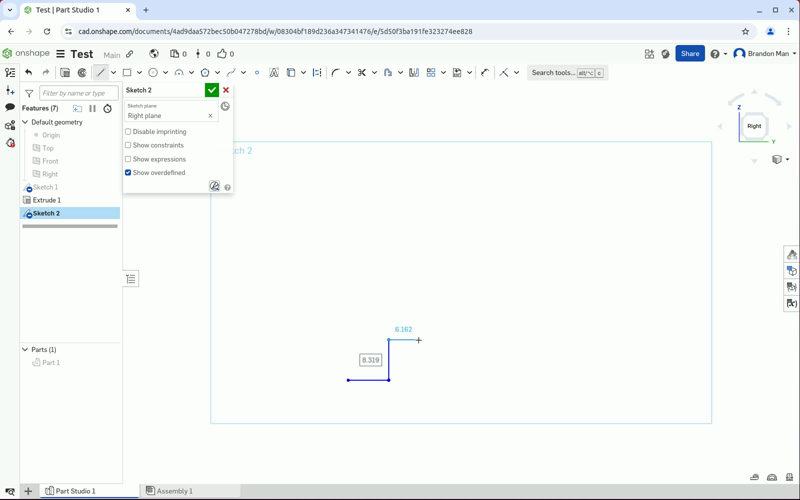
mouse_move(348, 339)
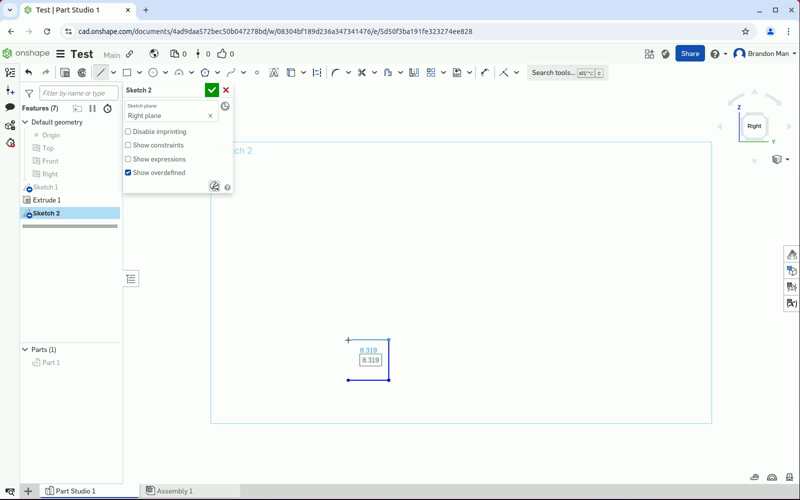
click(348, 339)
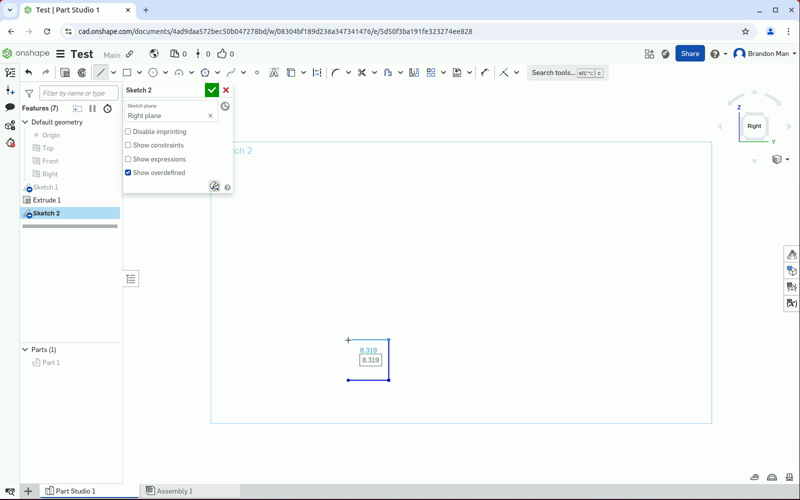
key_up(shift)
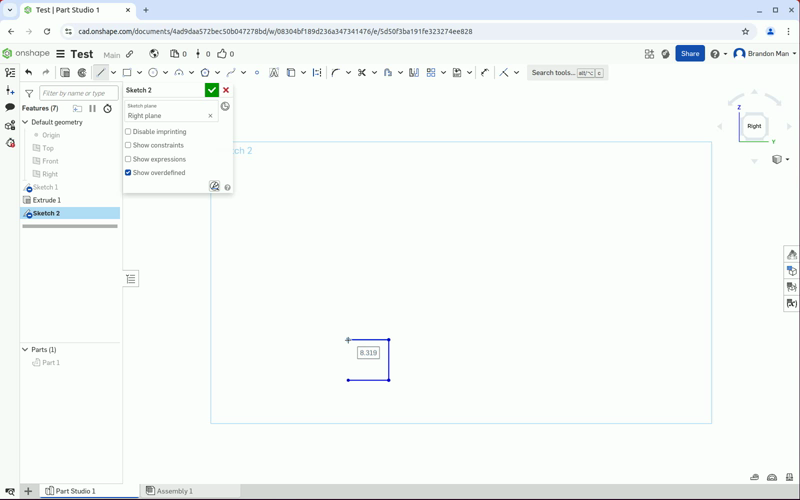
mouse_move(378, 339)
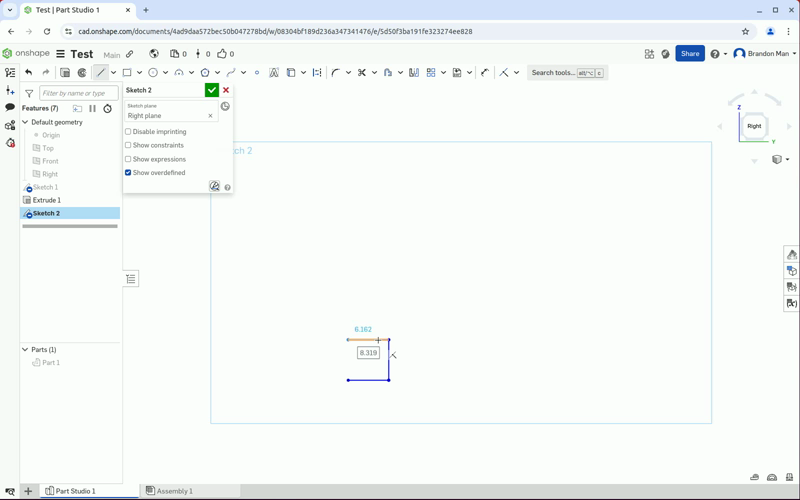
key_down(shift)
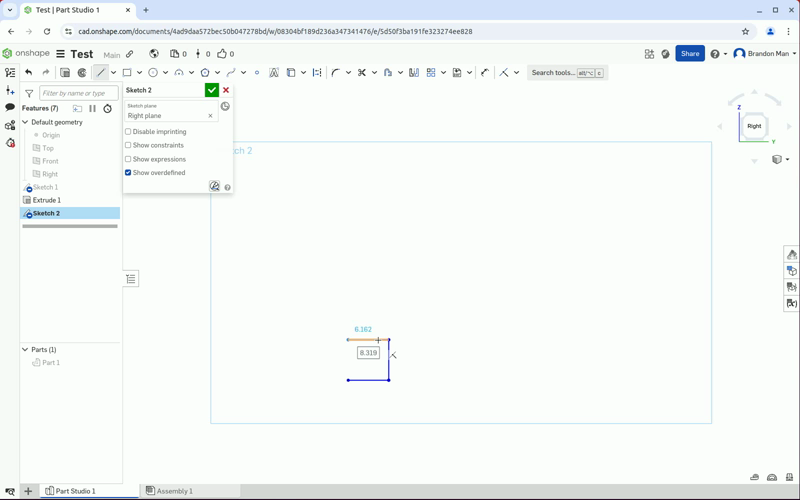
mouse_move(348, 380)
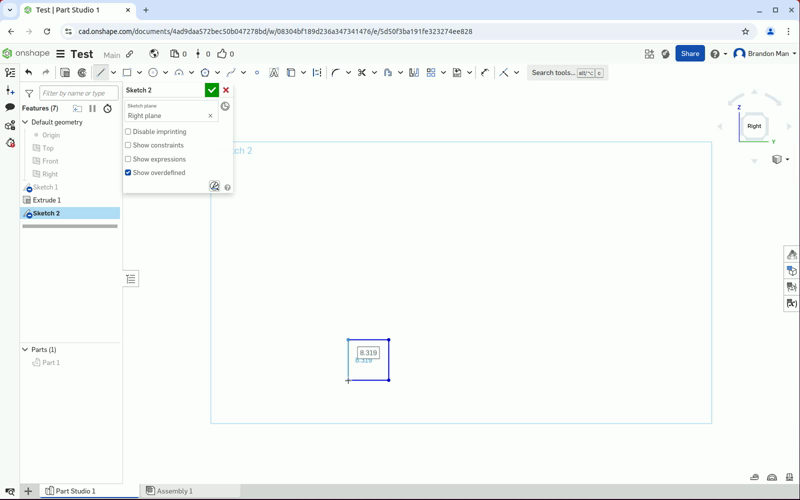
key_up(shift)
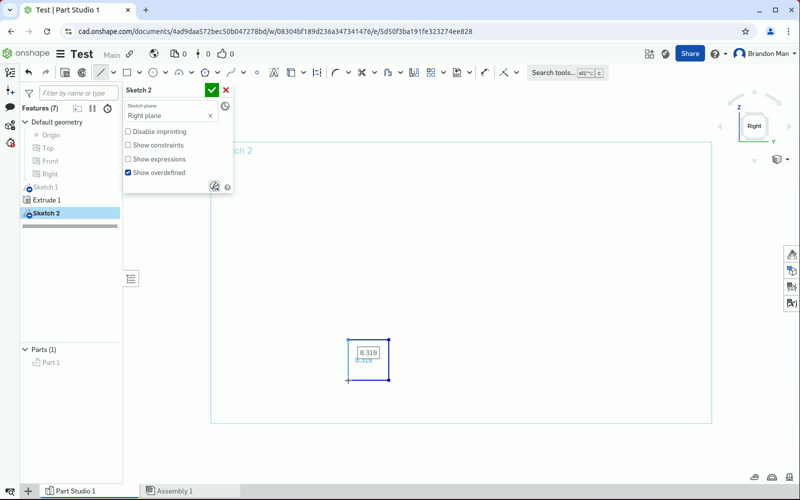
click(348, 380)
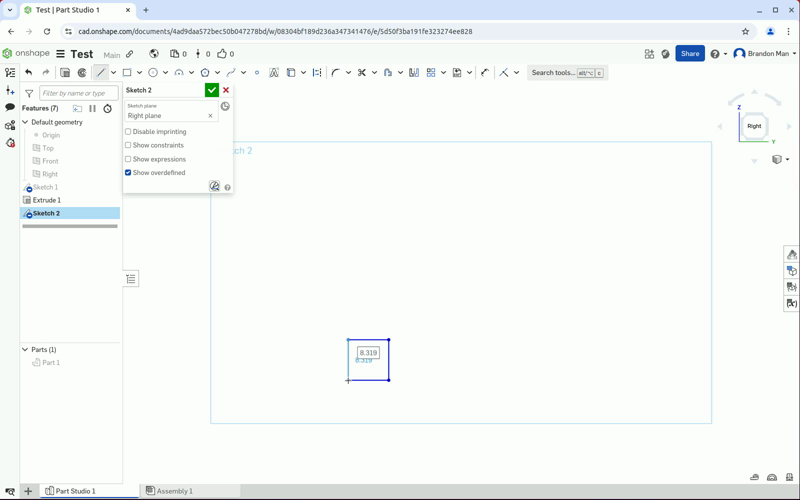
key(esc)
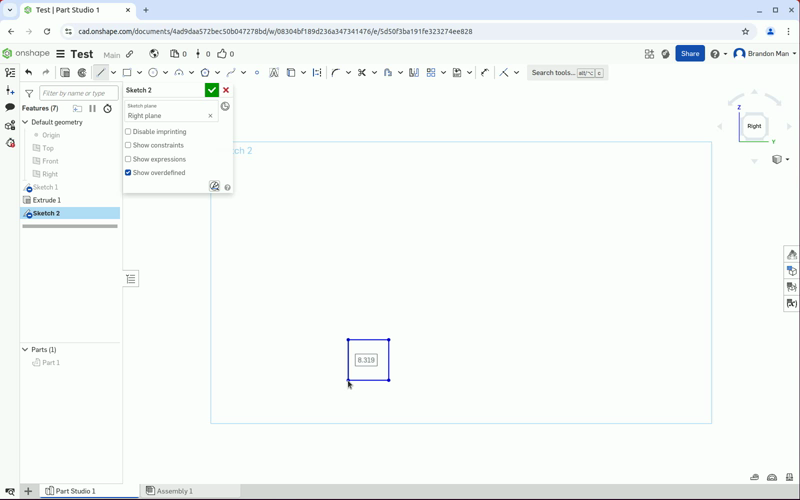
mouse_move(355, 362)
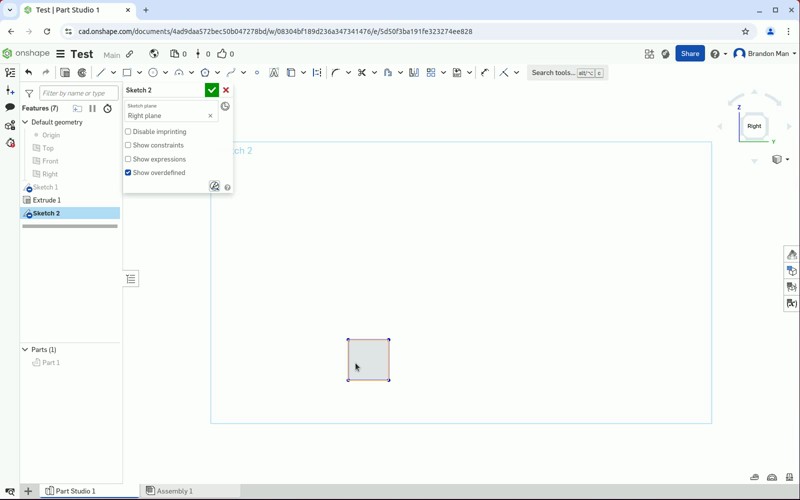
scroll(6)
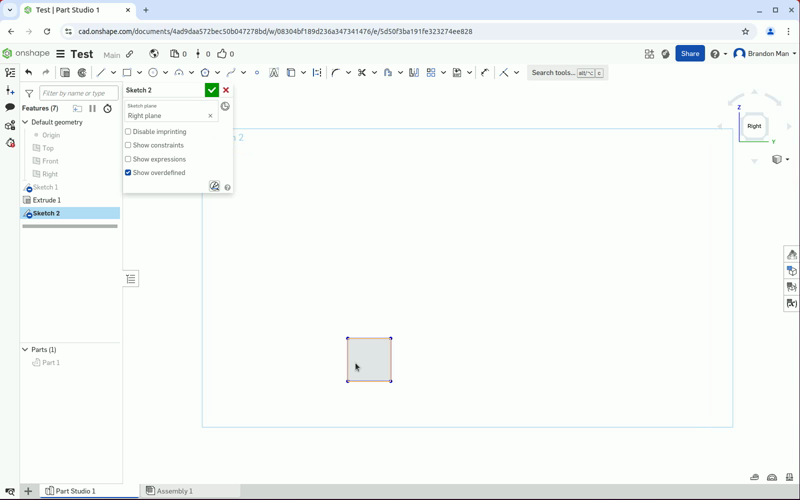
scroll(6)
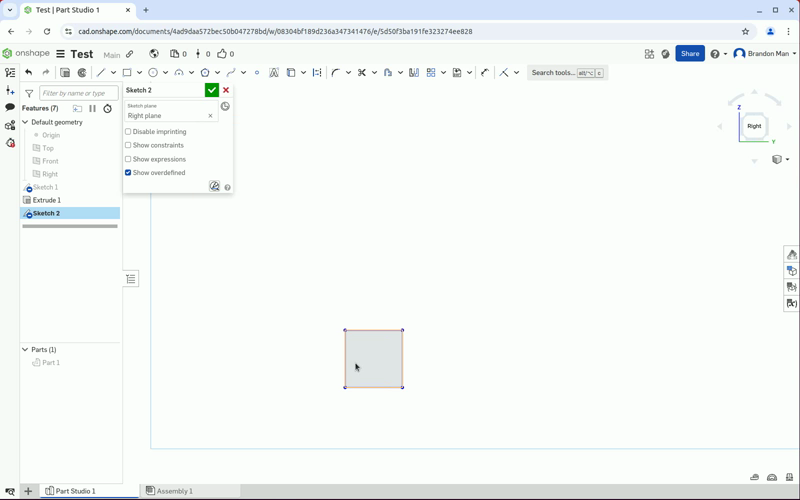
scroll(6)
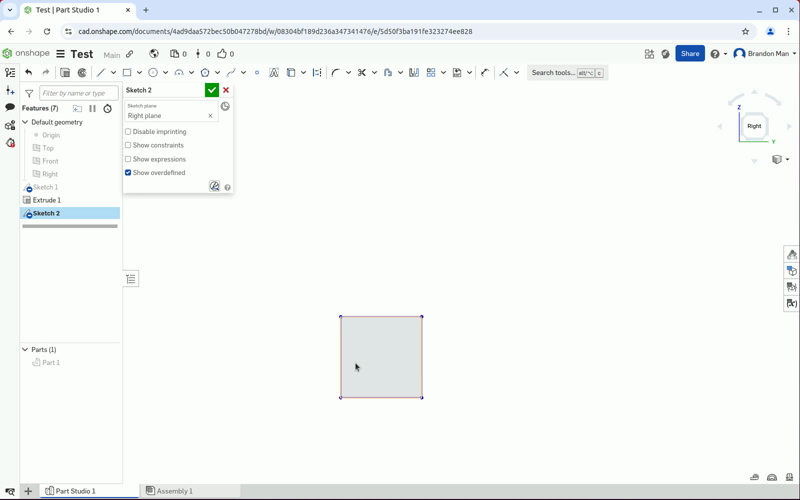
scroll(6)
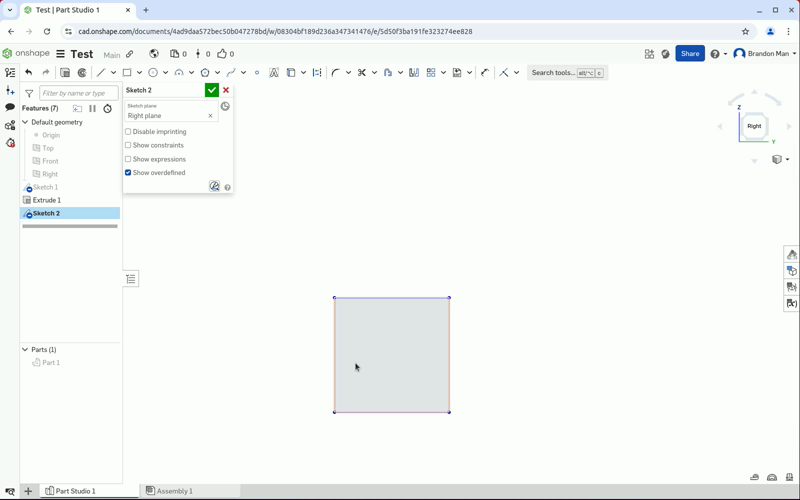
scroll(6)
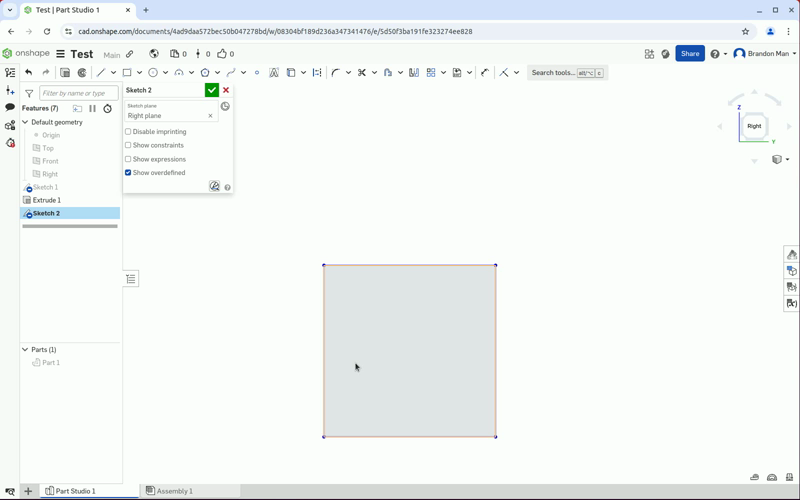
scroll(6)
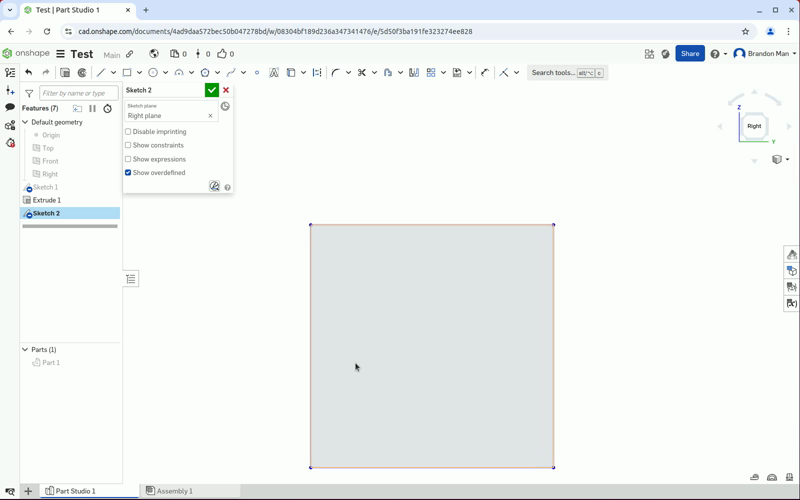
scroll(6)
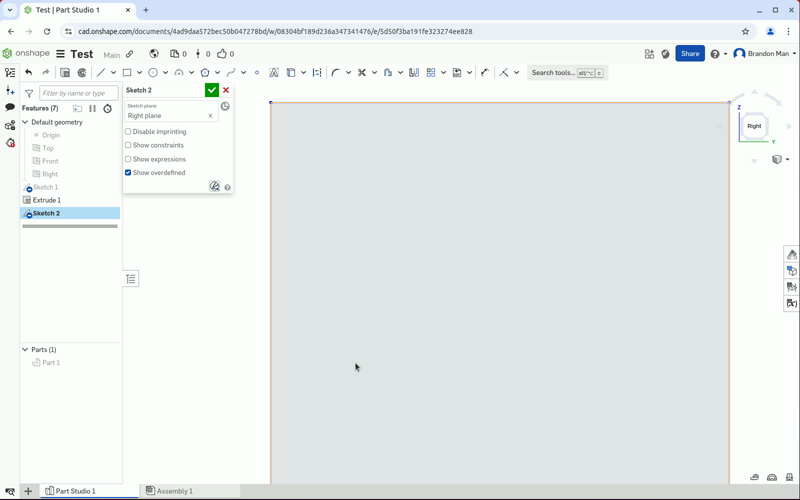
click(355, 362)
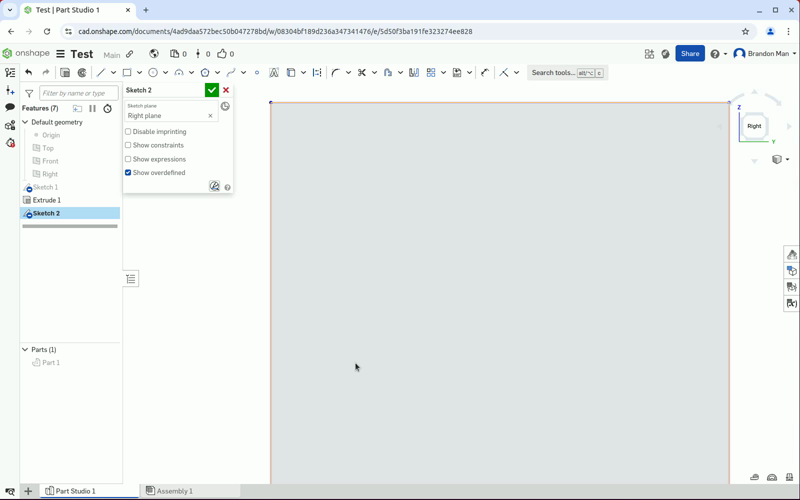
scroll(-6)
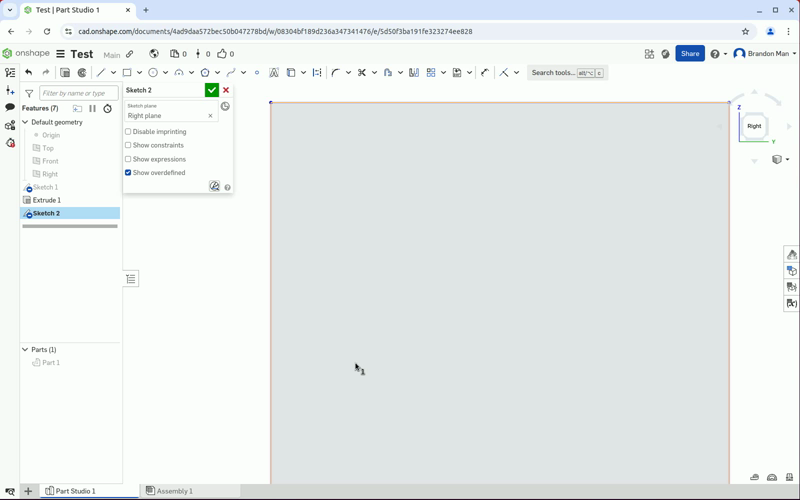
scroll(-6)
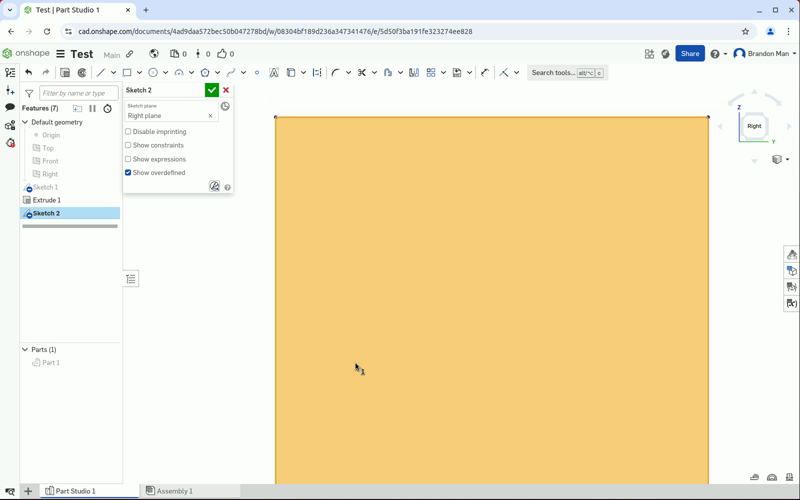
scroll(-6)
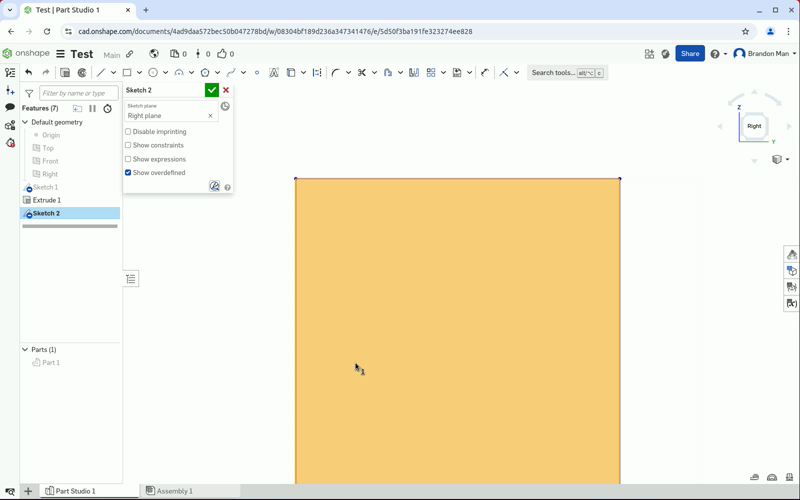
scroll(-6)
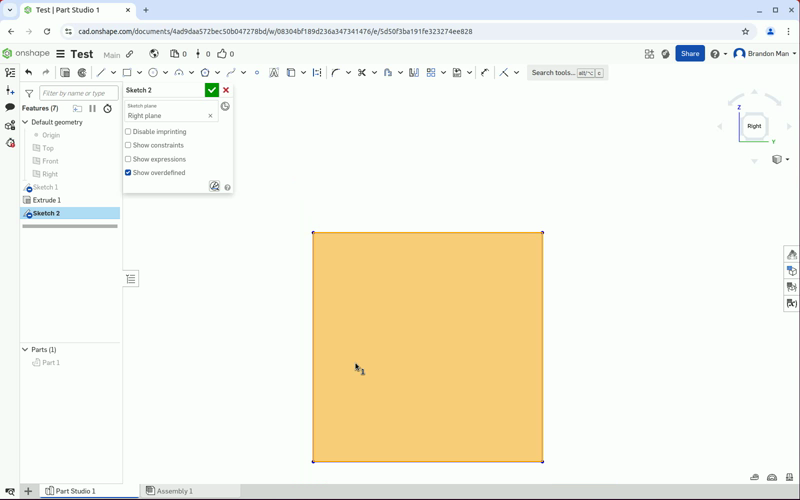
scroll(-6)
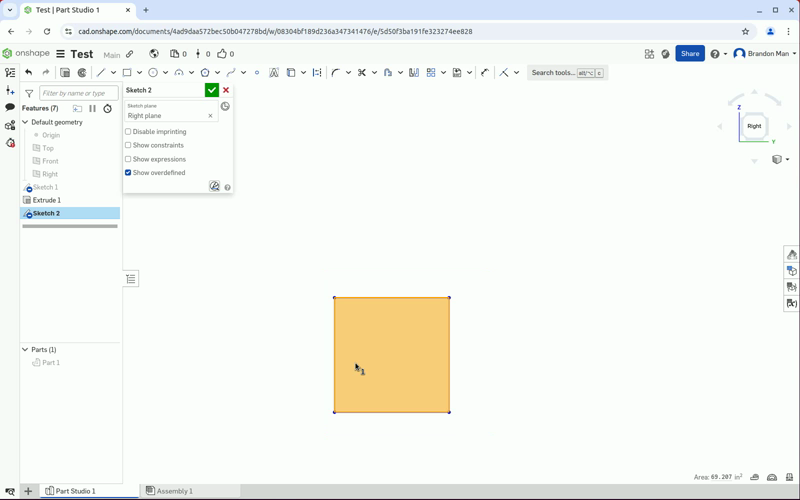
scroll(-6)
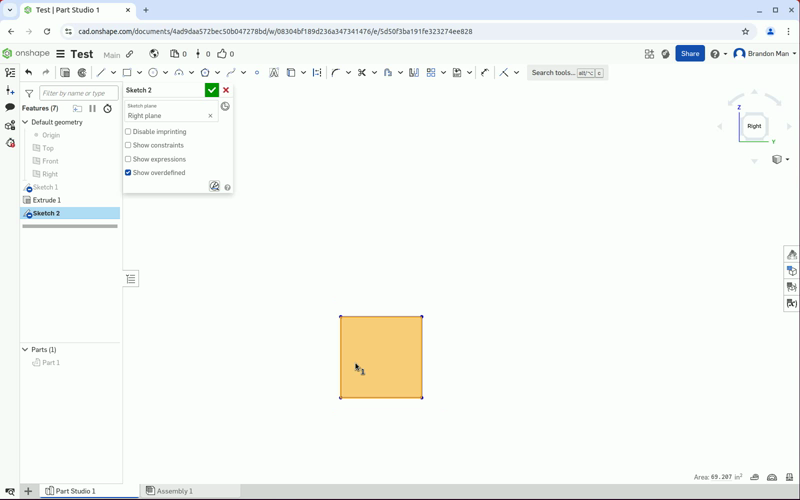
scroll(-6)
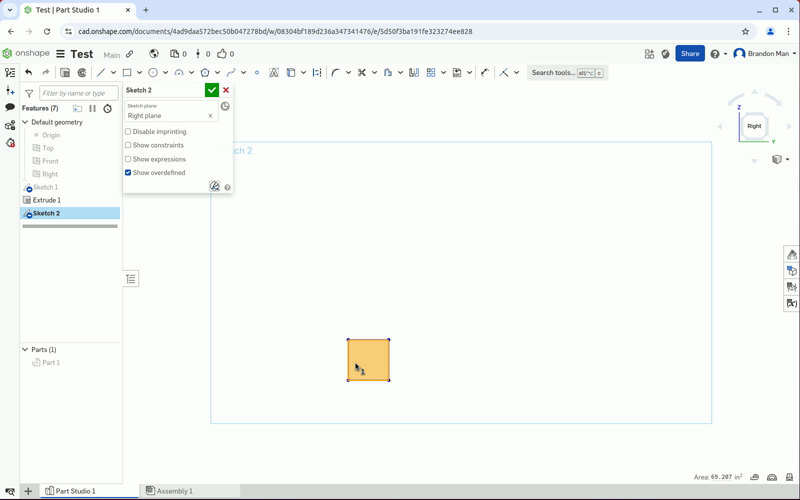
mouse_move(73, 352)
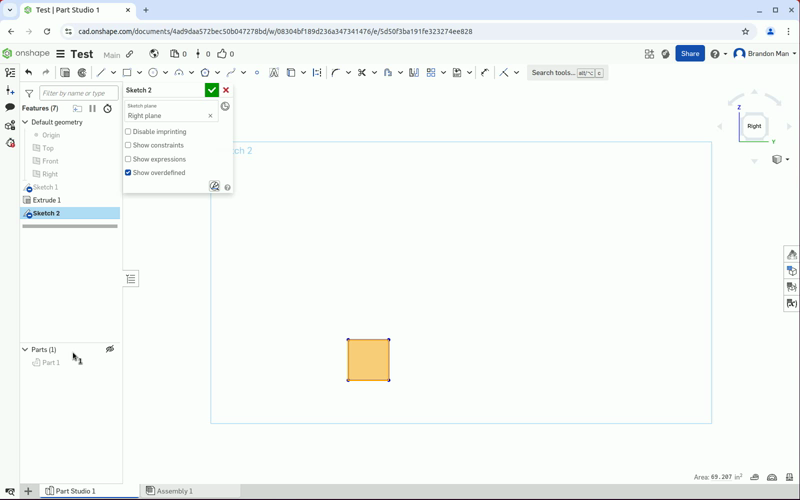
key(shift+y)
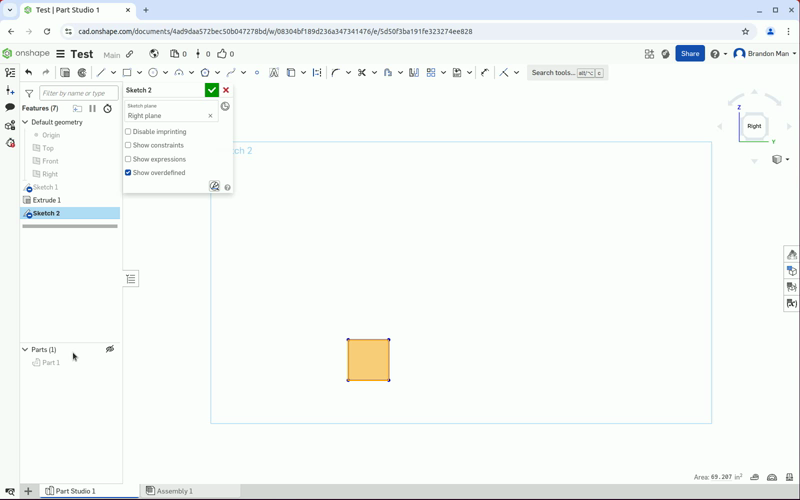
key(shift+e)
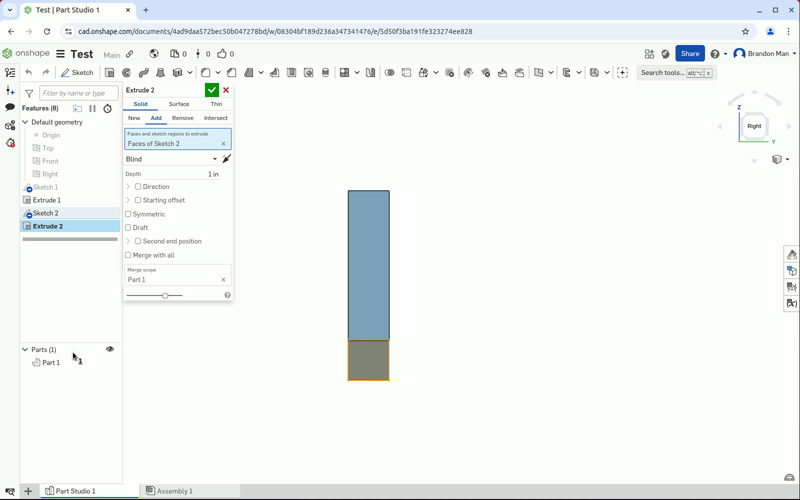
mouse_move(143, 106)
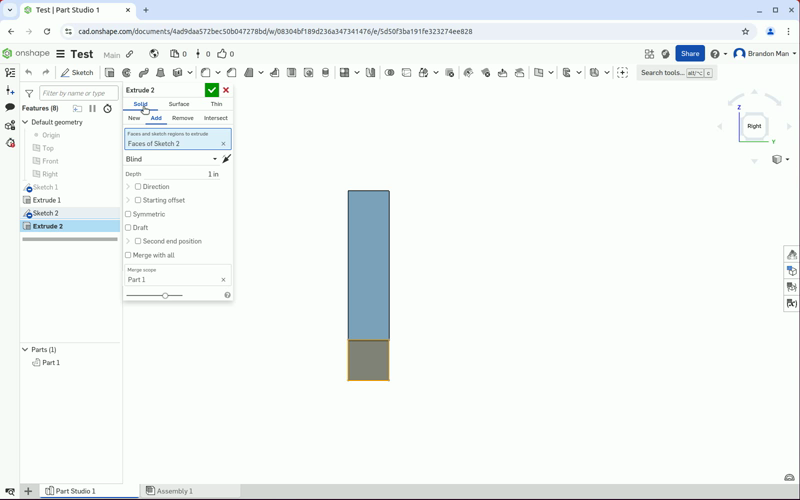
click(143, 106)
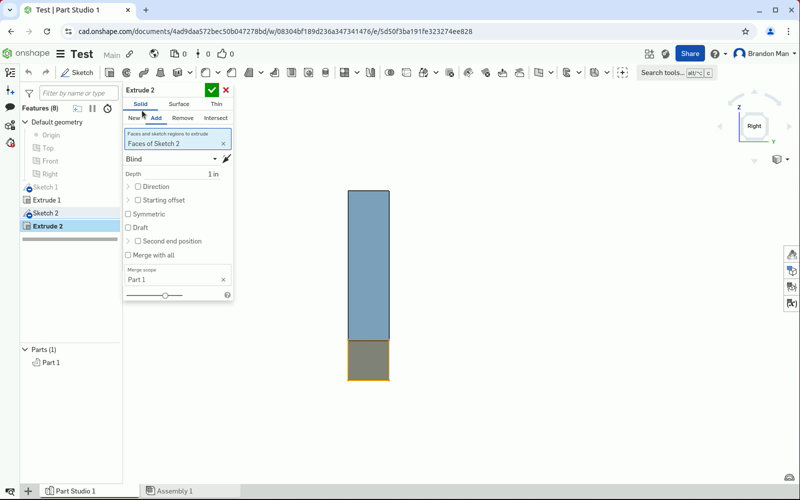
mouse_move(137, 120)
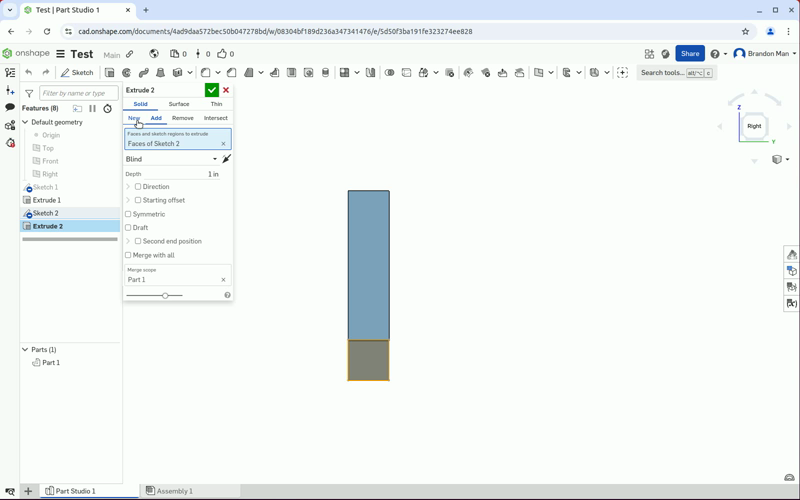
click(137, 120)
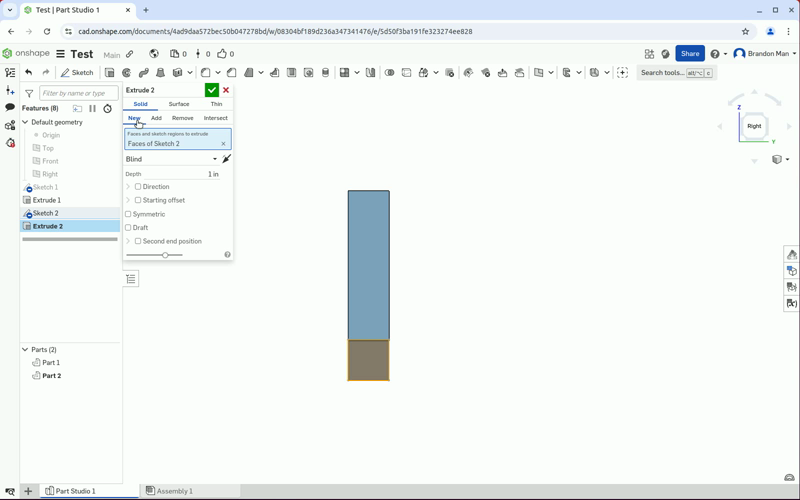
key(tab, 4)
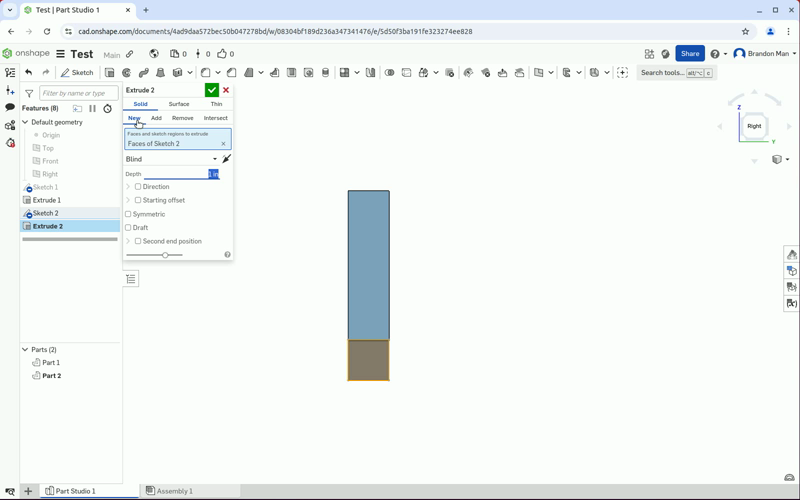
text(3.851)
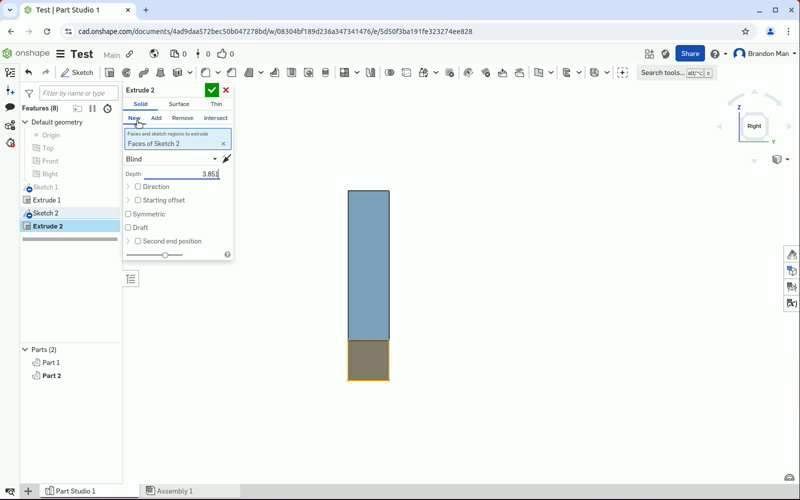
key(enter)
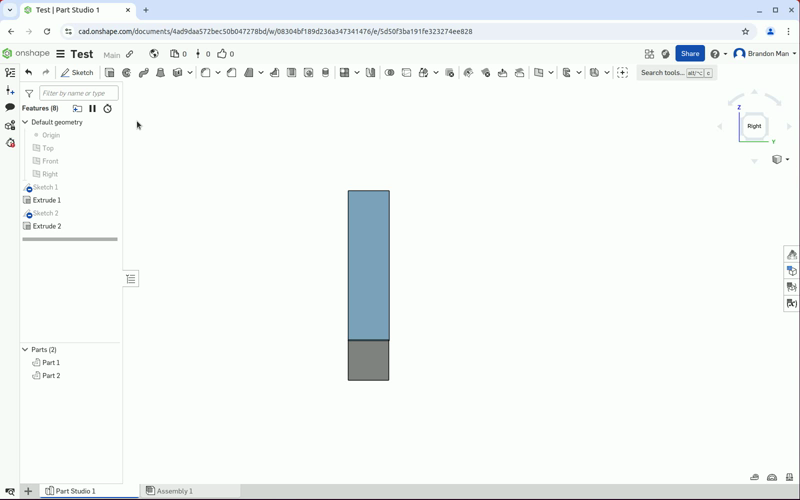
key(shift+h)
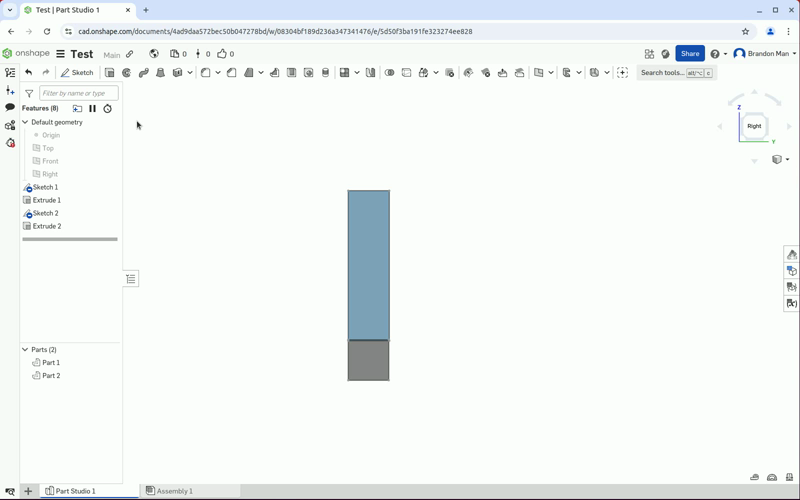
key(shift+h)
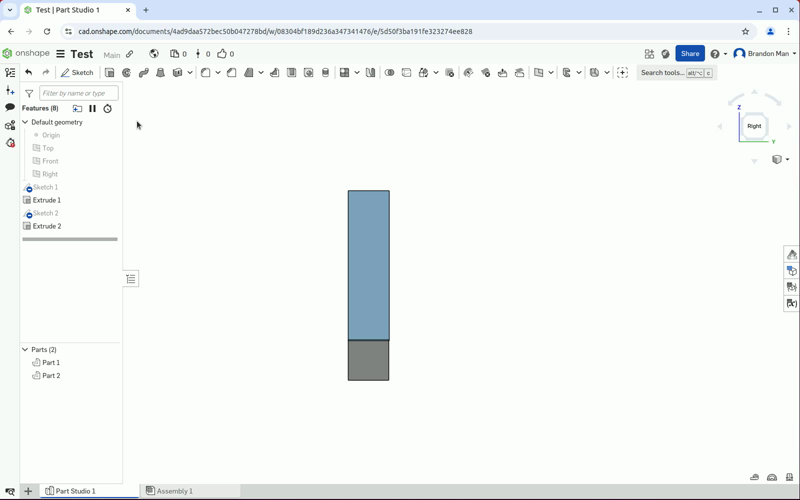
mouse_move(73, 189)
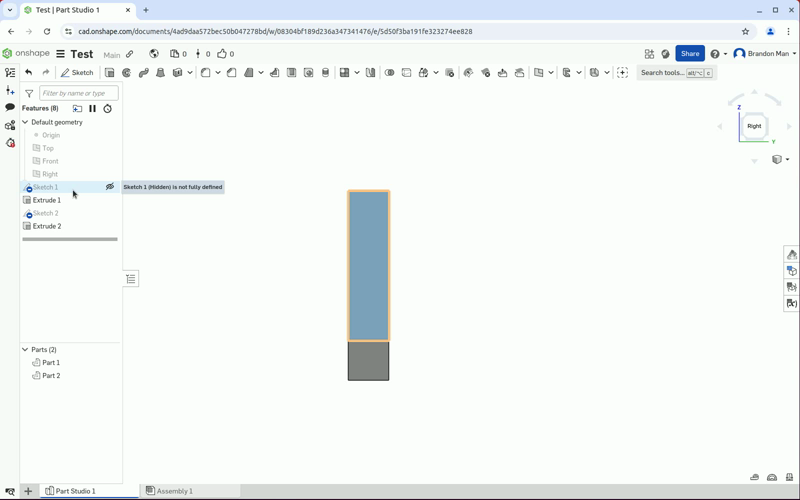
click(73, 189)
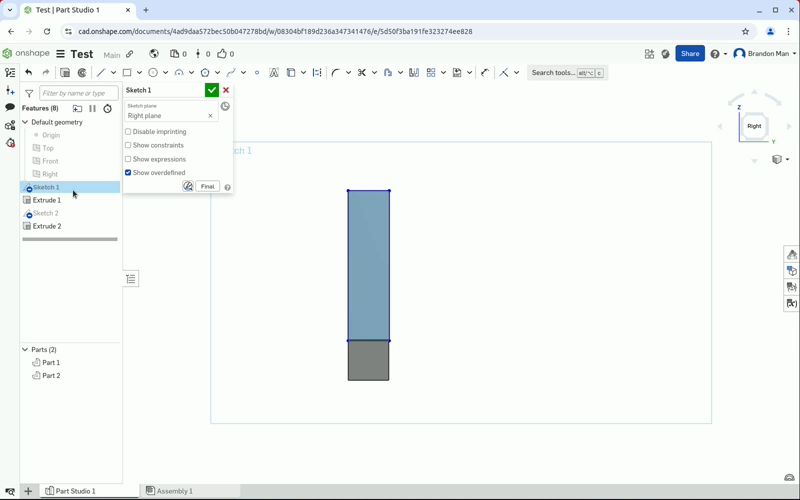
mouse_move(229, 92)
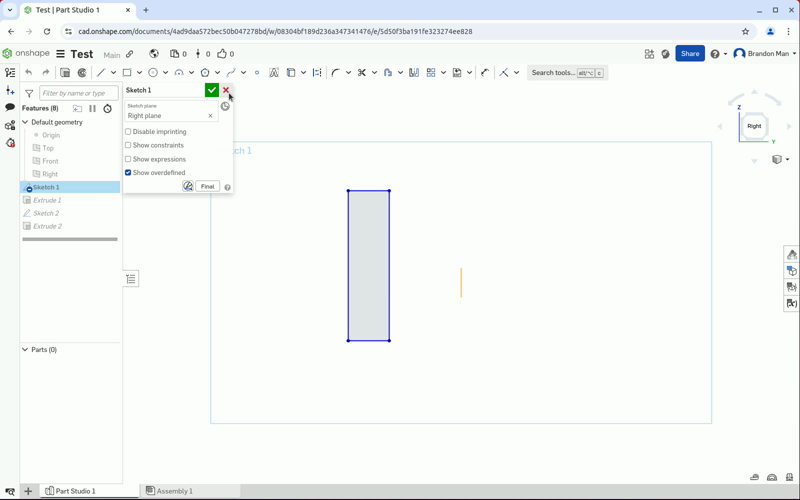
click(229, 92)
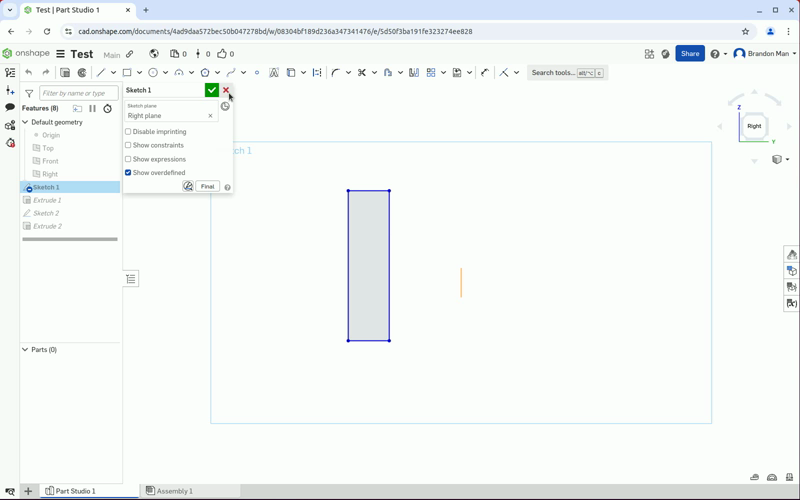
key(shift+s)
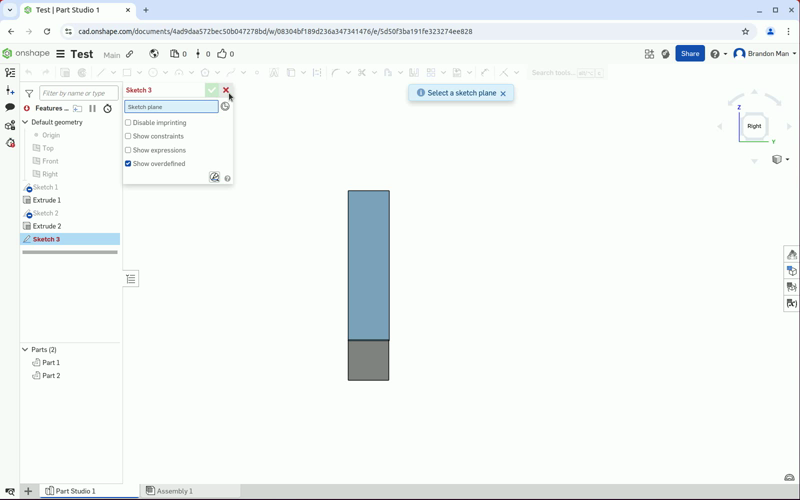
mouse_move(73, 176)
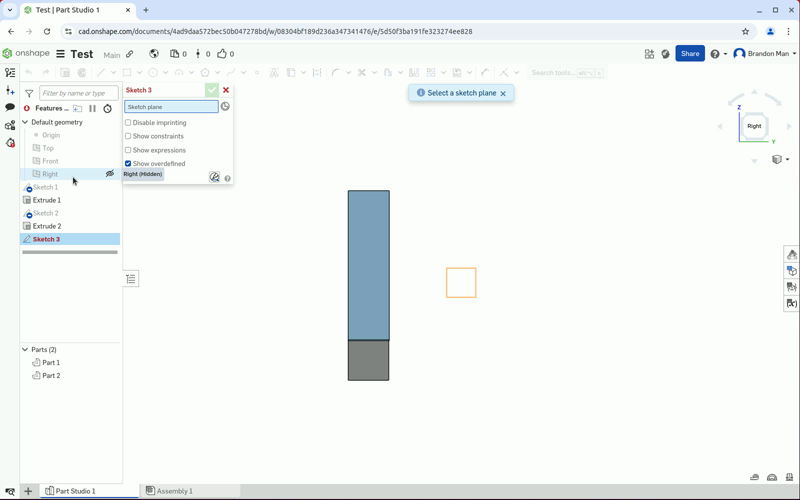
click(73, 176)
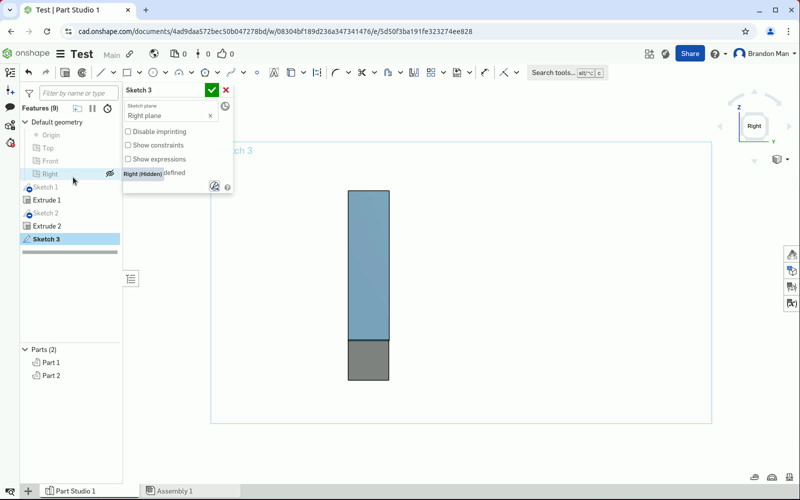
mouse_move(73, 352)
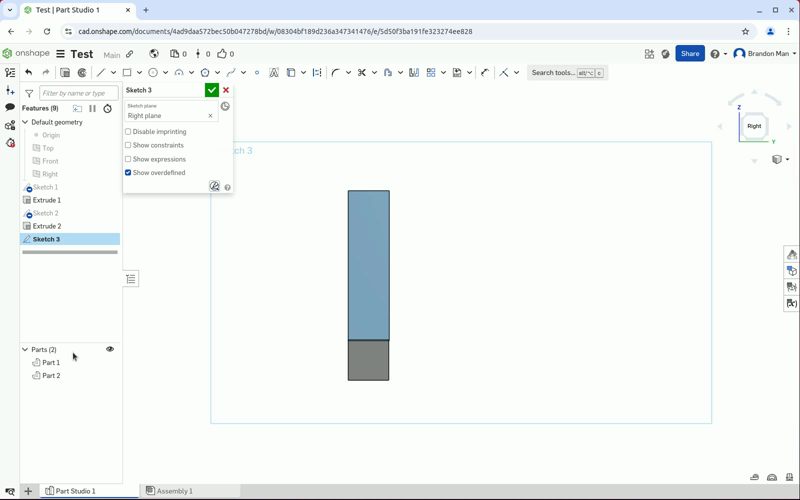
key(y)
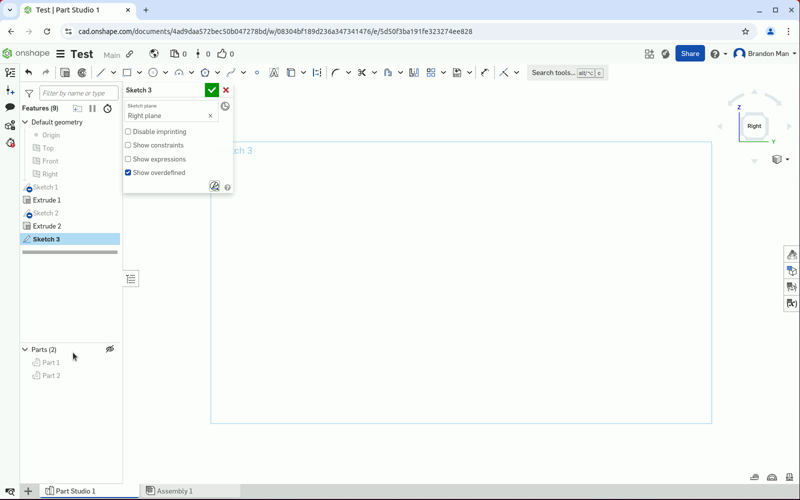
key(l)
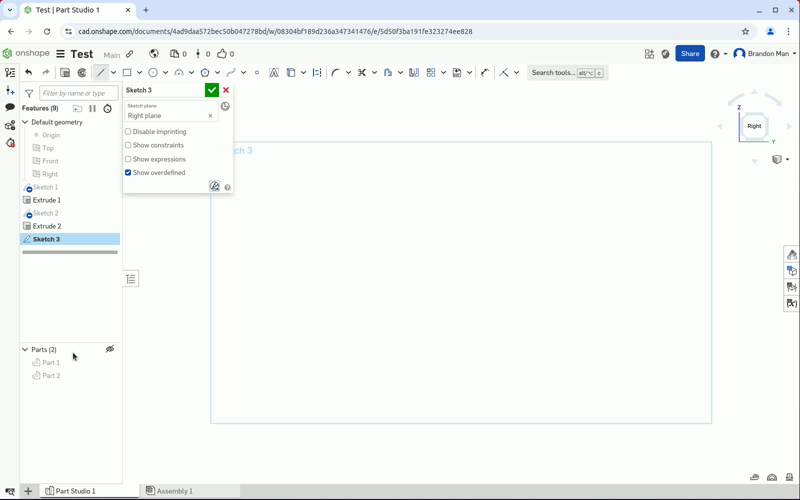
key_down(shift)
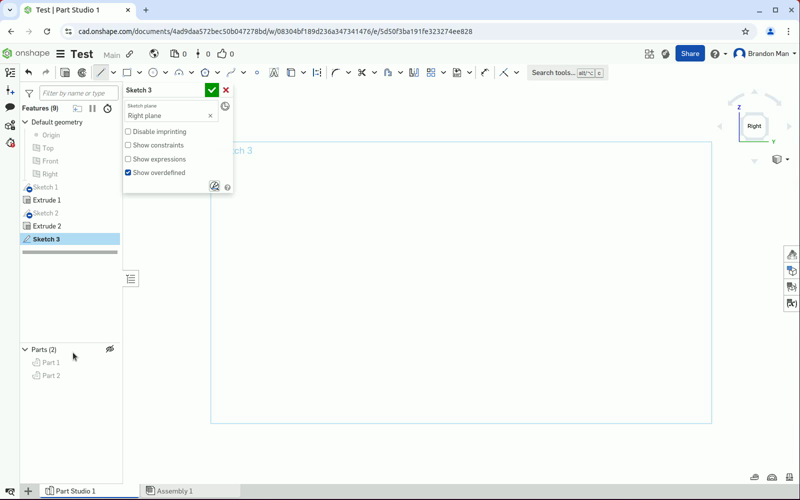
mouse_move(388, 380)
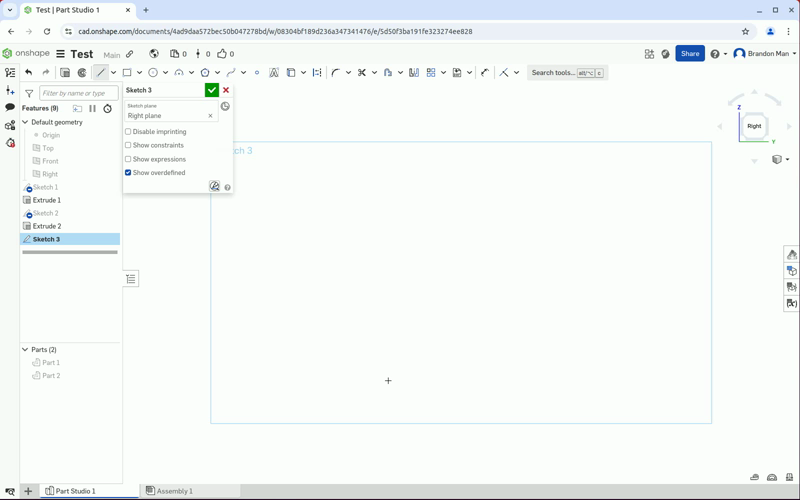
click(388, 380)
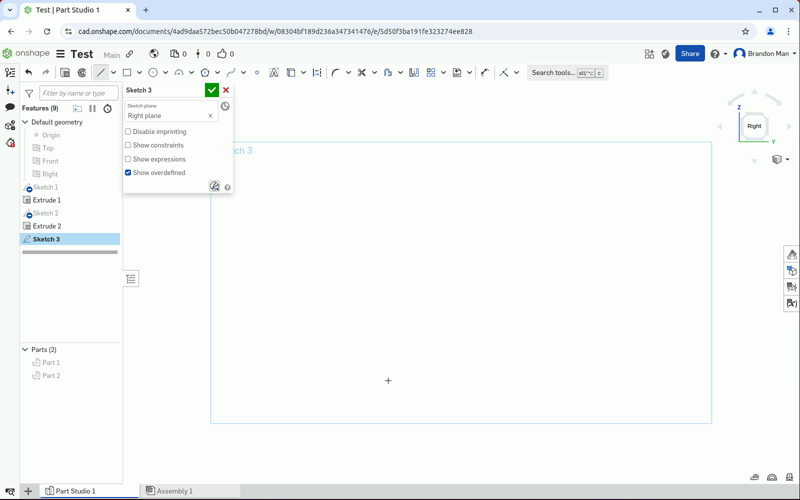
key_up(shift)
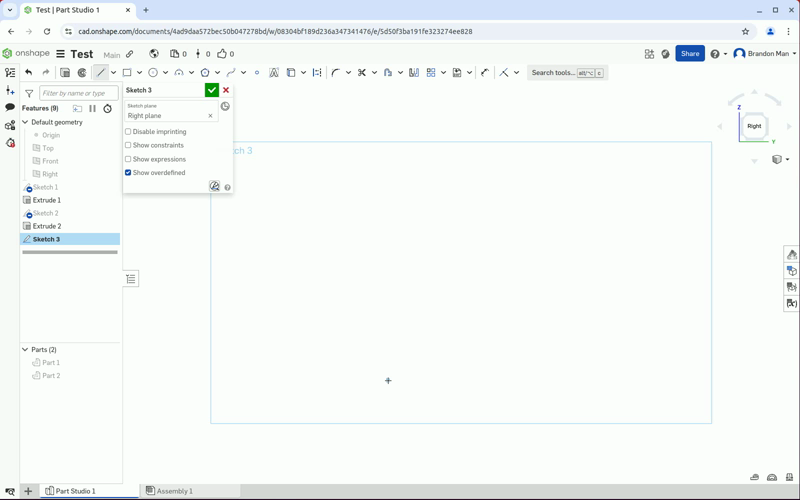
key_down(shift)
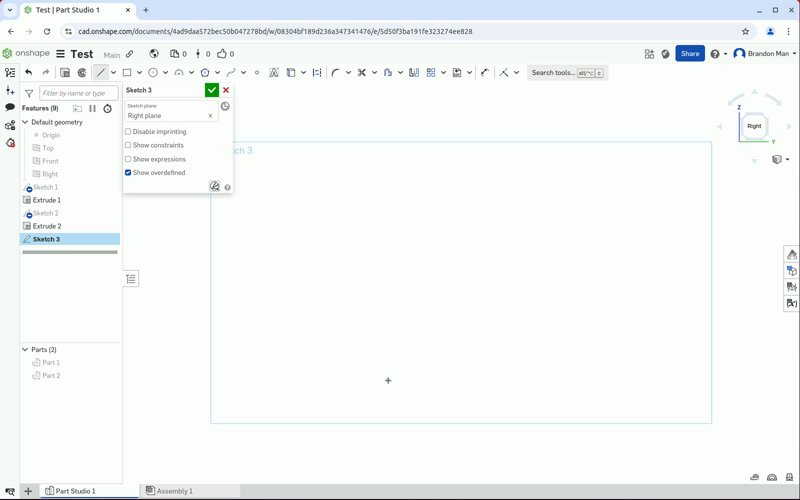
mouse_move(537, 380)
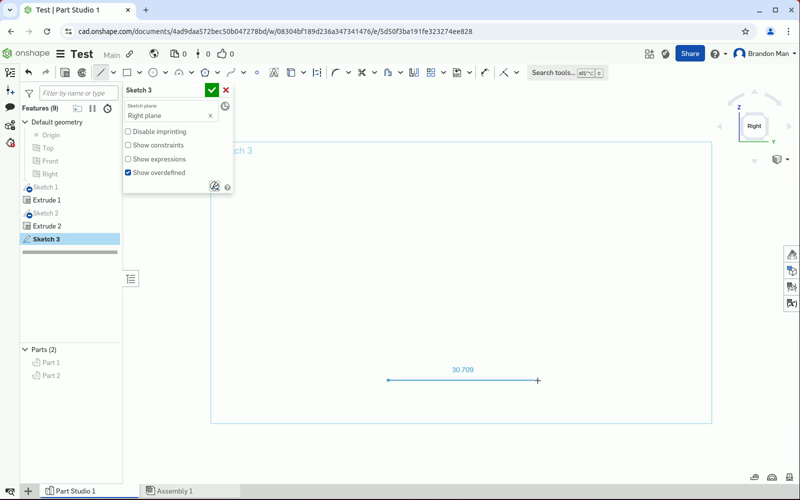
click(537, 380)
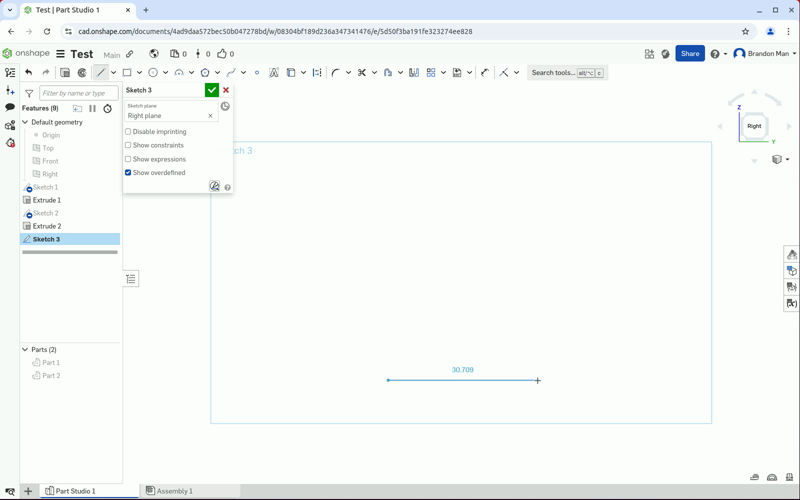
key_up(shift)
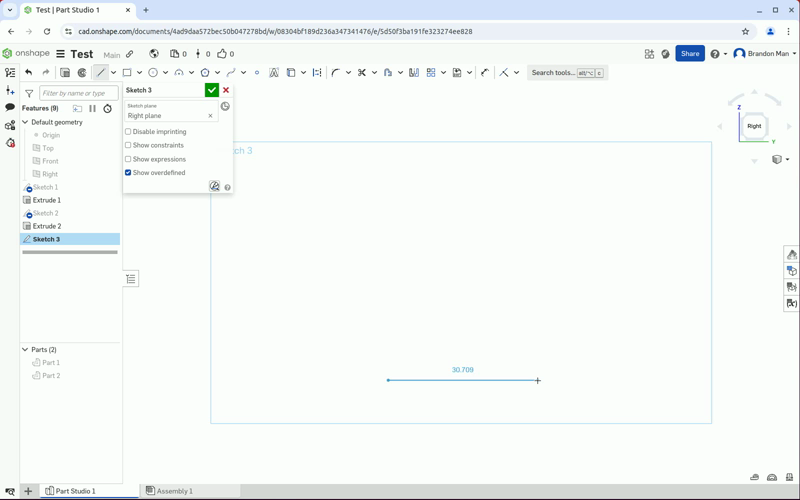
key_down(shift)
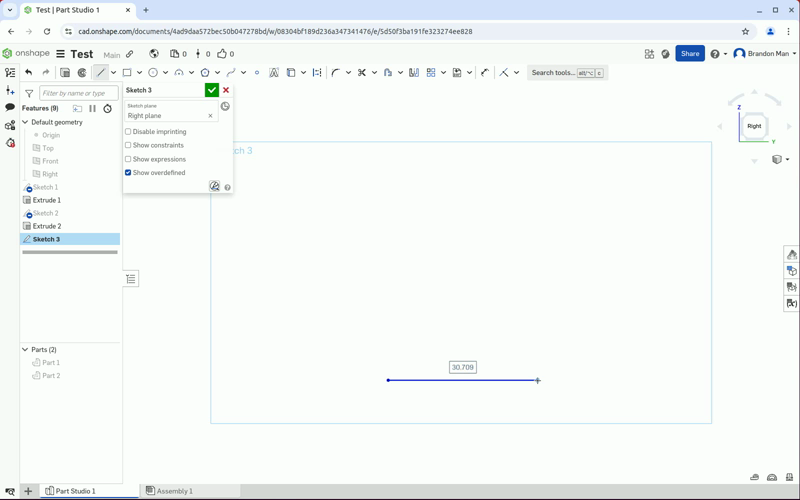
mouse_move(567, 380)
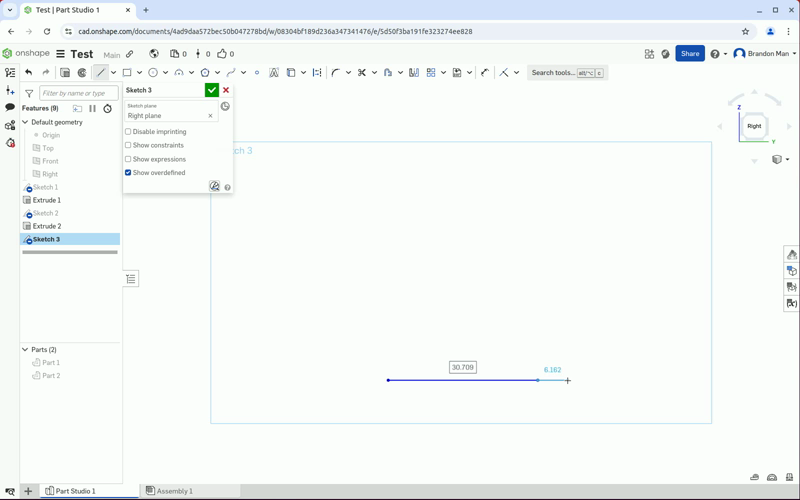
mouse_move(537, 339)
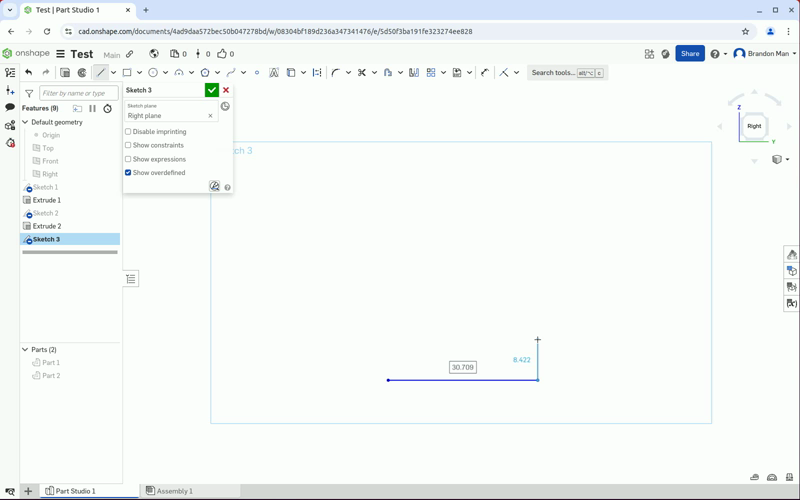
click(537, 339)
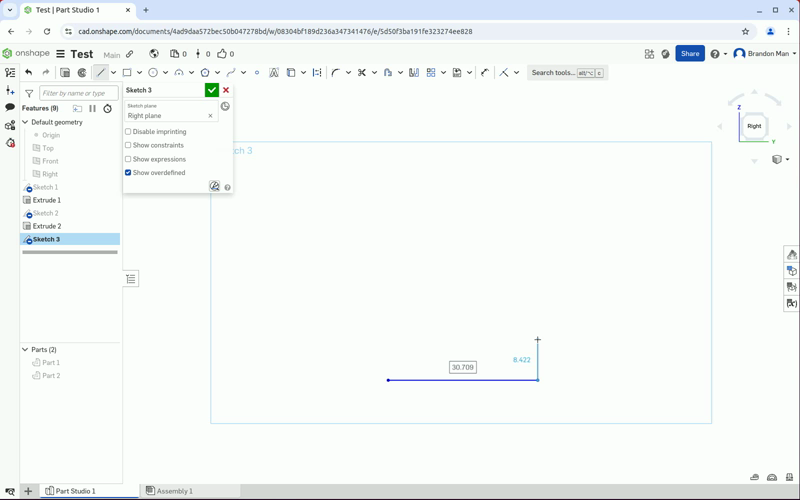
key_up(shift)
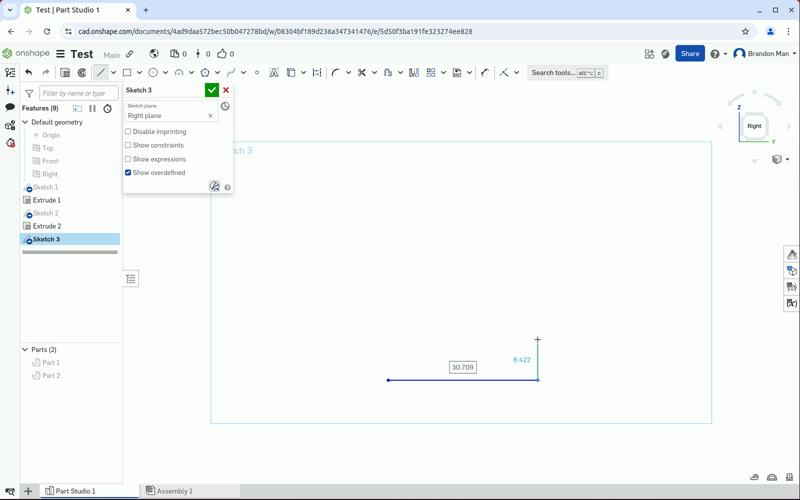
key_down(shift)
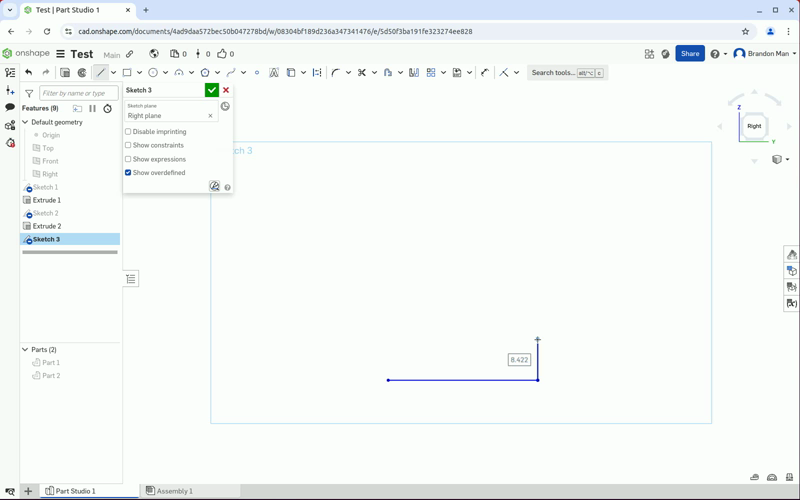
mouse_move(388, 339)
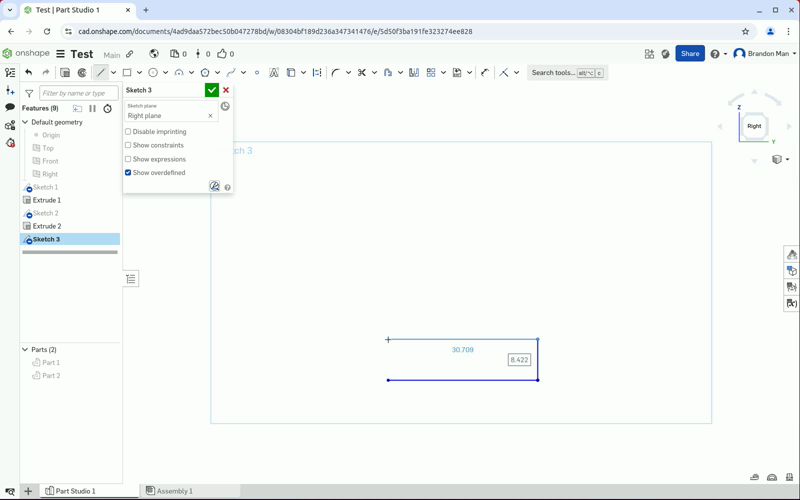
click(388, 339)
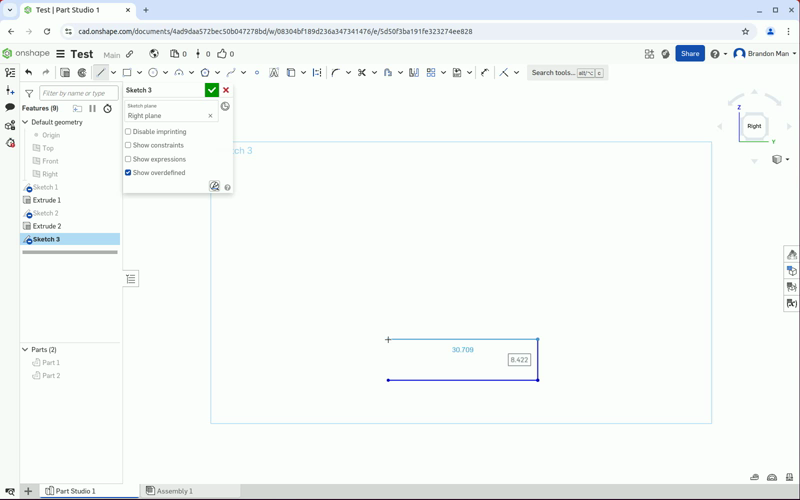
key_up(shift)
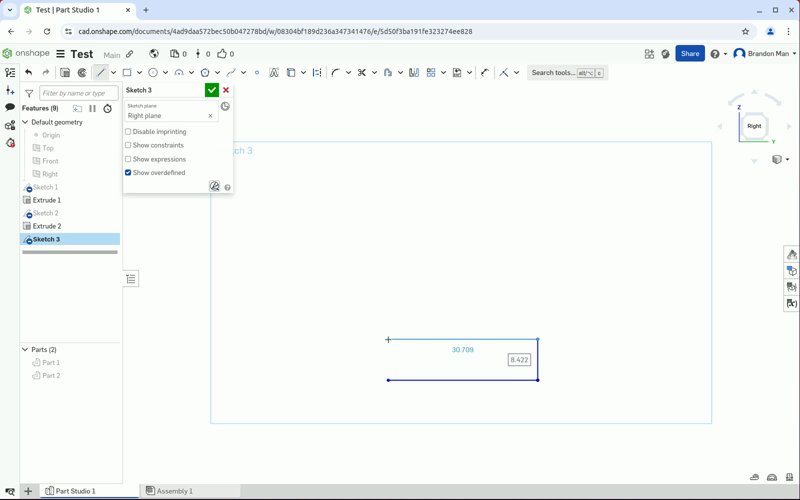
mouse_move(418, 339)
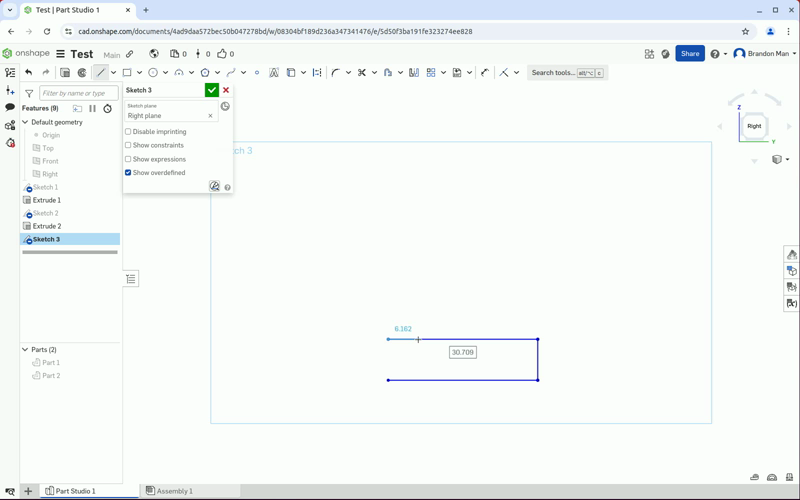
key_down(shift)
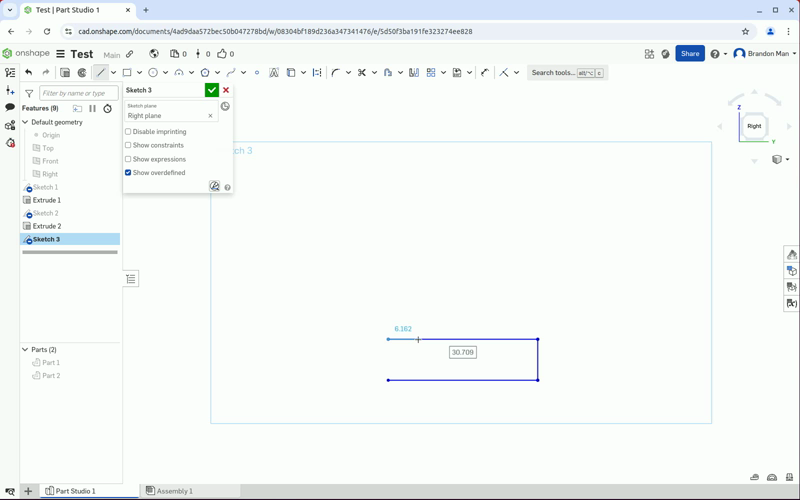
mouse_move(388, 380)
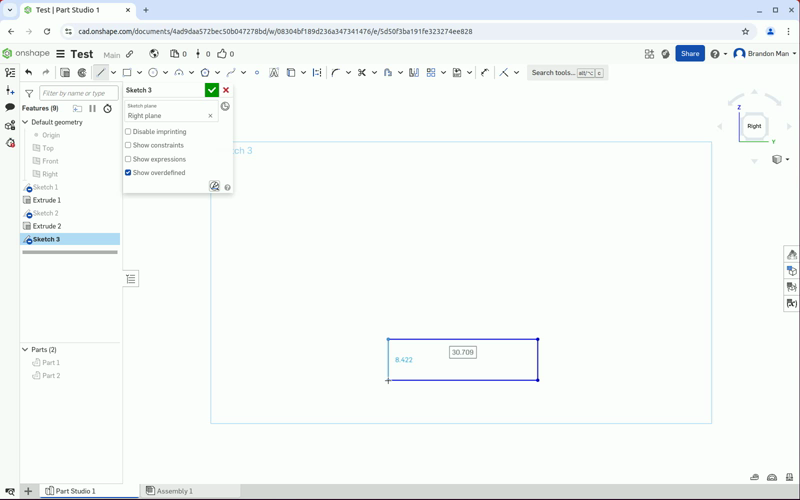
key_up(shift)
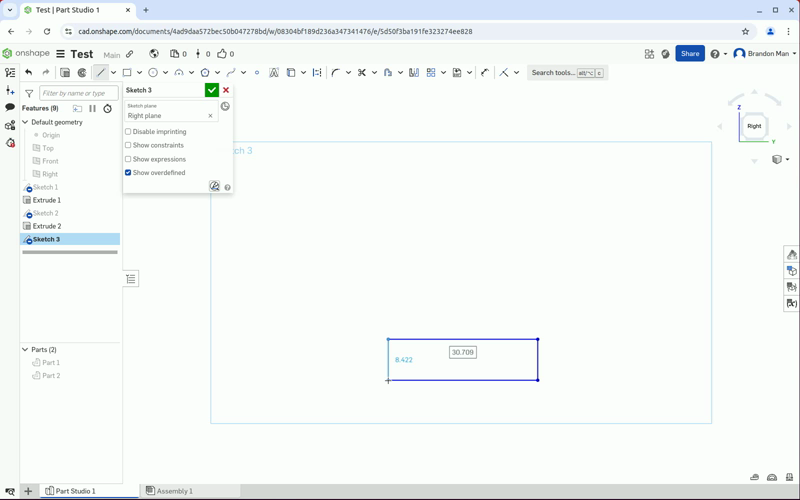
click(388, 380)
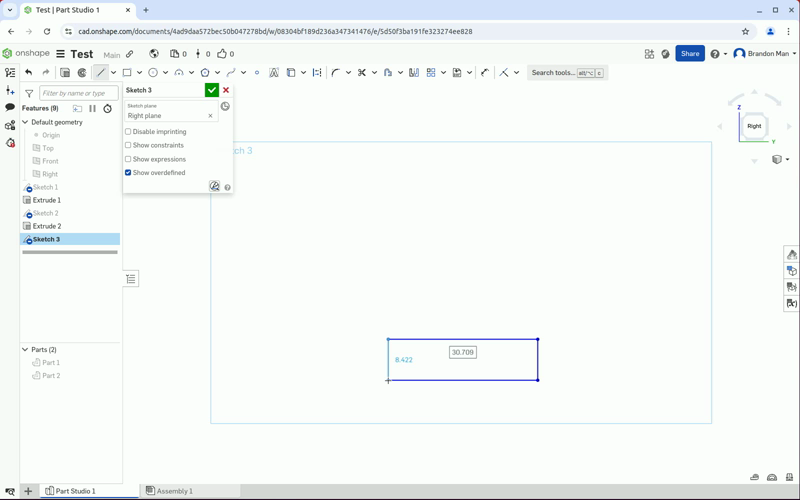
key(esc)
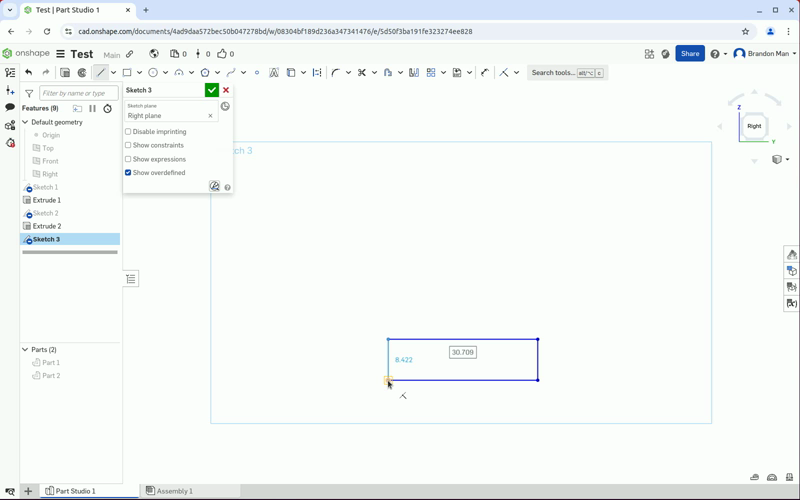
mouse_move(482, 352)
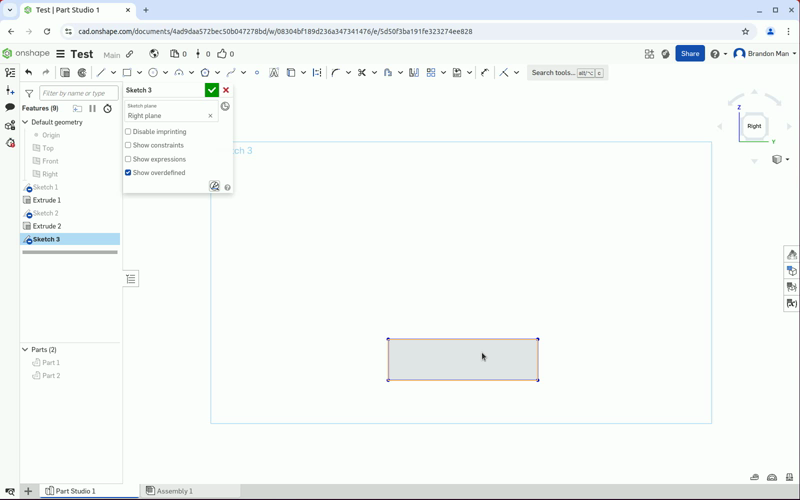
click(482, 352)
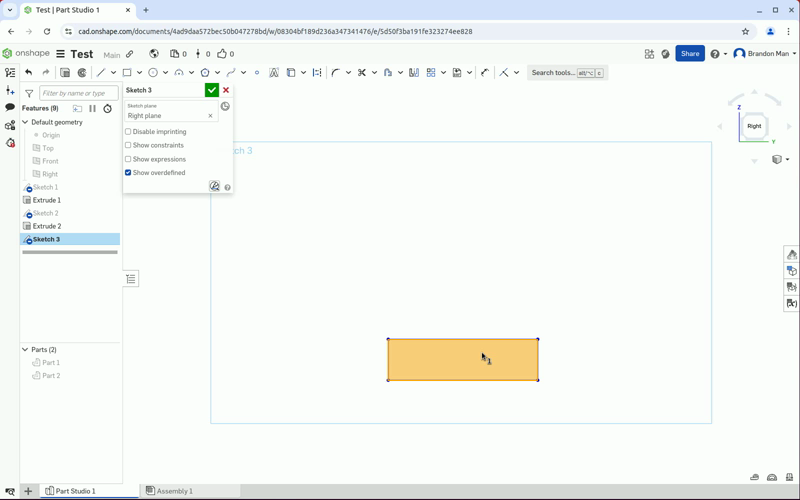
mouse_move(73, 352)
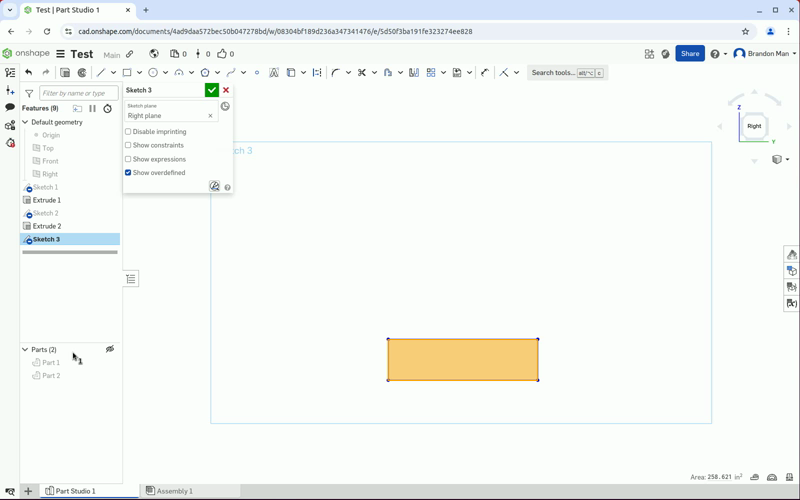
key(shift+y)
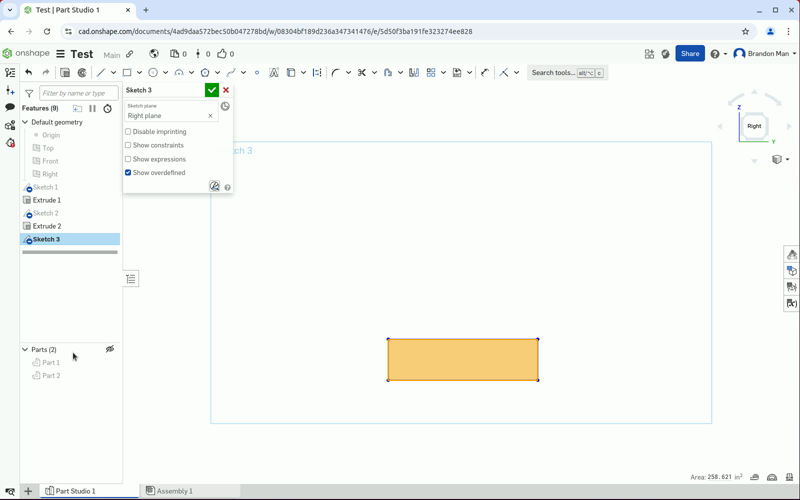
key(shift+e)
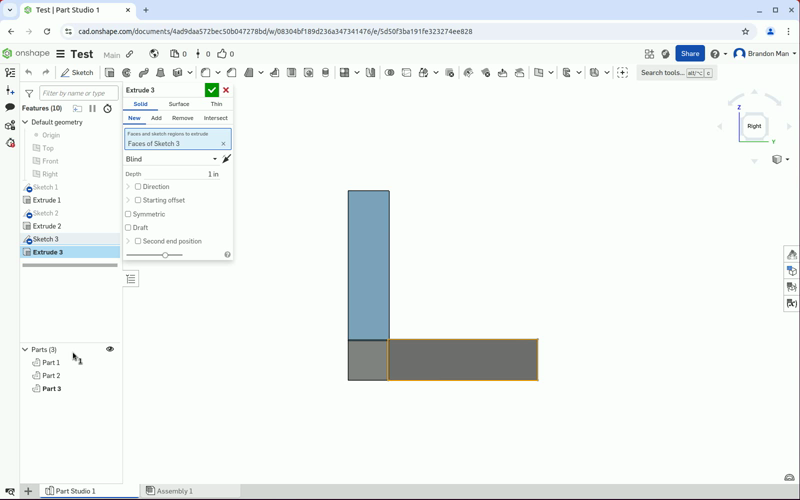
mouse_move(143, 106)
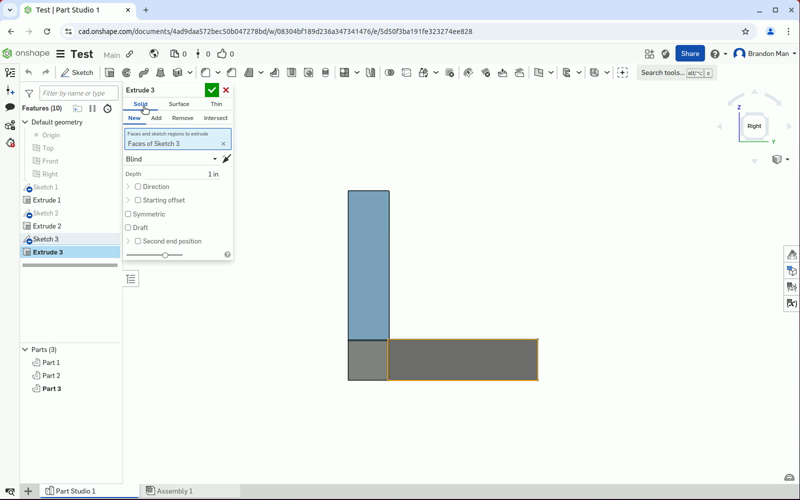
click(143, 106)
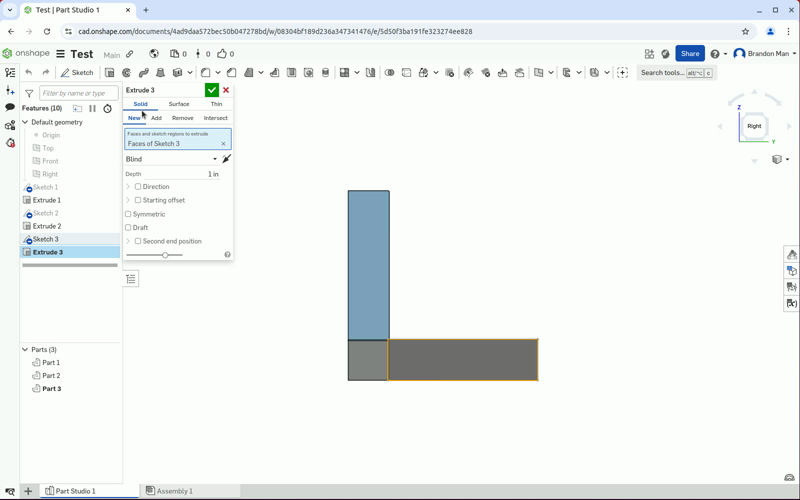
mouse_move(137, 120)
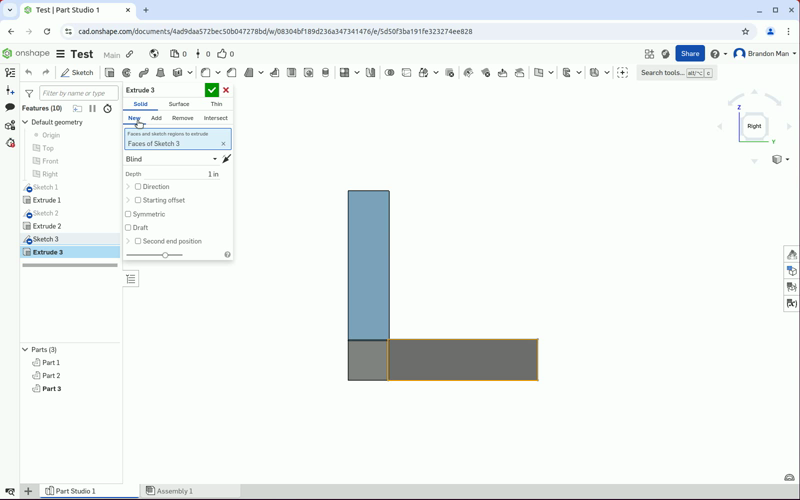
click(137, 120)
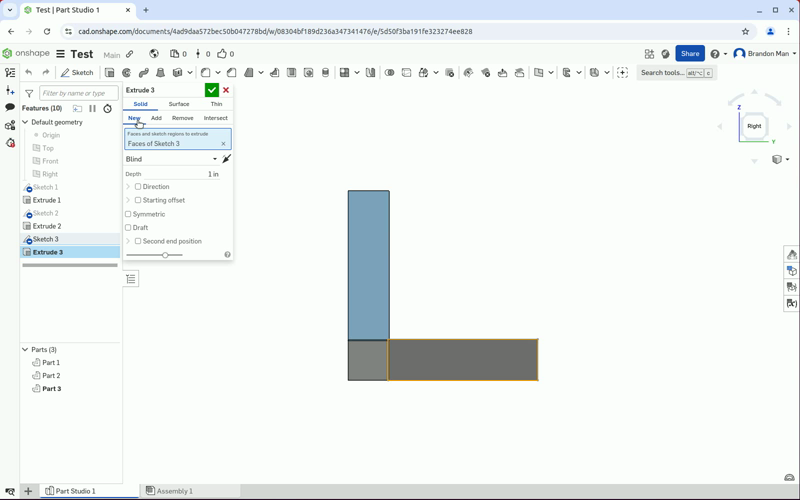
key(tab, 4)
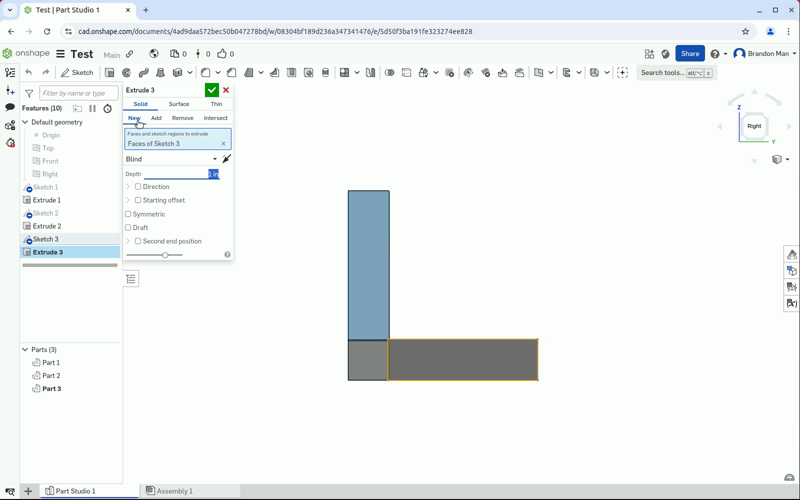
text(3.851)
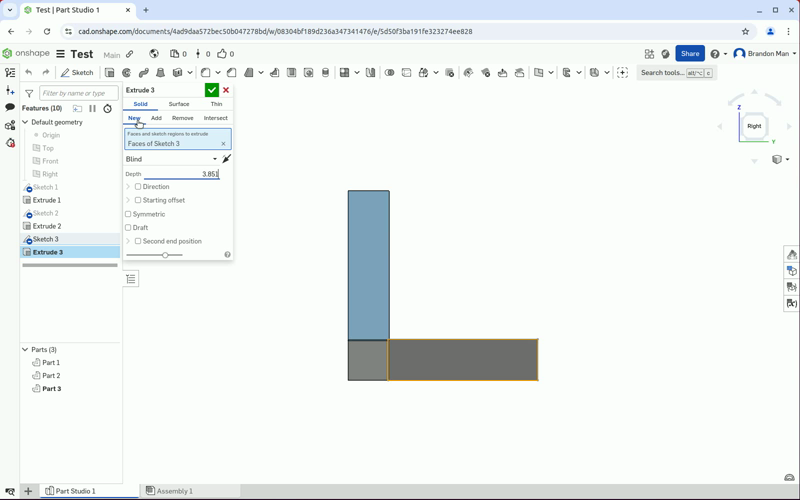
key(enter)
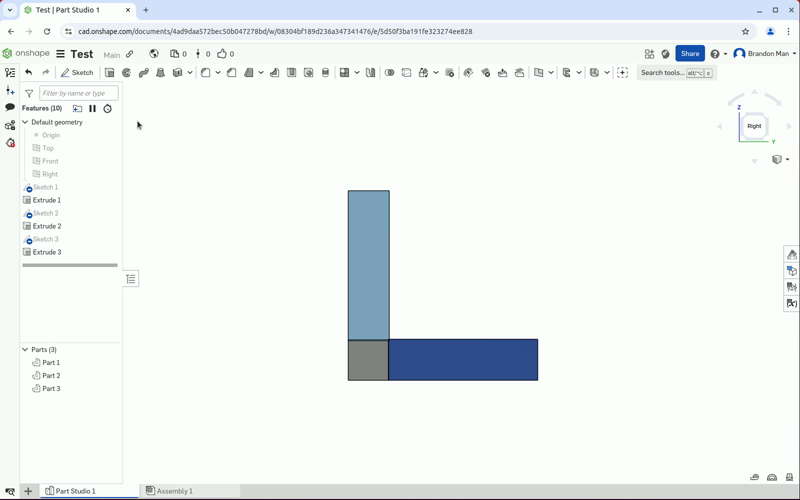
key(shift+h)
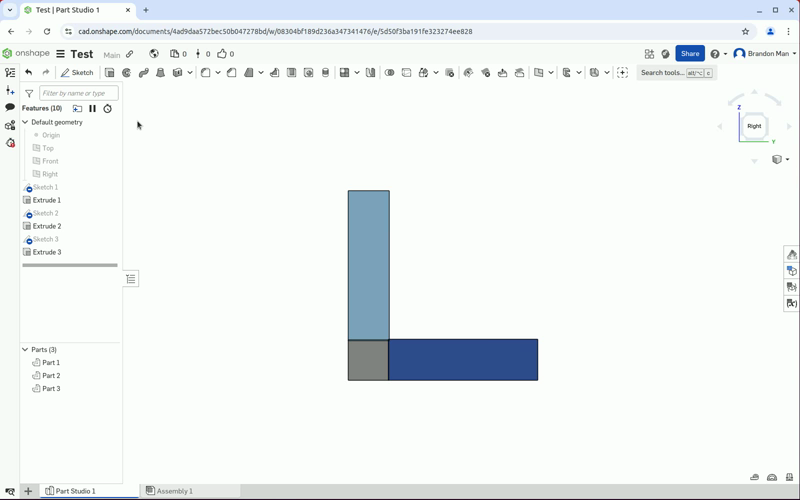
key(shift+h)
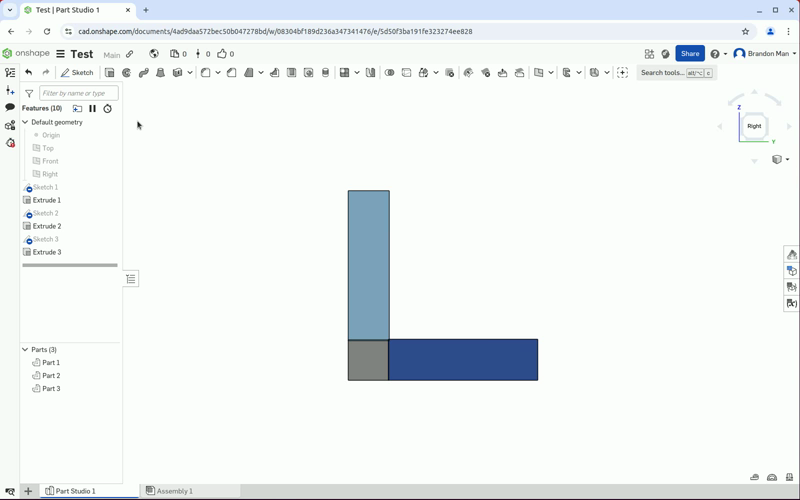
mouse_move(73, 189)
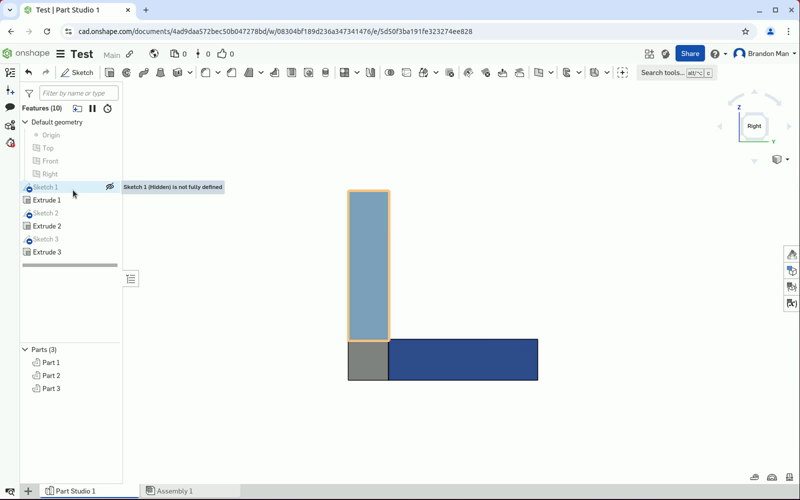
click(73, 189)
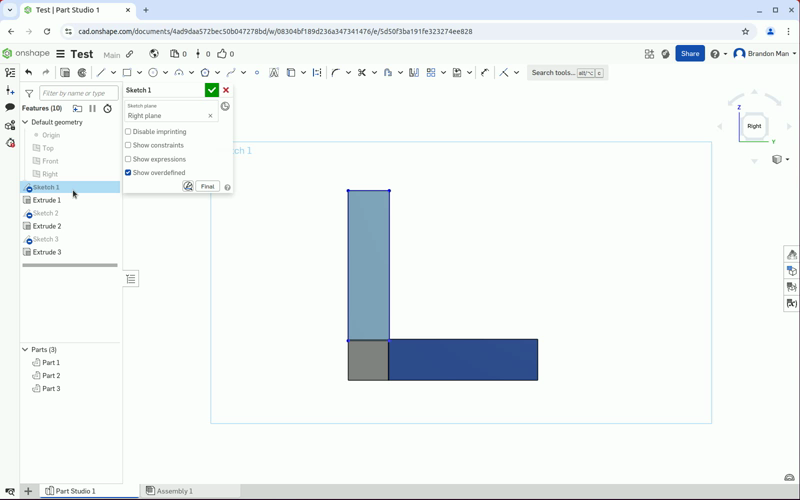
mouse_move(229, 92)
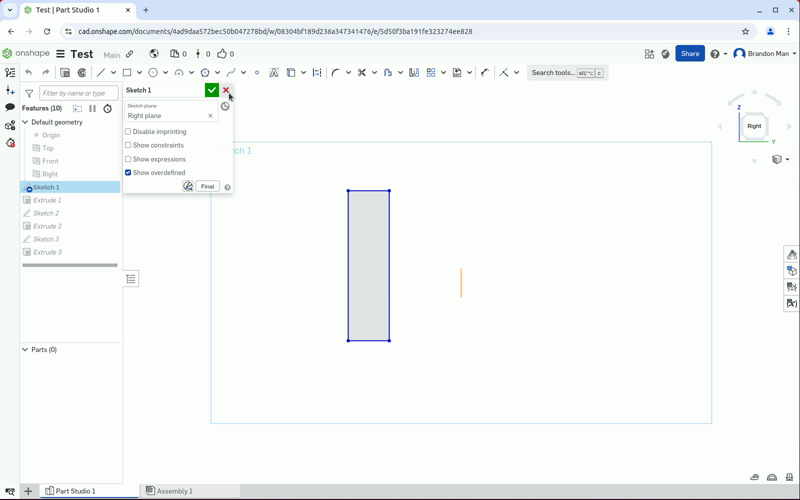
click(229, 92)
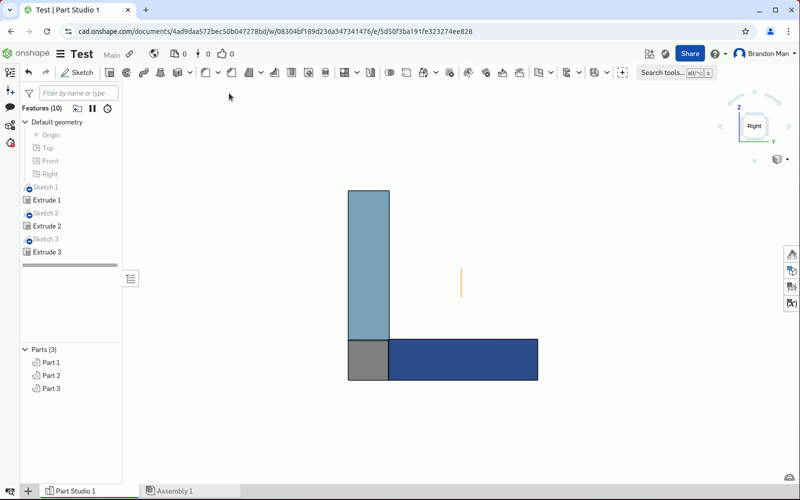
mouse_move(541, 75)
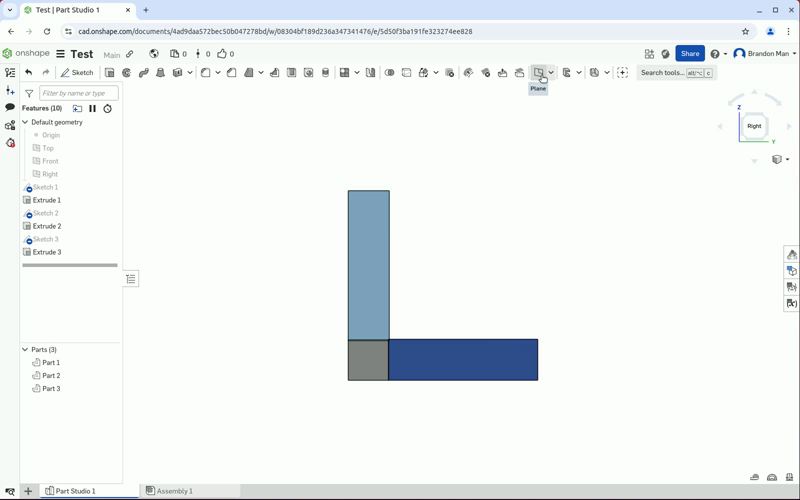
click(541, 75)
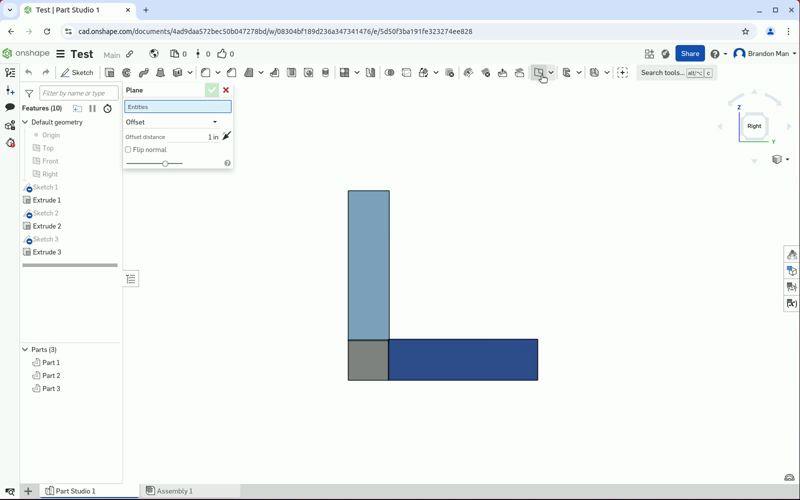
mouse_move(73, 176)
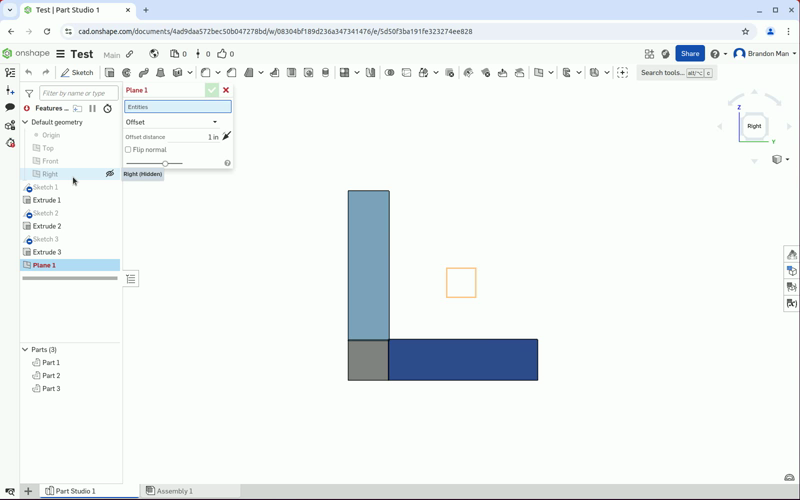
click(73, 176)
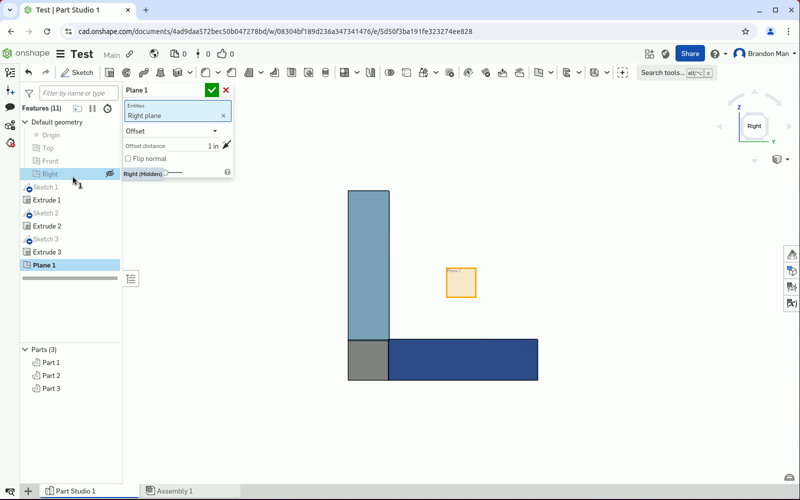
key(tab, 2)
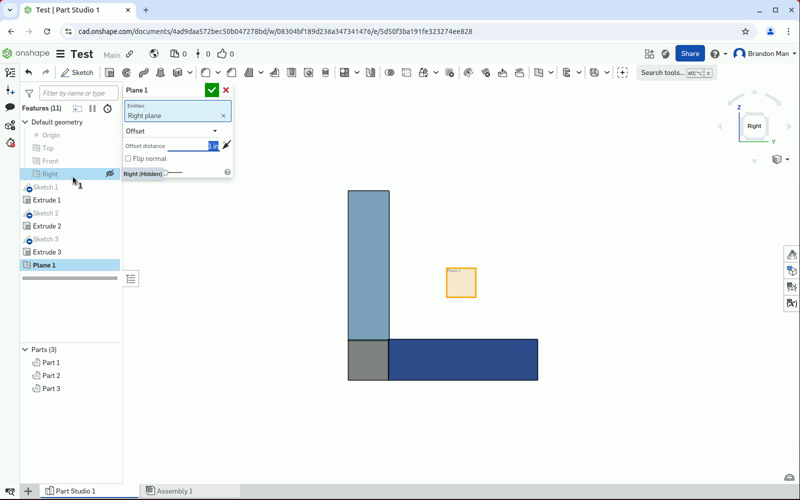
text(3.851)
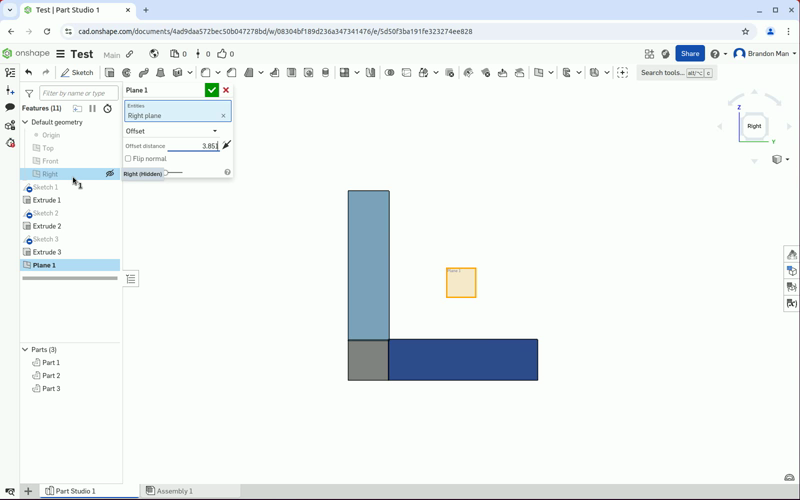
key(enter, 2)
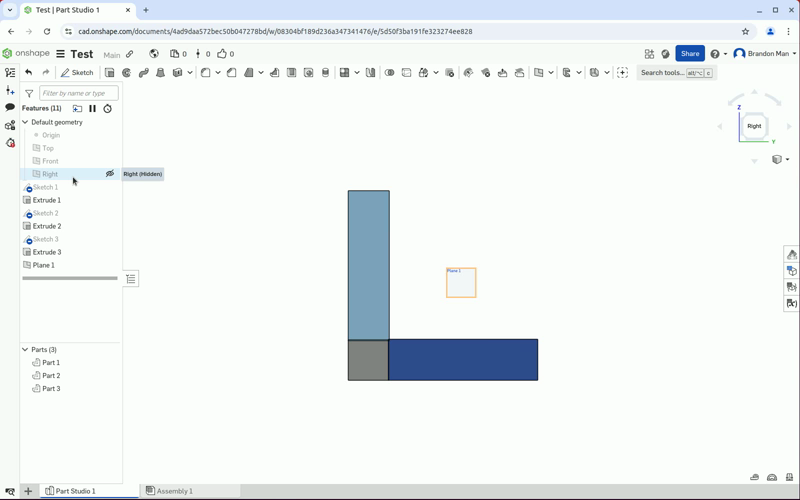
key(shift+s)
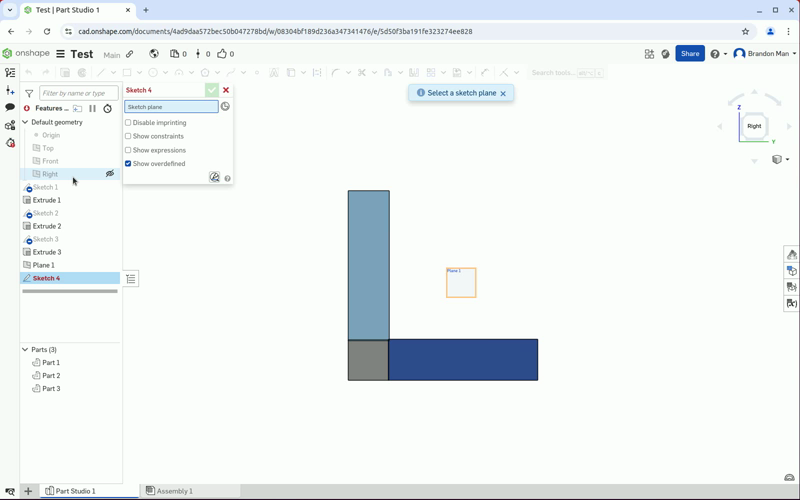
mouse_move(73, 267)
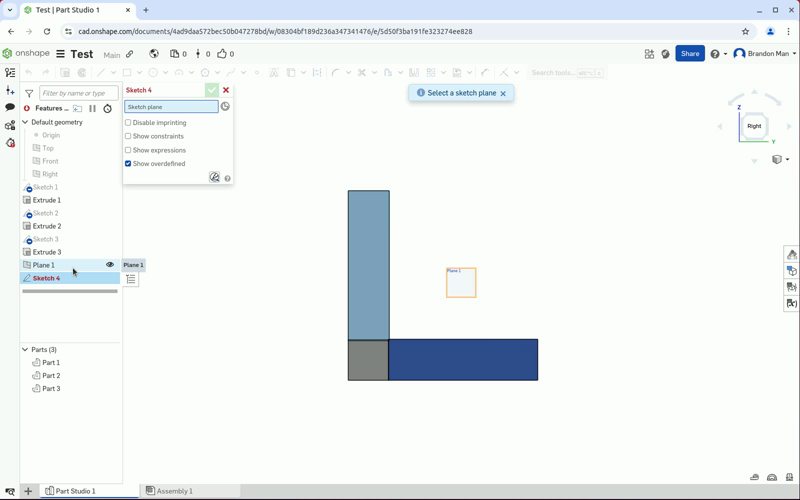
click(73, 267)
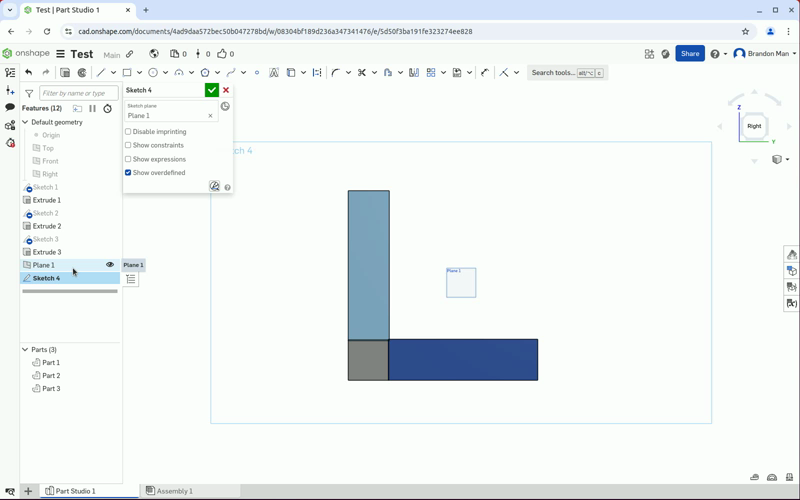
mouse_move(73, 352)
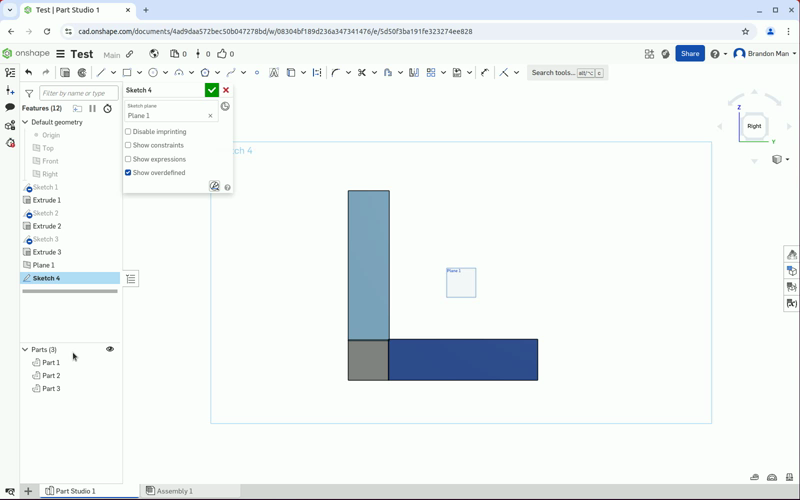
key(y)
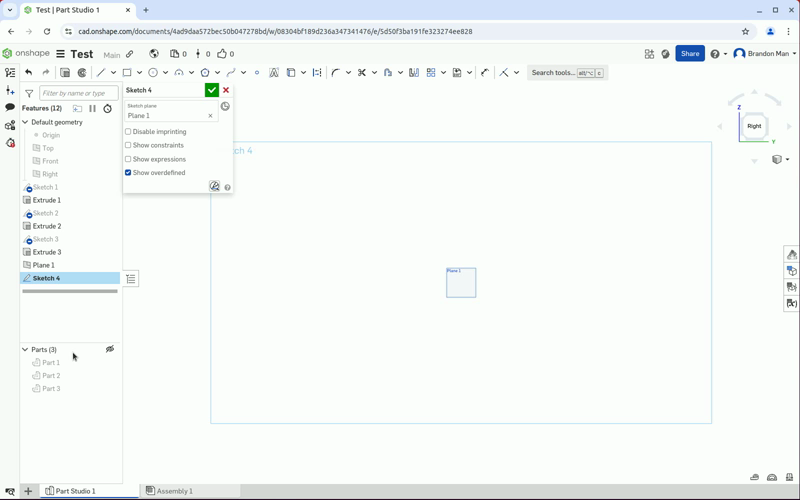
key(c)
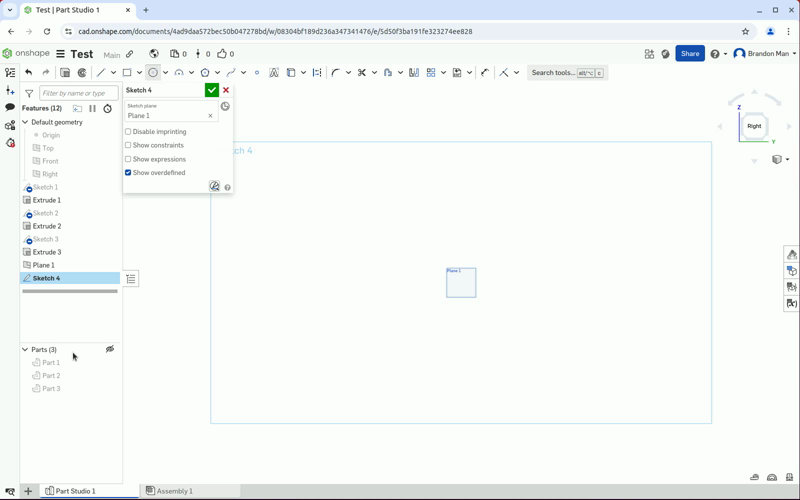
key_down(shift)
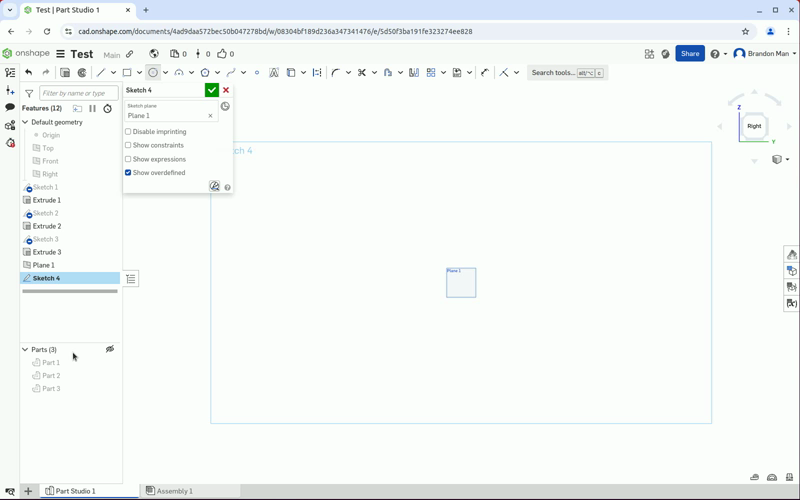
mouse_move(367, 210)
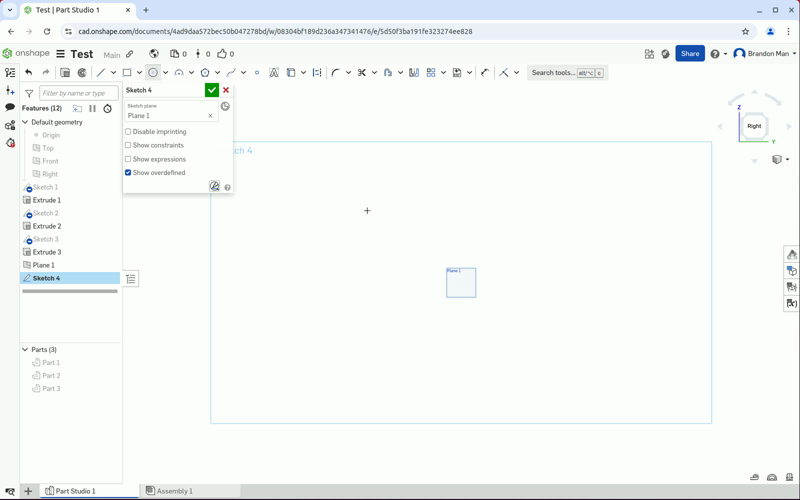
click(367, 210)
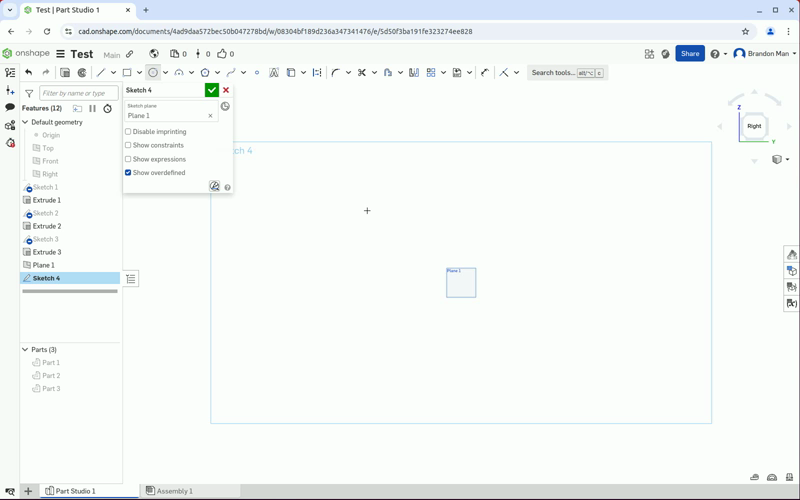
key_up(shift)
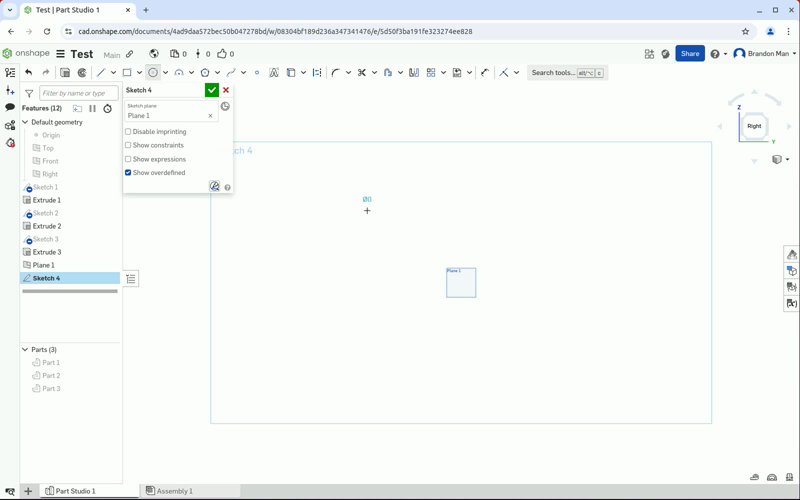
mouse_move(380, 210)
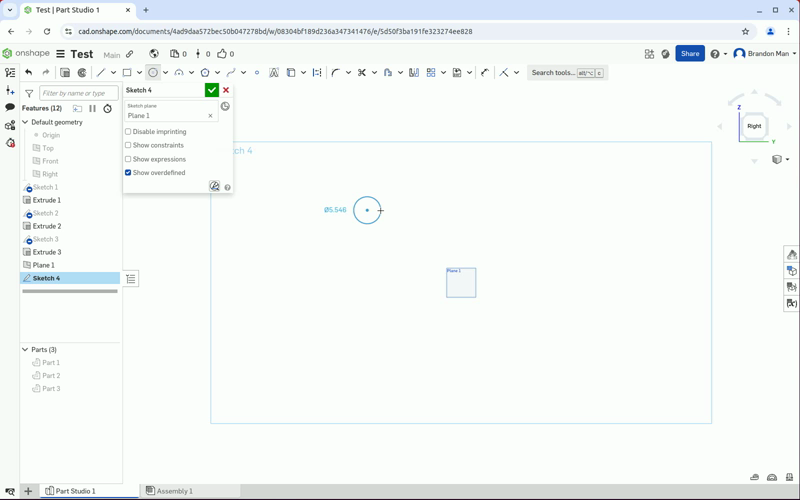
click(380, 210)
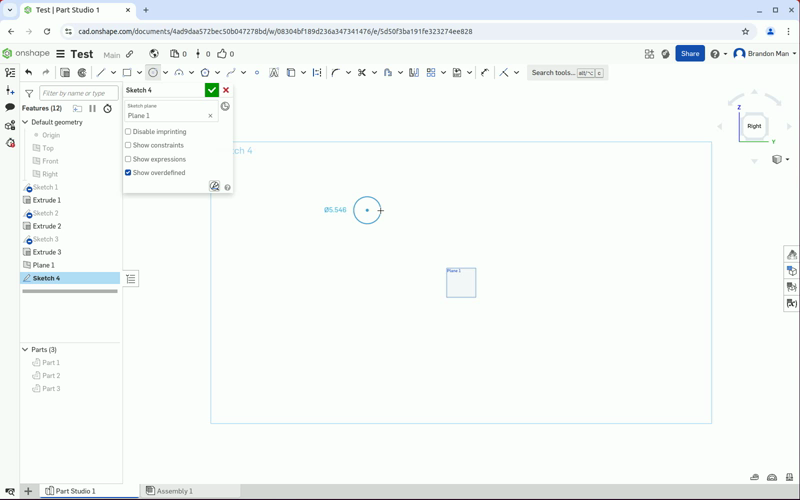
key(esc)
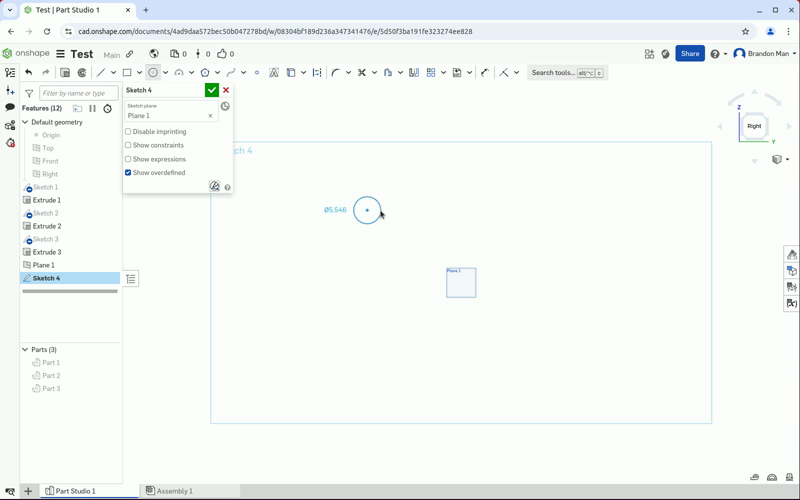
mouse_move(378, 217)
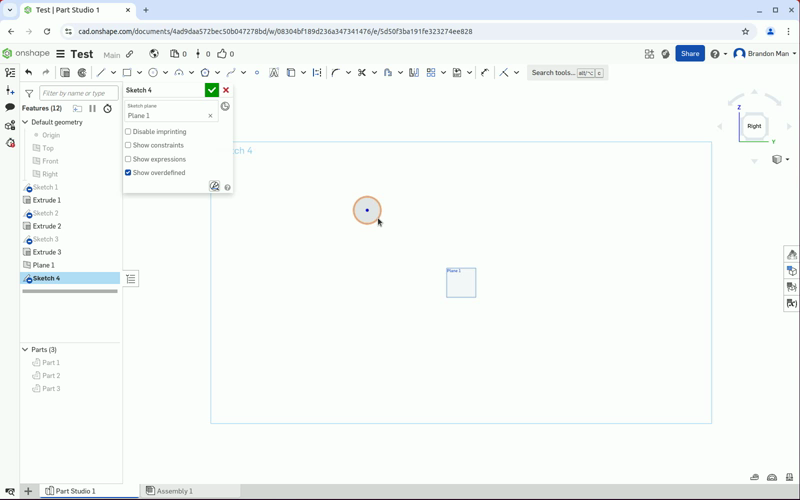
scroll(6)
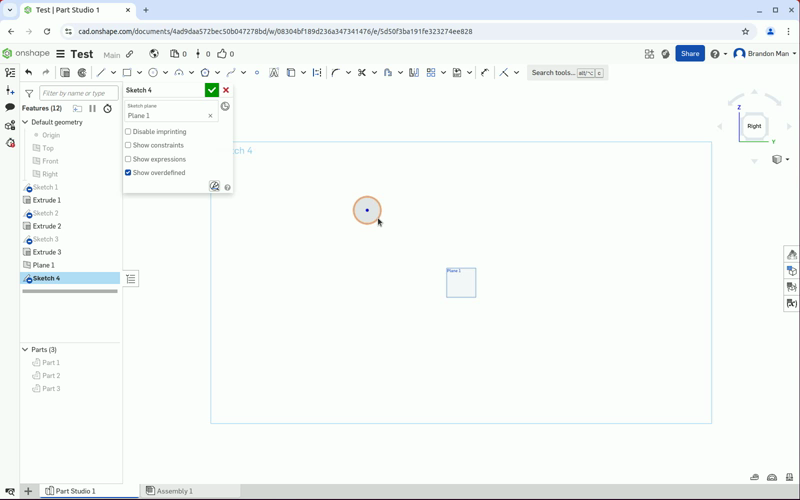
scroll(6)
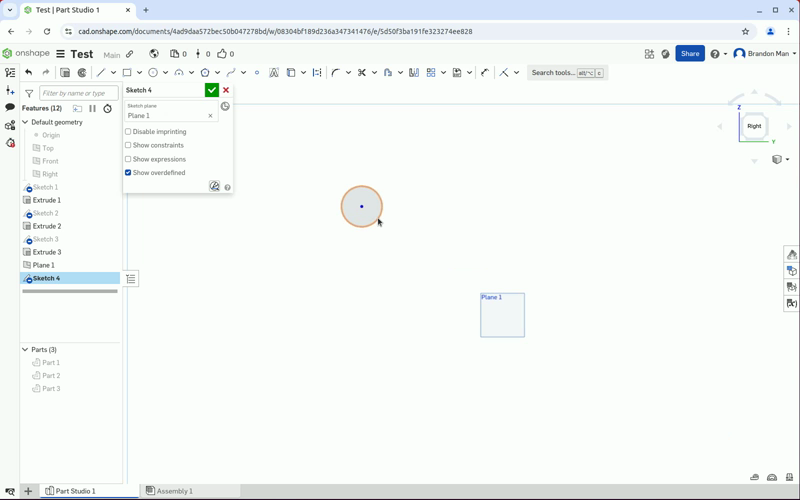
scroll(6)
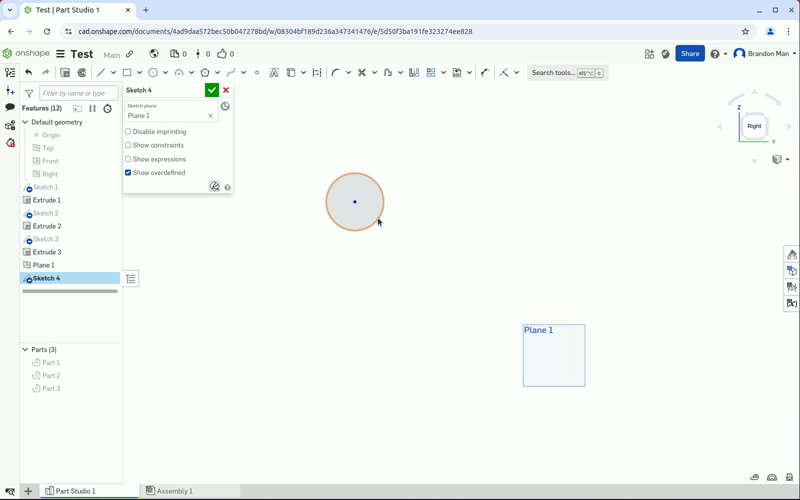
scroll(6)
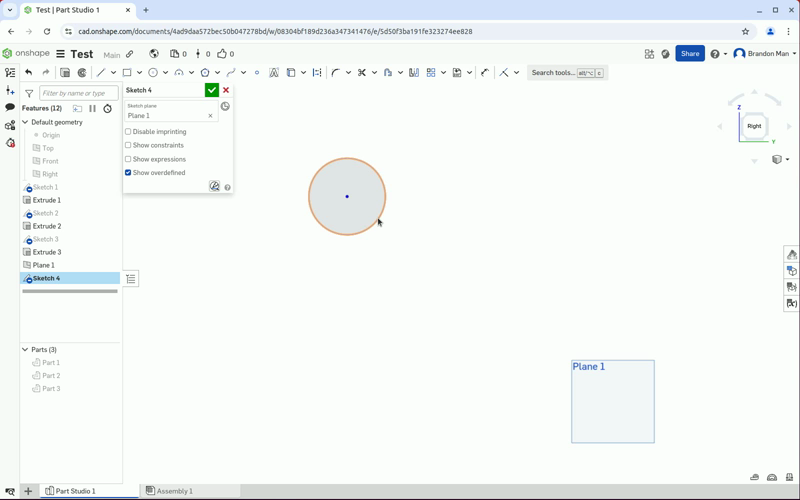
scroll(6)
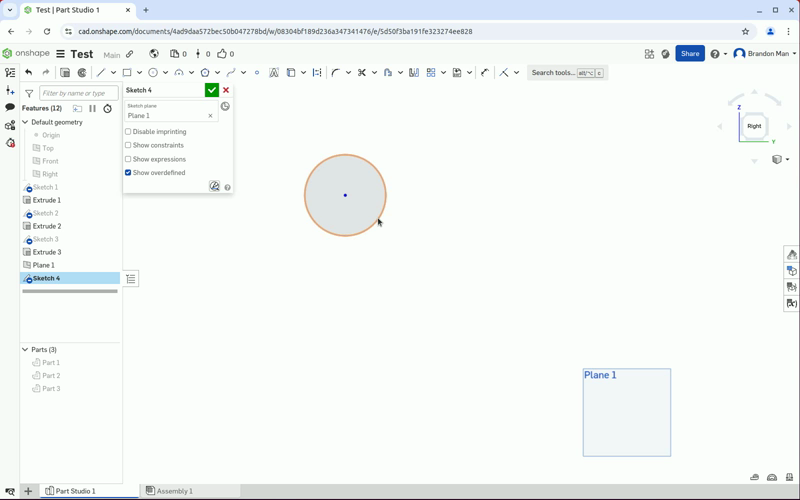
scroll(6)
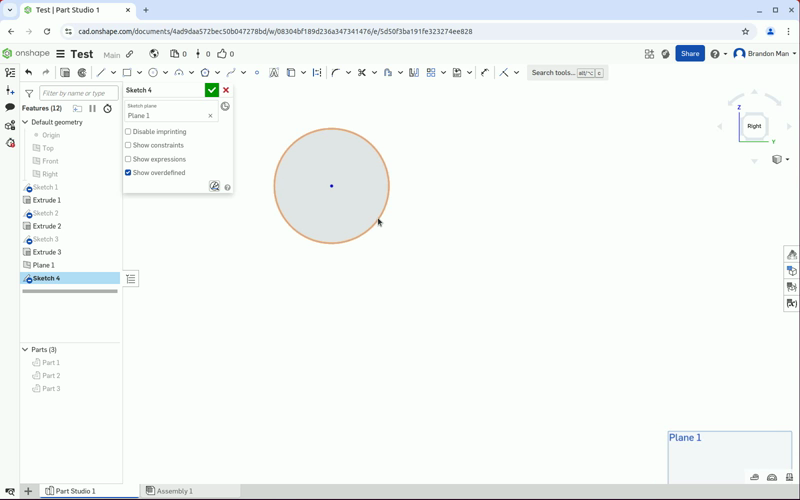
scroll(6)
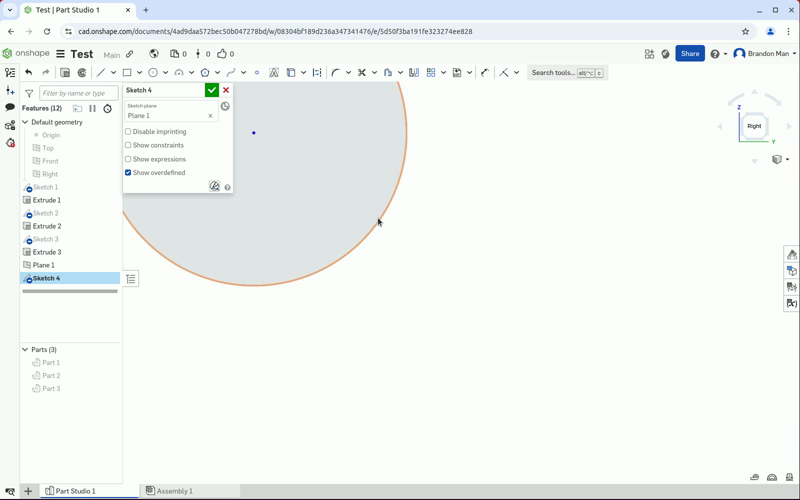
click(378, 217)
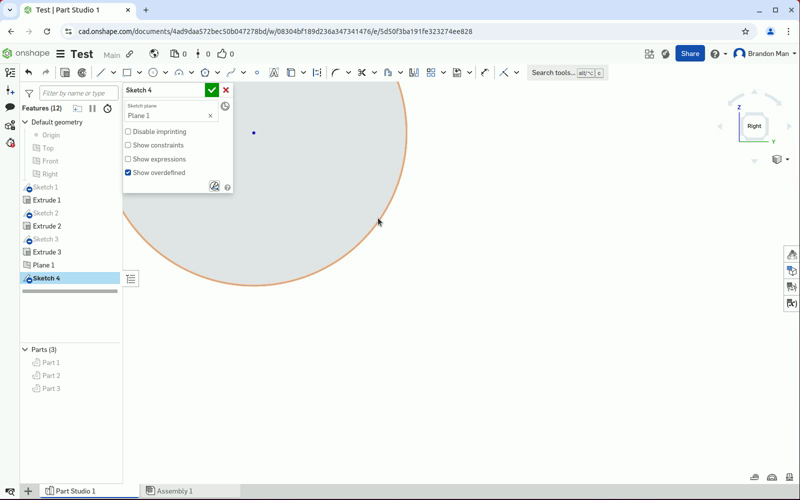
scroll(-6)
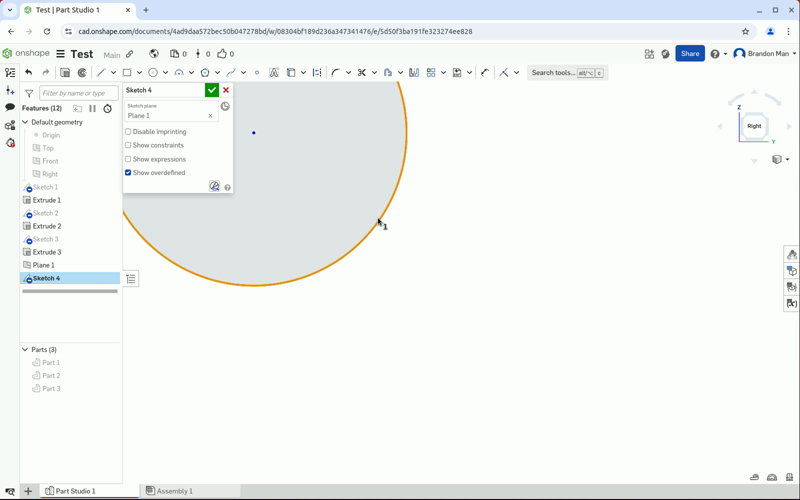
scroll(-6)
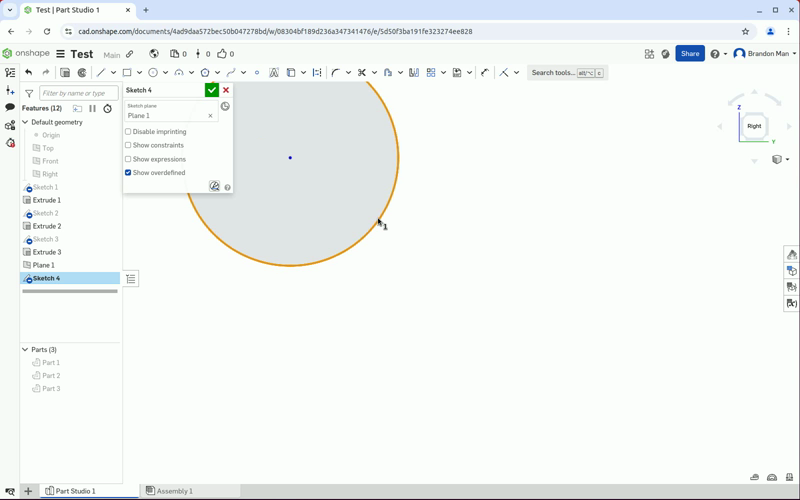
scroll(-6)
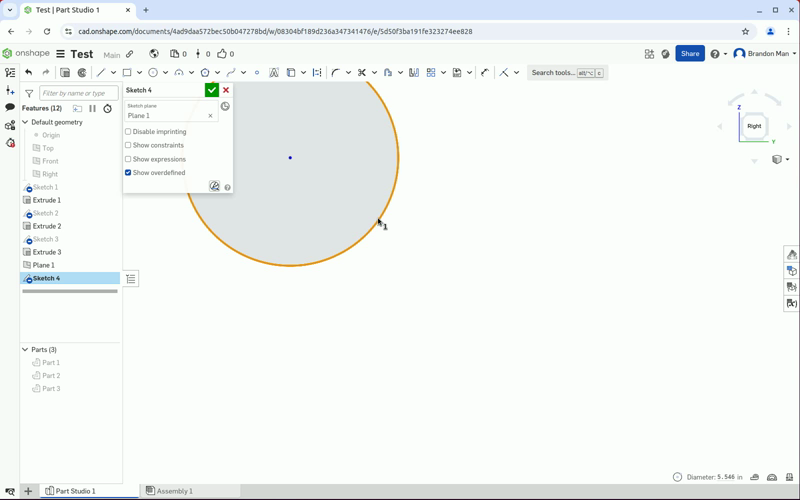
scroll(-6)
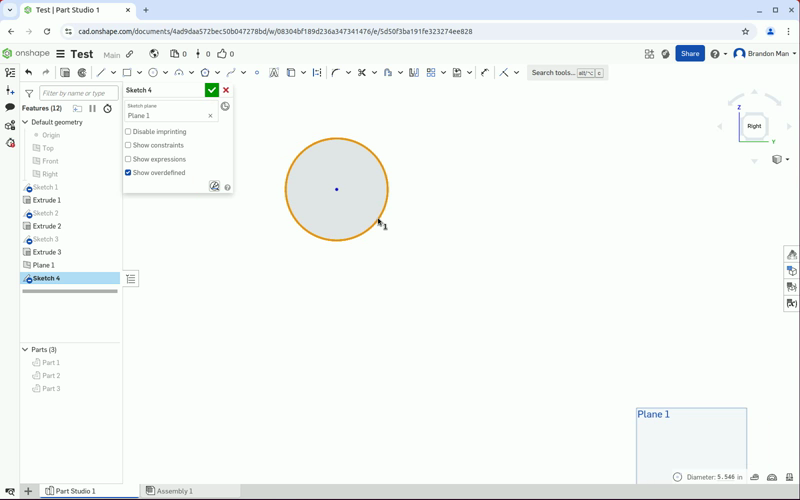
scroll(-6)
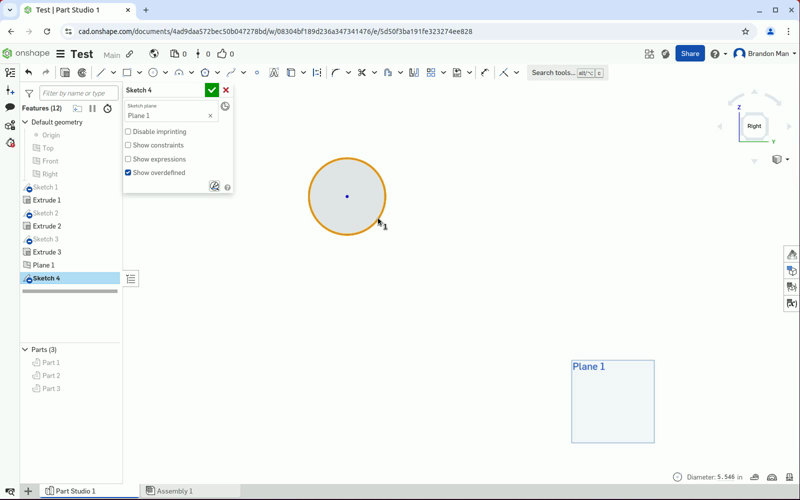
scroll(-6)
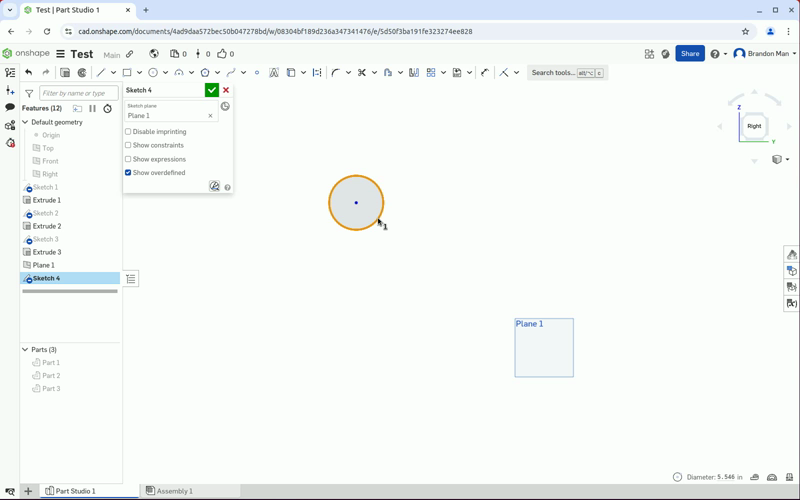
scroll(-6)
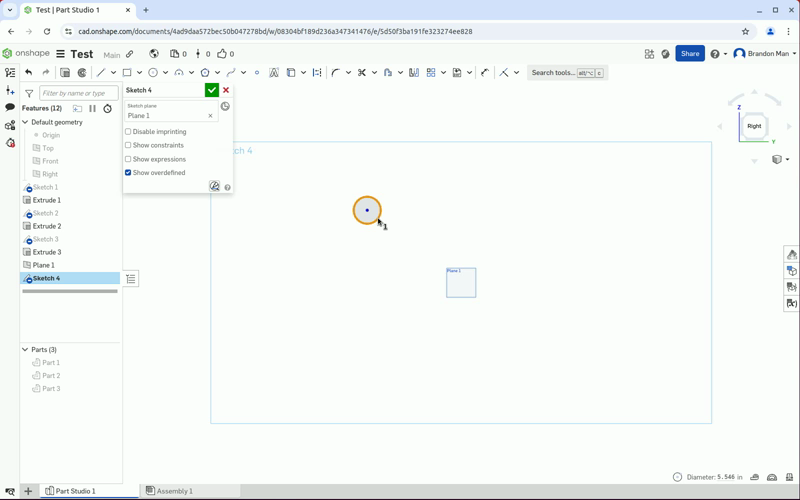
mouse_move(73, 352)
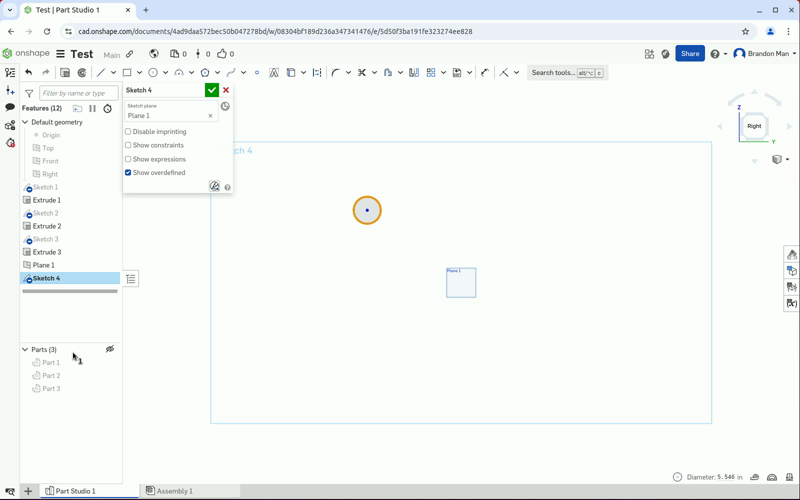
key(shift+y)
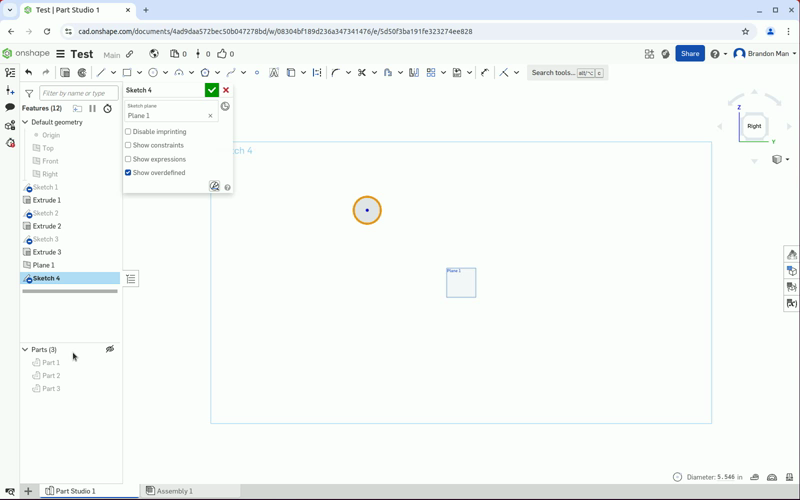
key(shift+e)
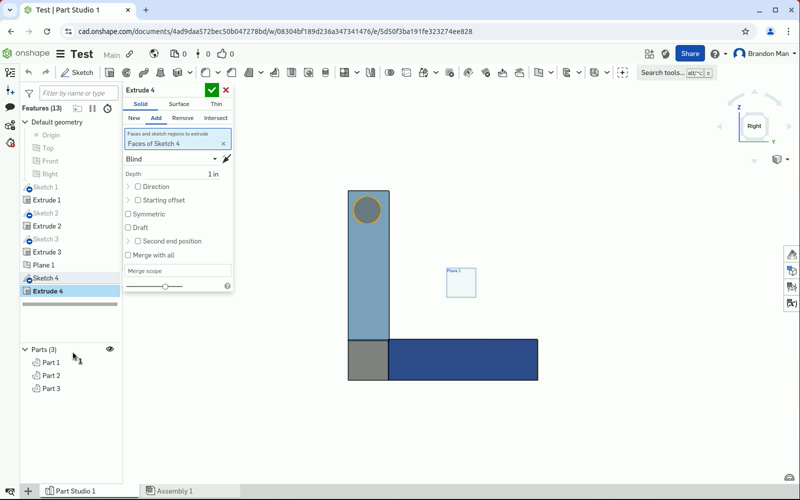
mouse_move(143, 106)
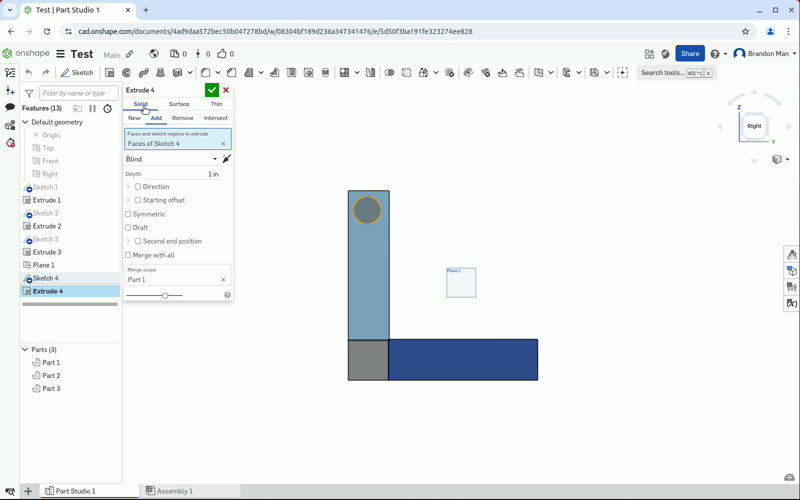
click(143, 106)
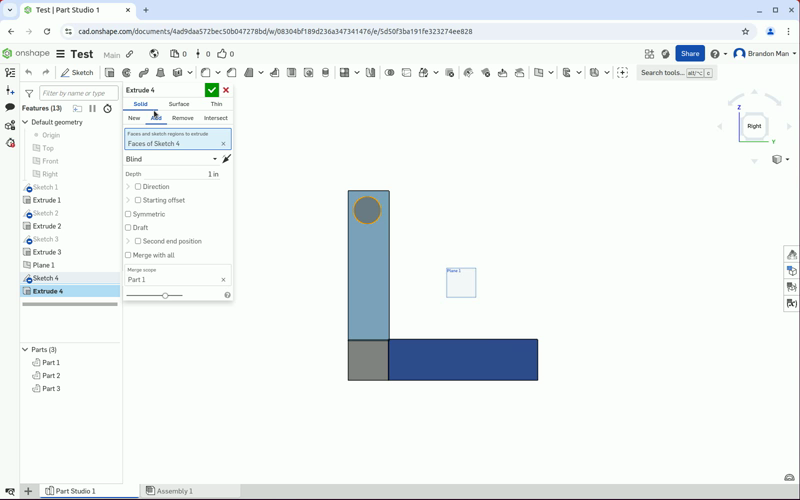
mouse_move(186, 120)
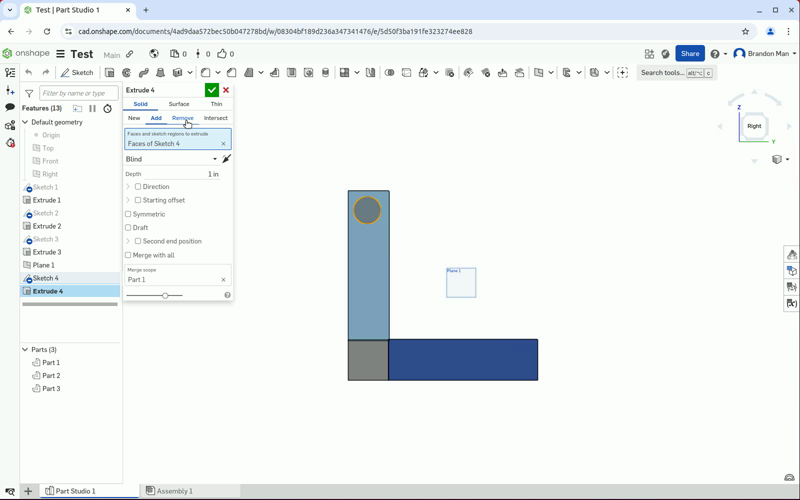
click(186, 120)
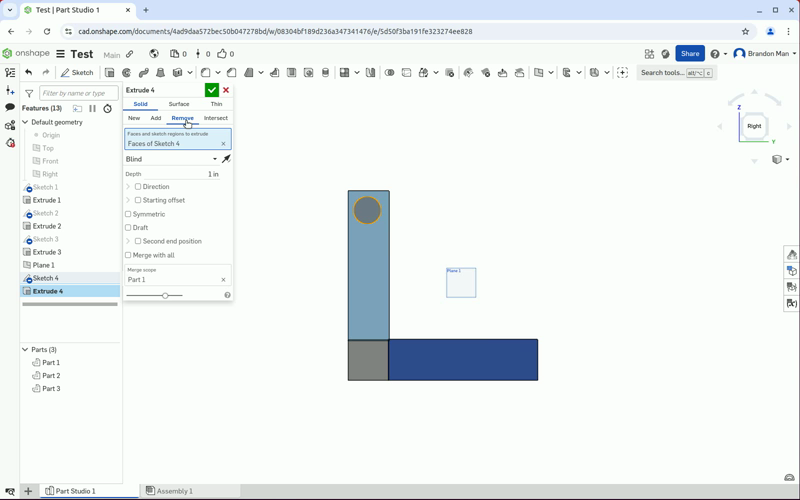
key(tab, 4)
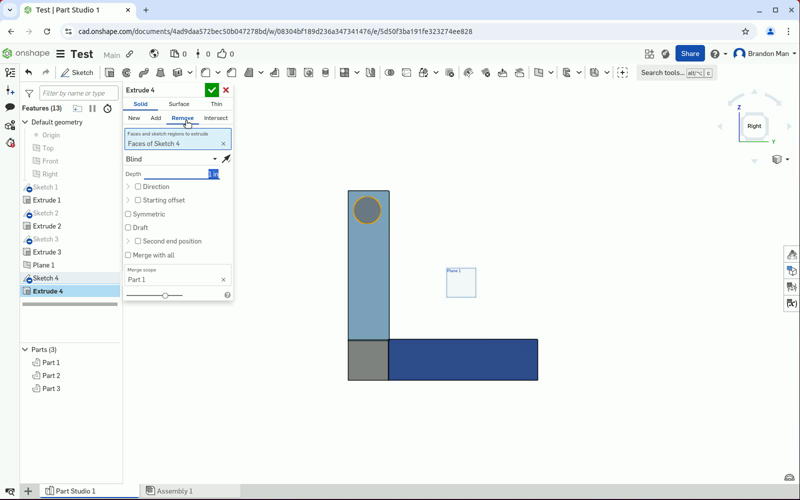
text(19.498)
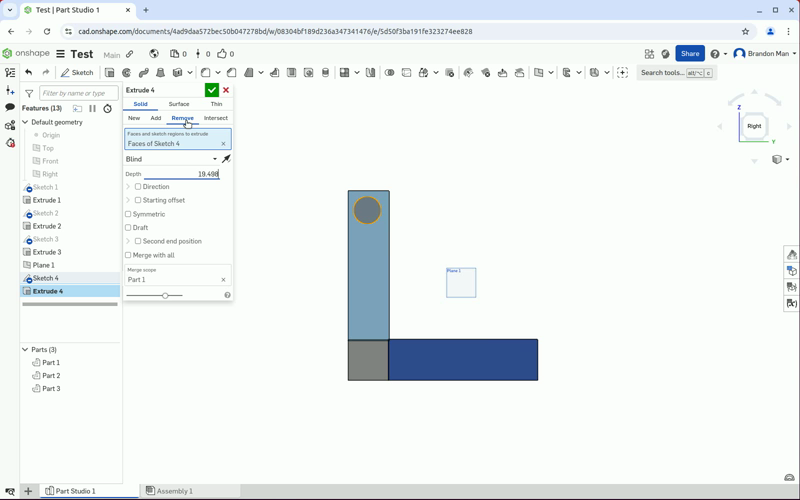
key(tab, 6)
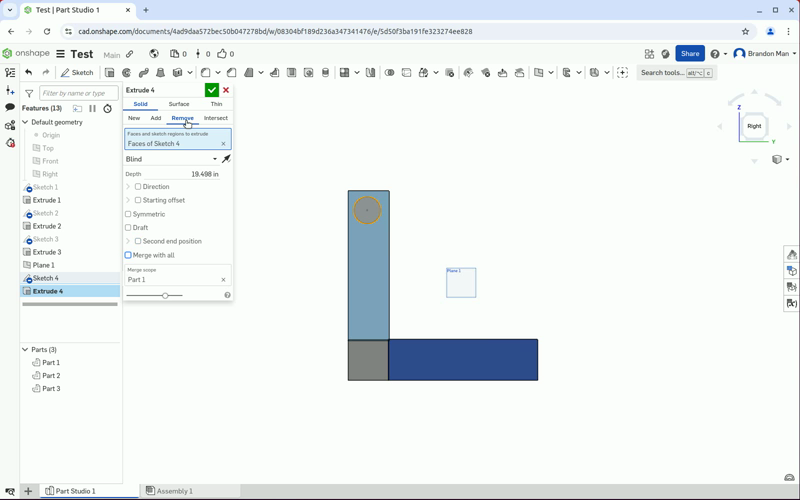
key(space)
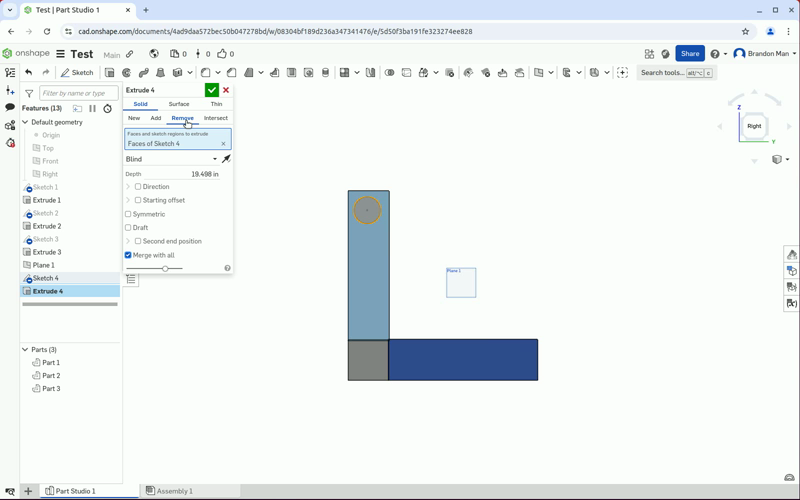
key(enter)
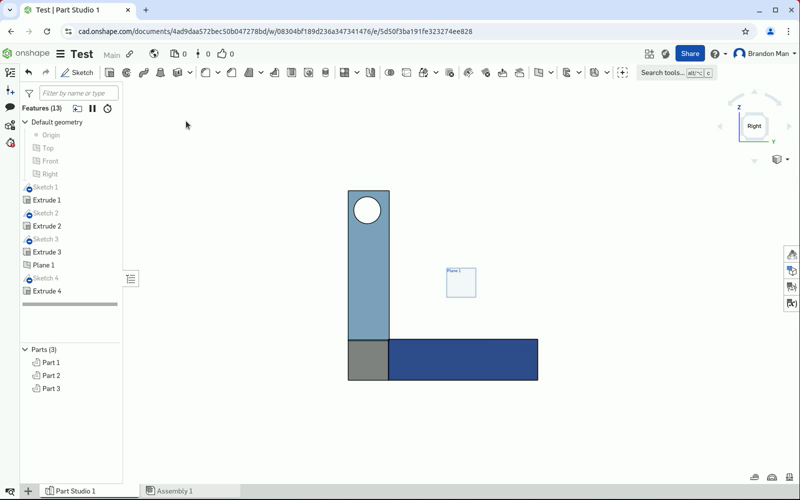
key(shift+h)
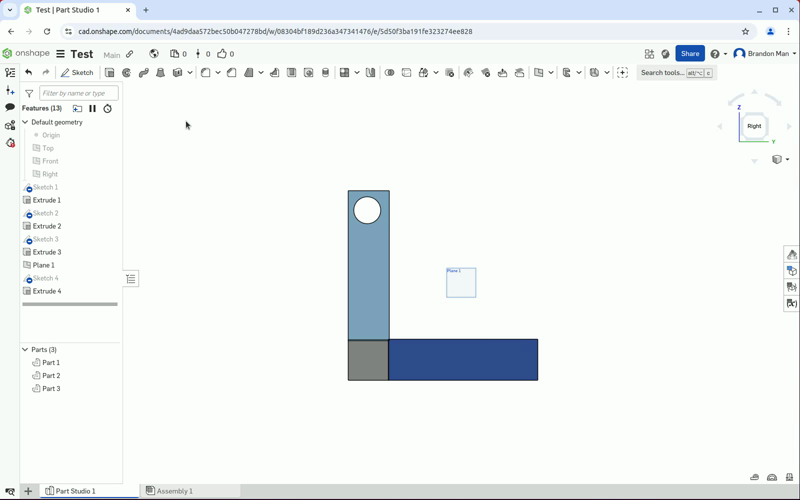
key(shift+h)
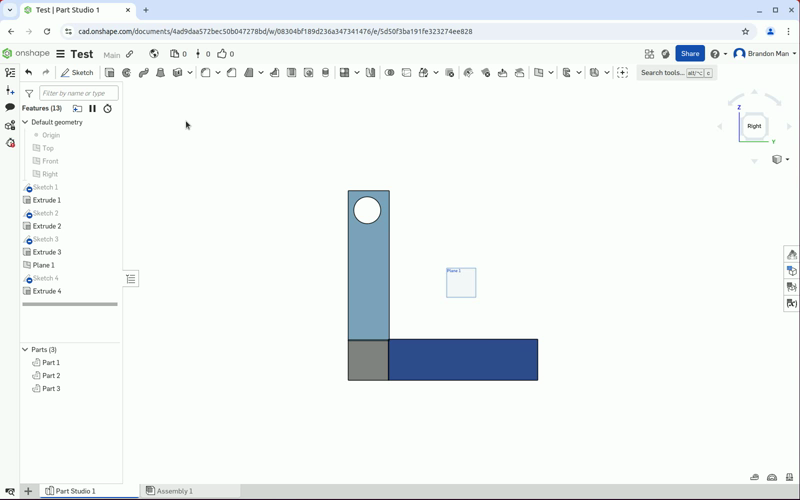
mouse_move(73, 189)
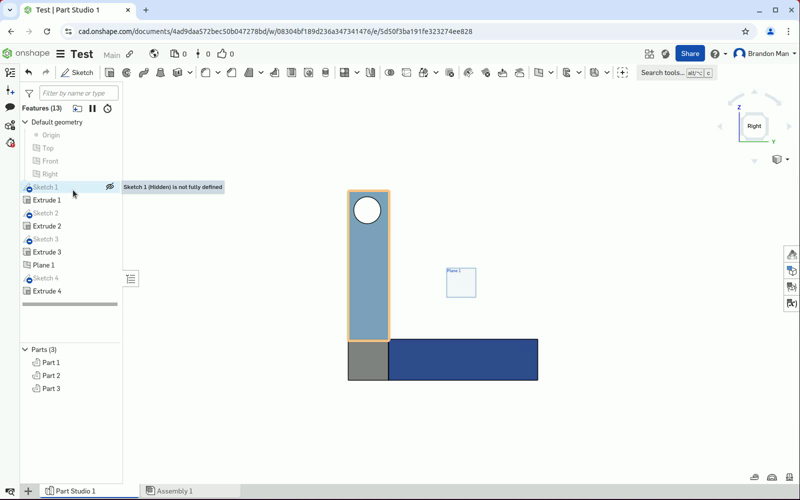
click(73, 189)
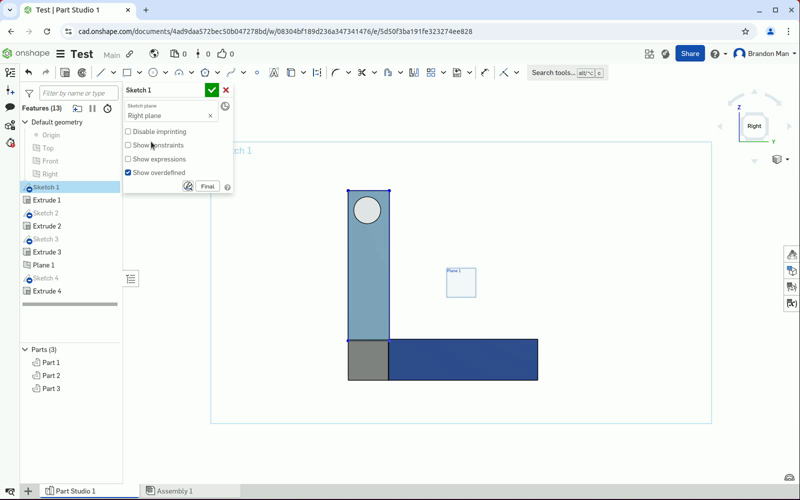
mouse_move(229, 92)
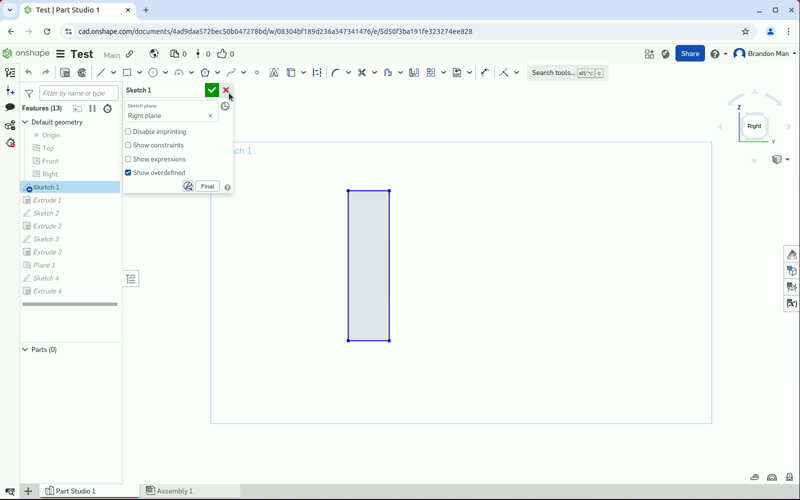
click(229, 92)
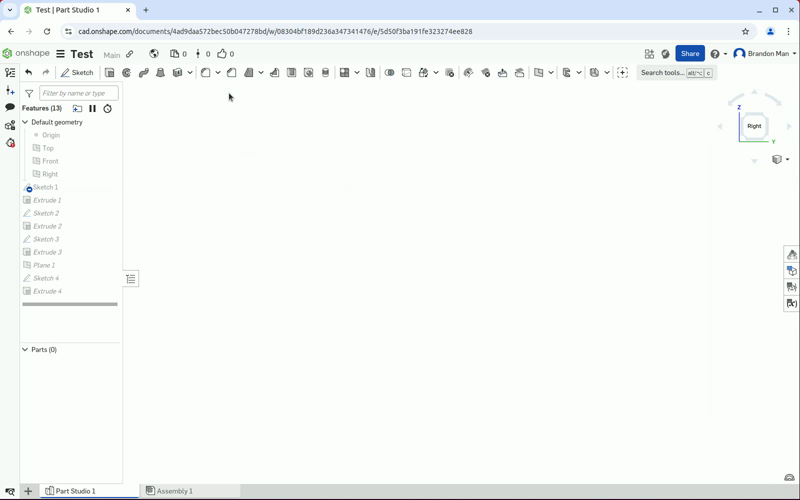
key(shift+s)
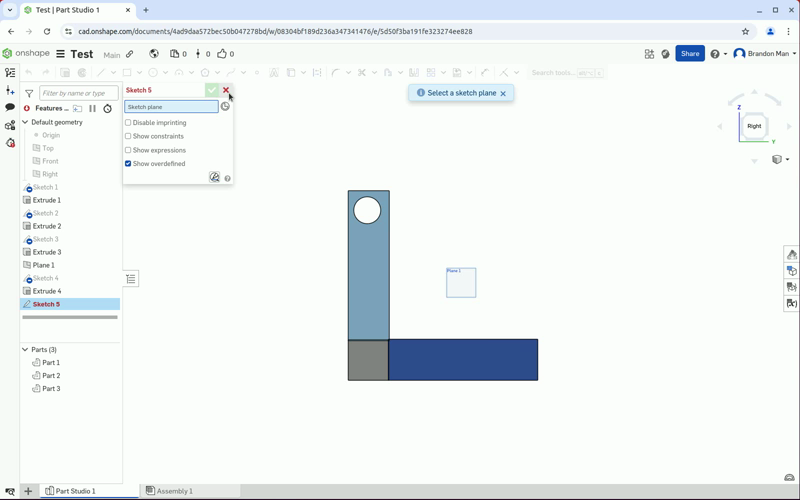
mouse_move(73, 267)
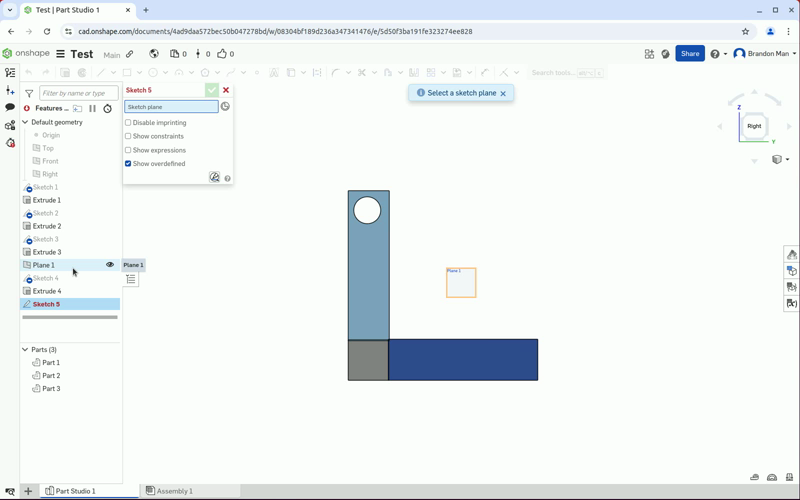
click(73, 267)
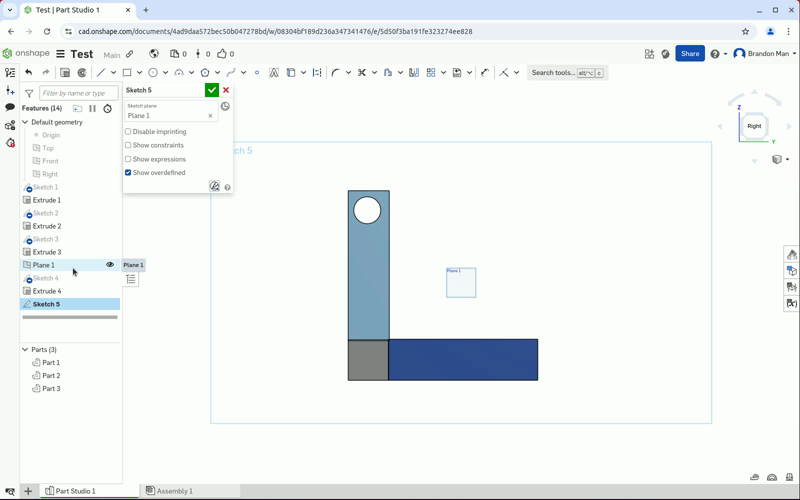
mouse_move(73, 352)
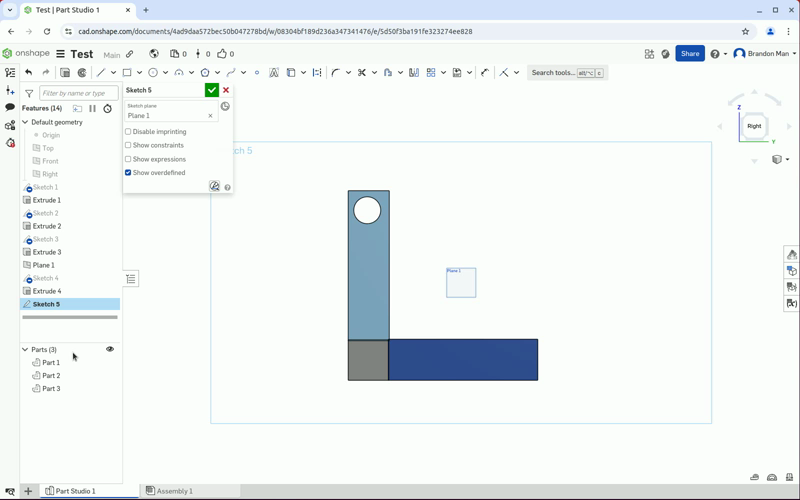
key(y)
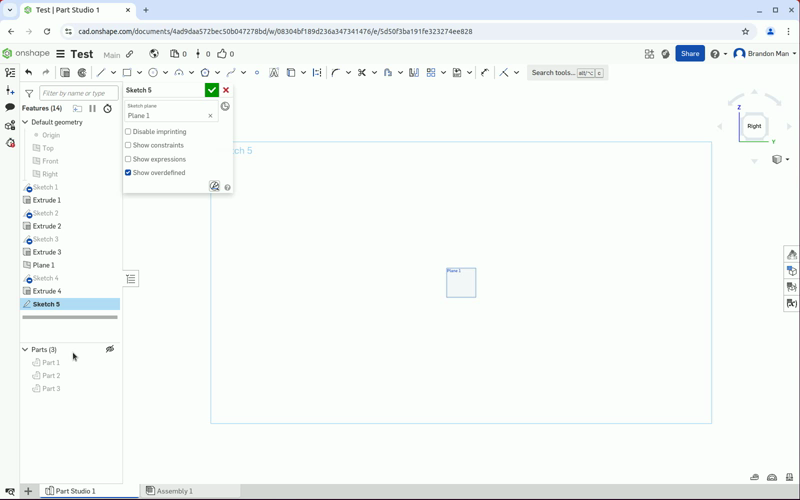
key(c)
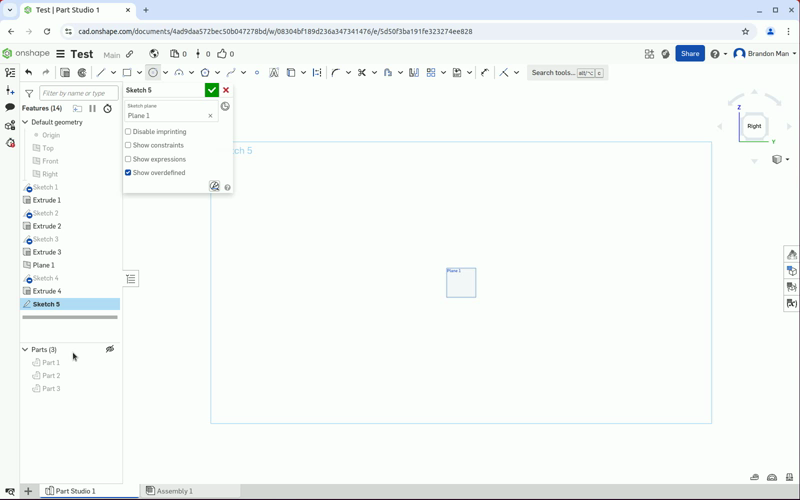
key_down(shift)
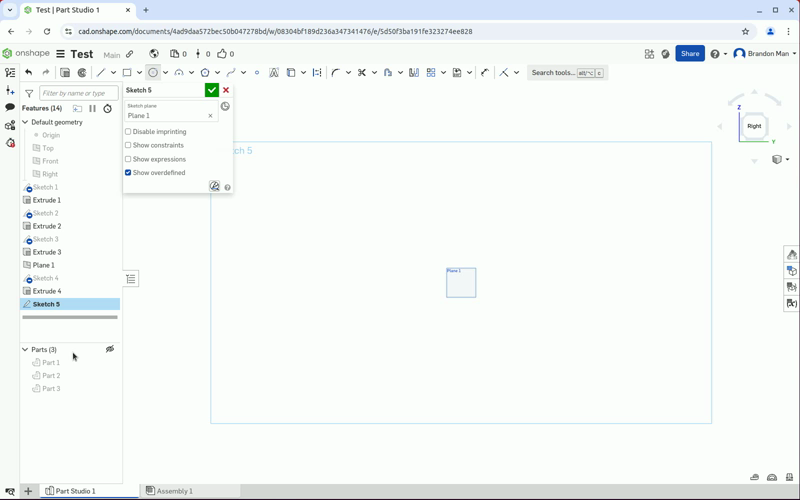
mouse_move(517, 360)
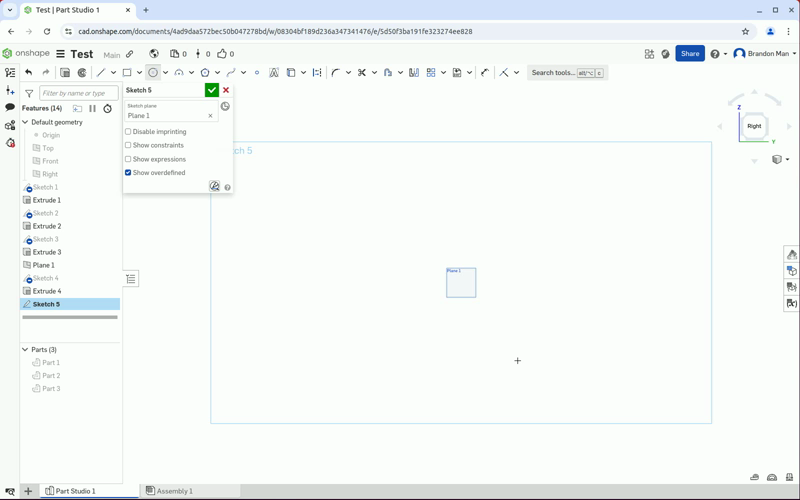
click(517, 360)
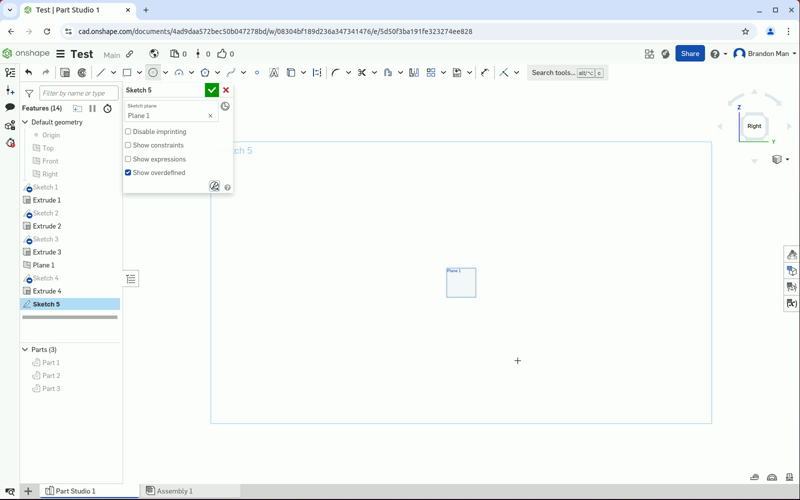
key_up(shift)
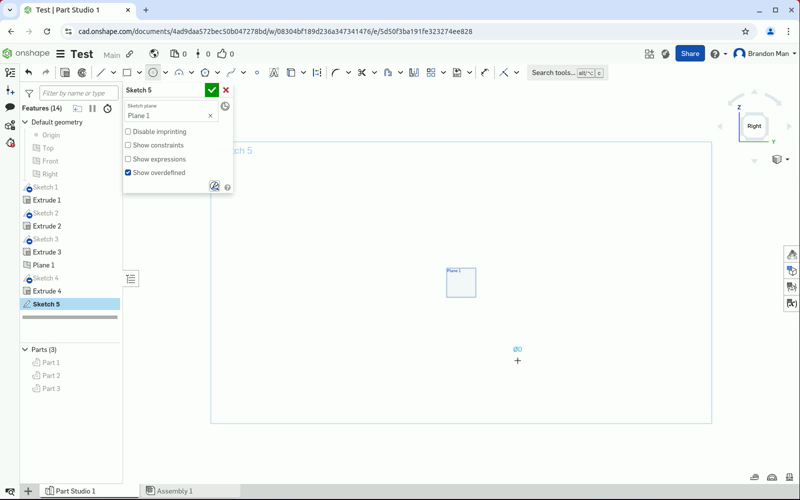
mouse_move(531, 360)
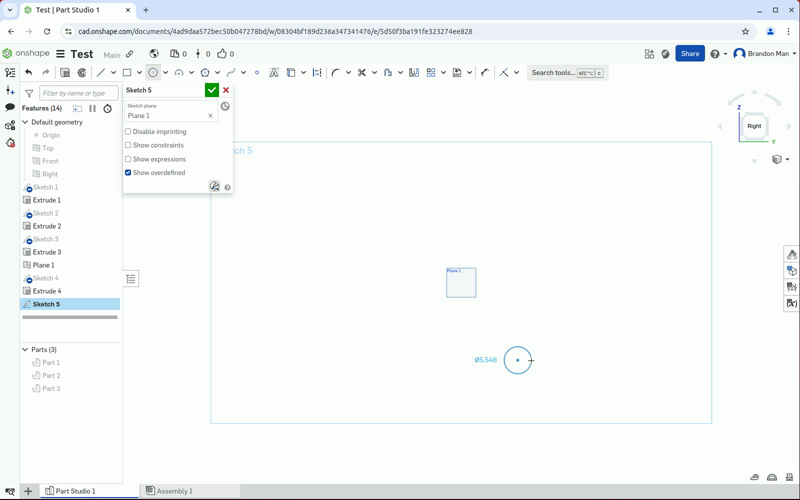
click(531, 360)
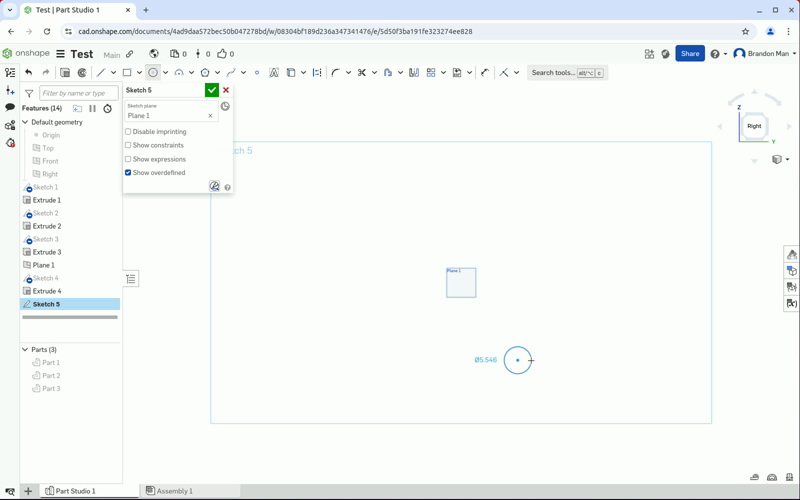
key(esc)
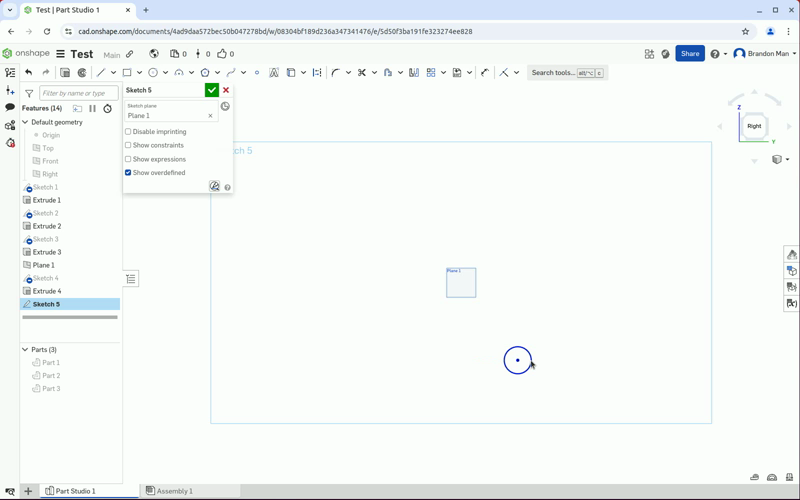
mouse_move(520, 369)
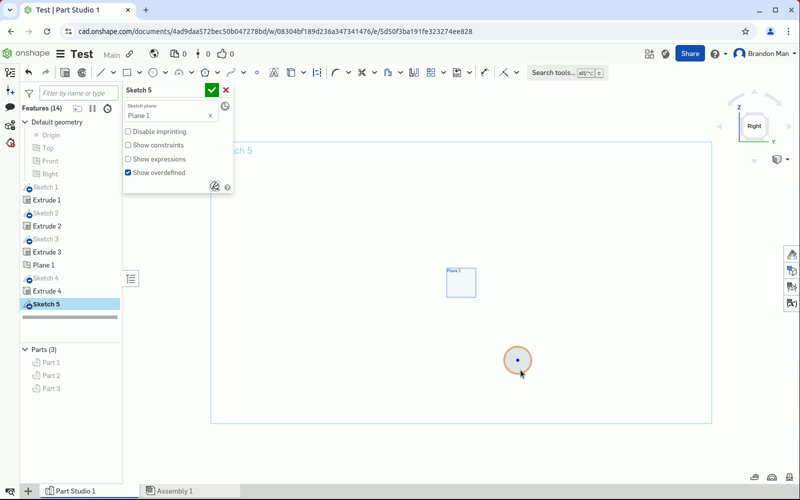
scroll(6)
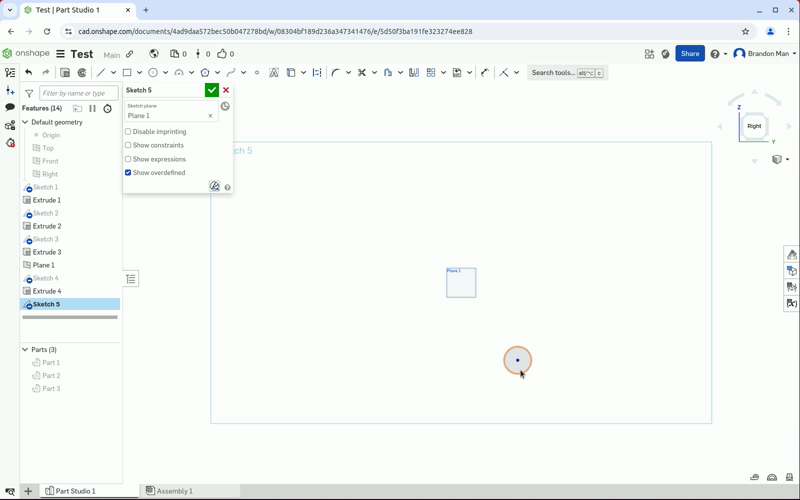
scroll(6)
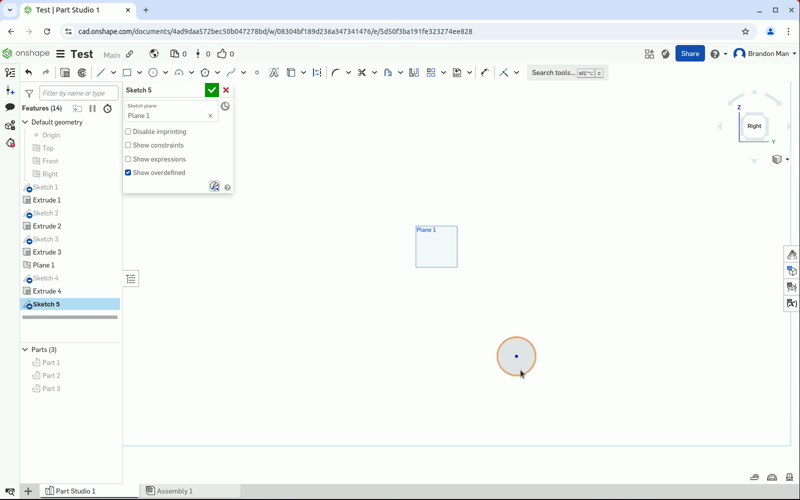
scroll(6)
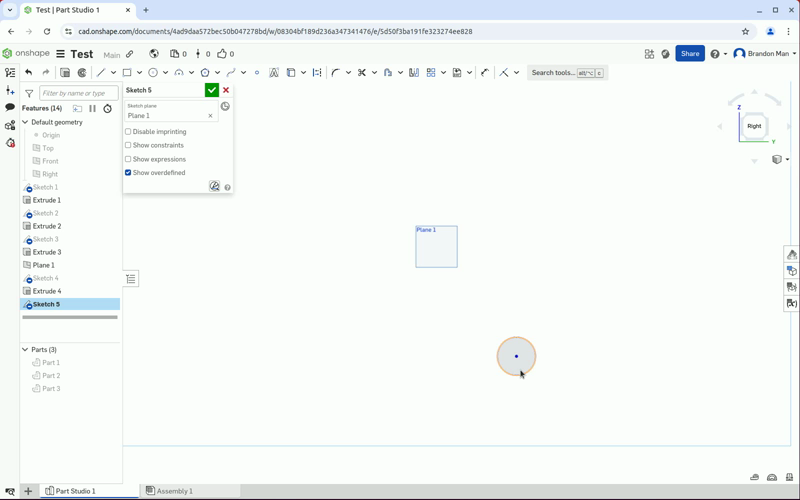
scroll(6)
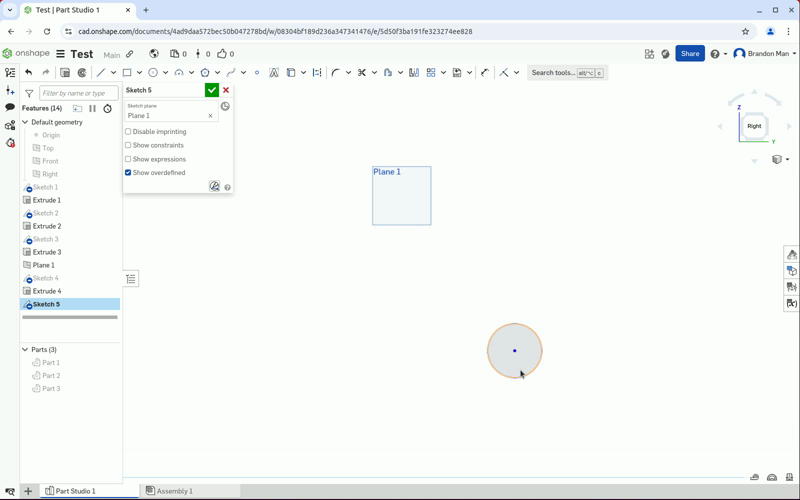
scroll(6)
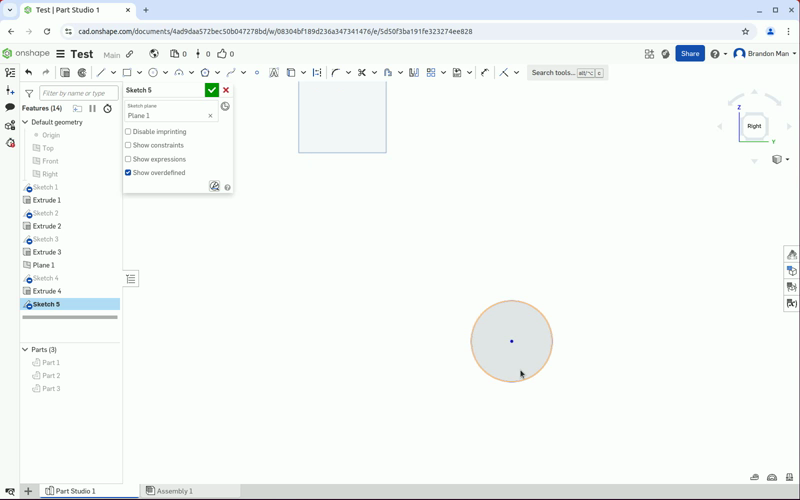
scroll(6)
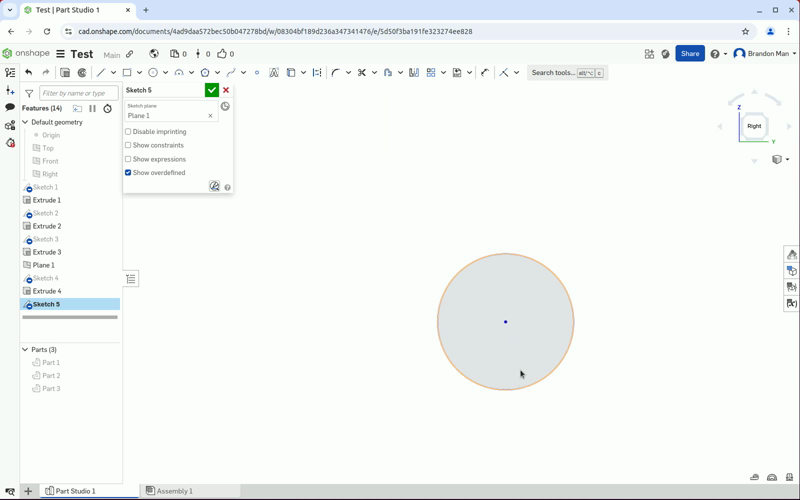
scroll(6)
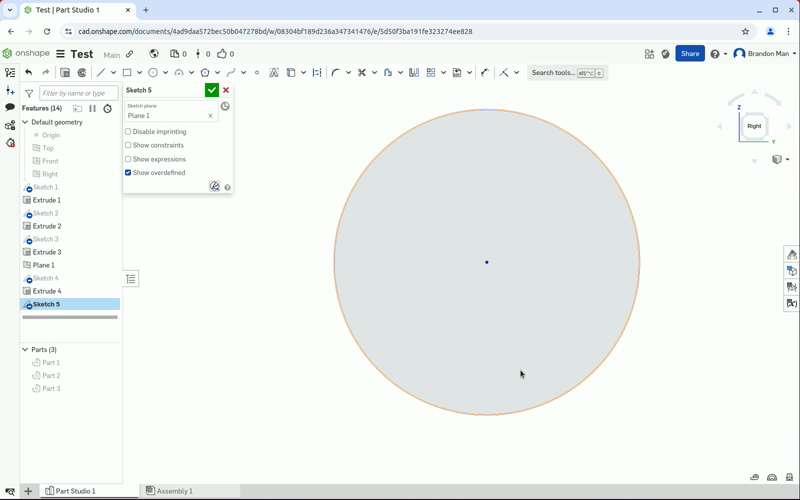
click(520, 369)
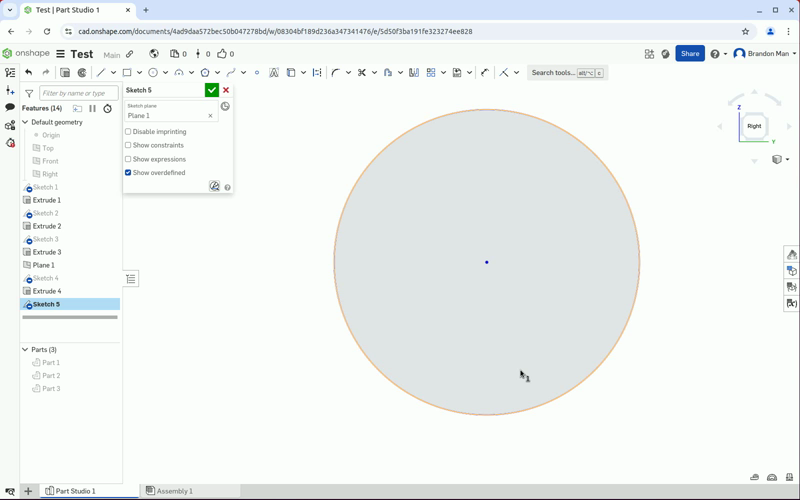
scroll(-6)
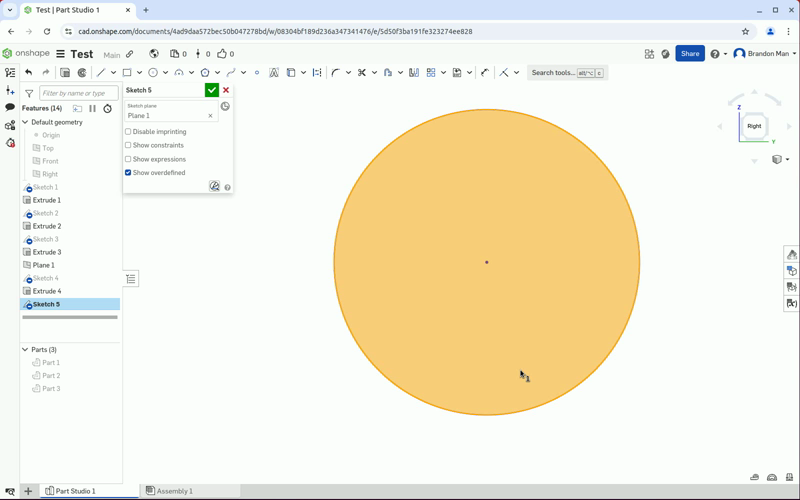
scroll(-6)
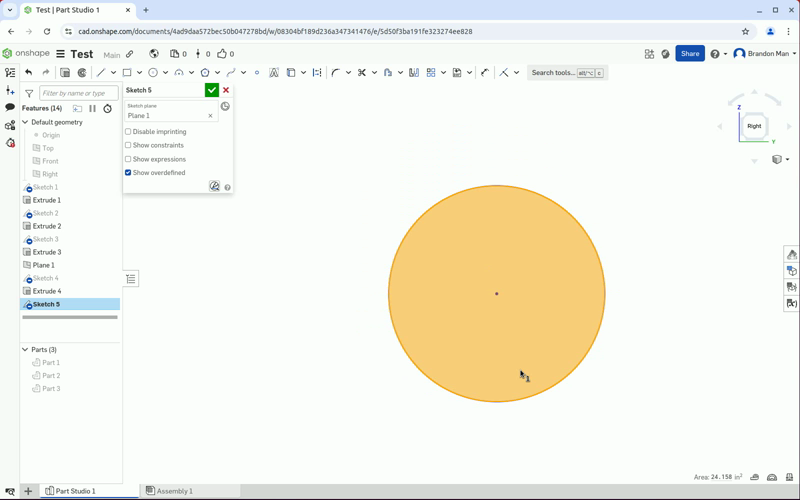
scroll(-6)
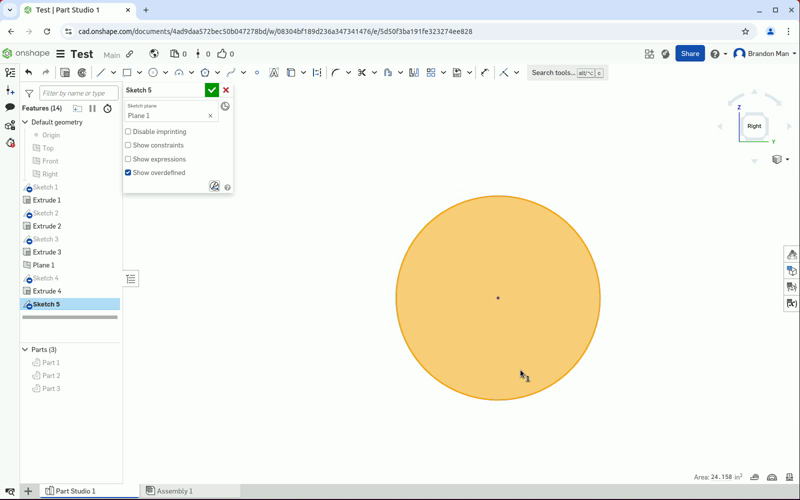
scroll(-6)
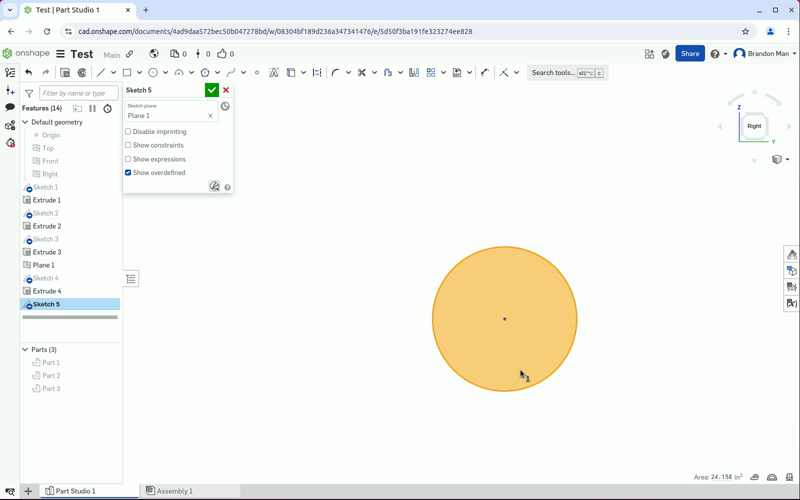
scroll(-6)
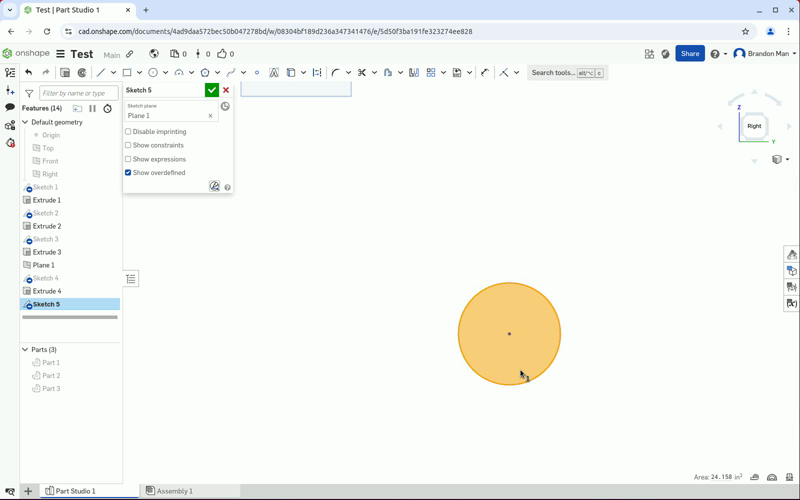
scroll(-6)
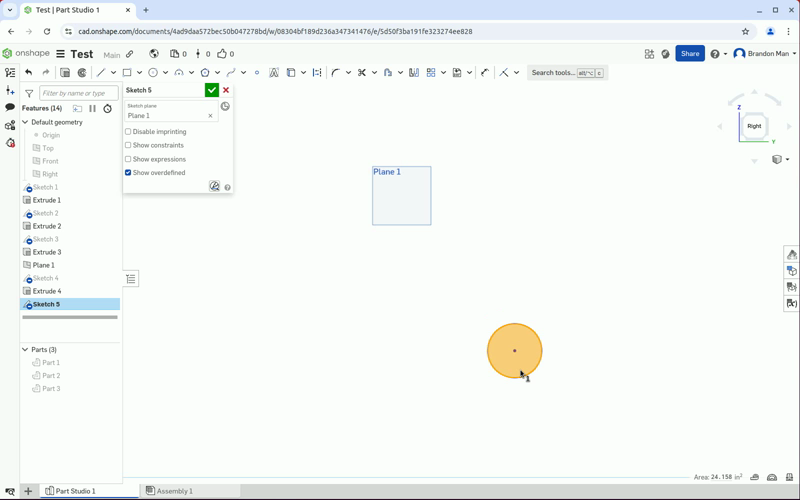
scroll(-6)
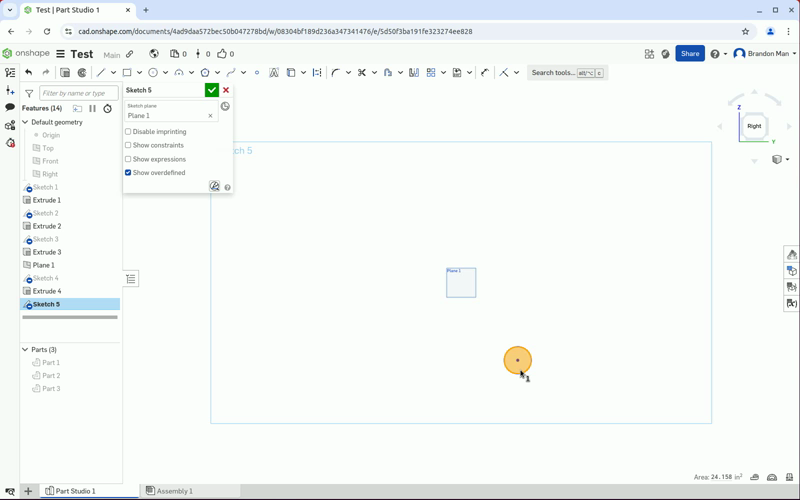
mouse_move(73, 352)
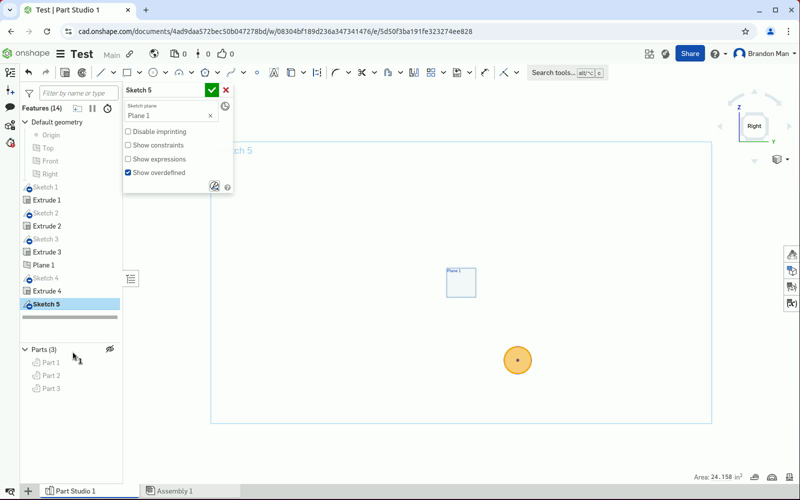
key(shift+y)
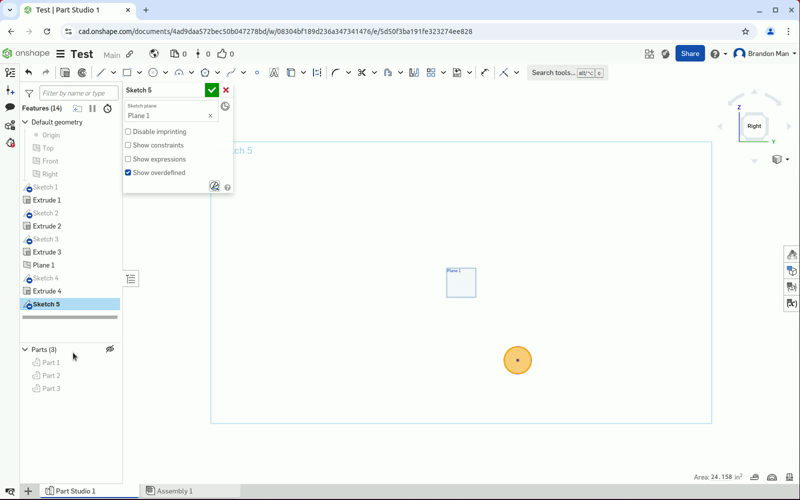
key(shift+e)
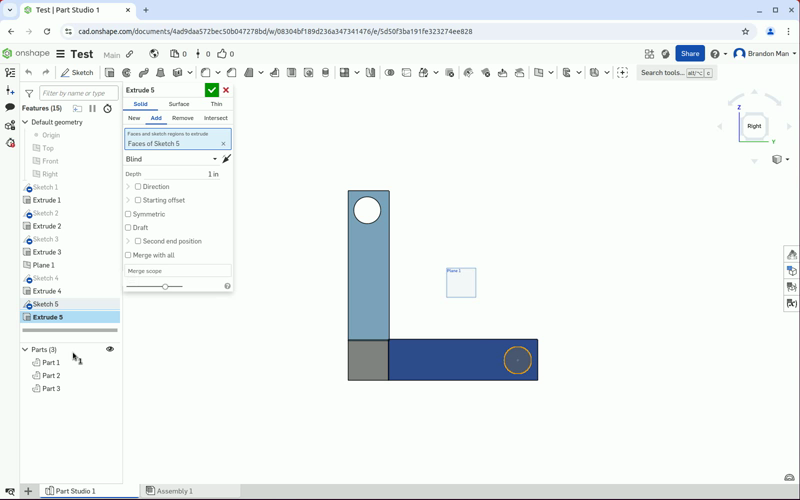
mouse_move(143, 106)
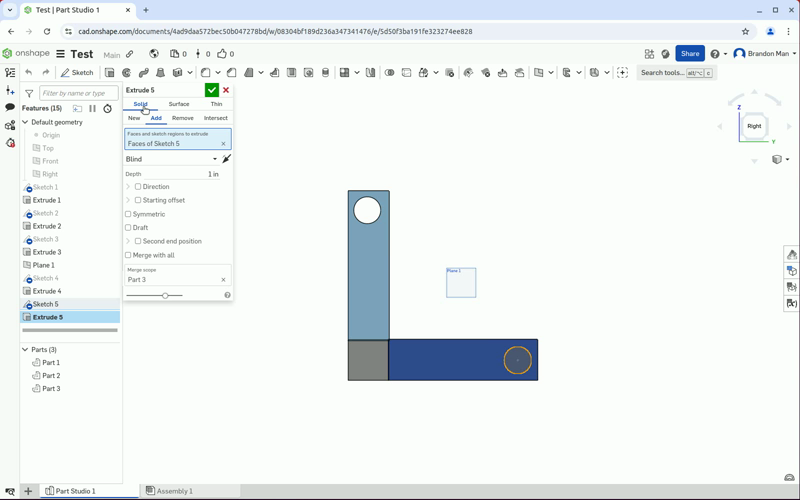
click(143, 106)
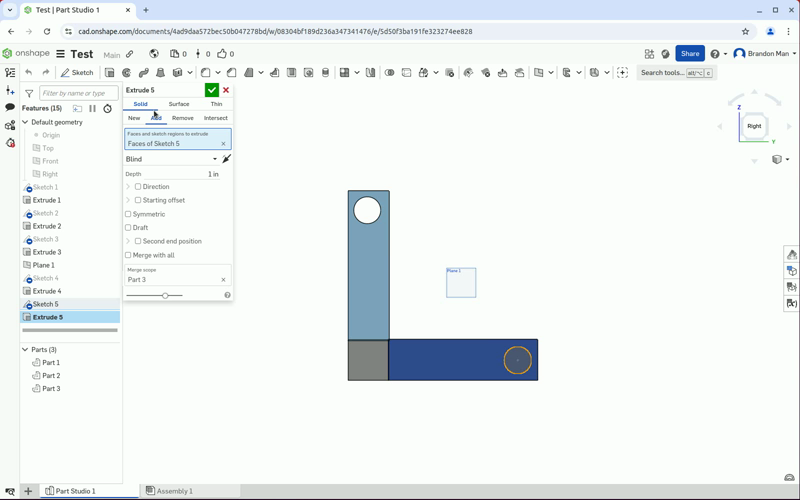
mouse_move(186, 120)
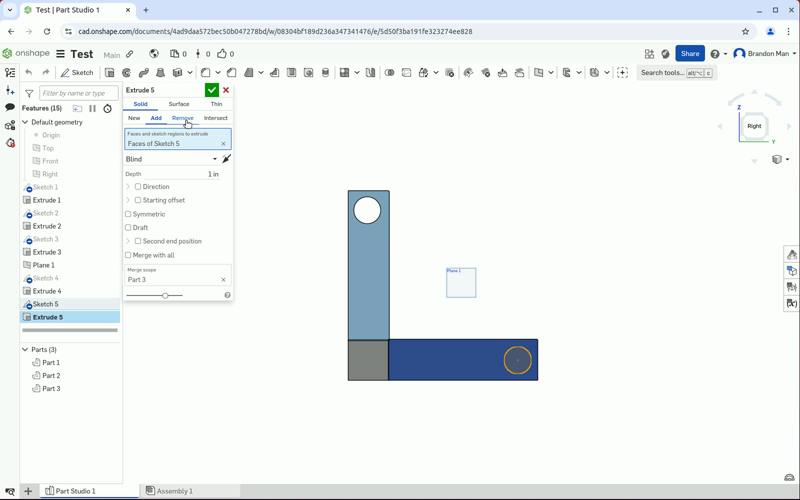
click(186, 120)
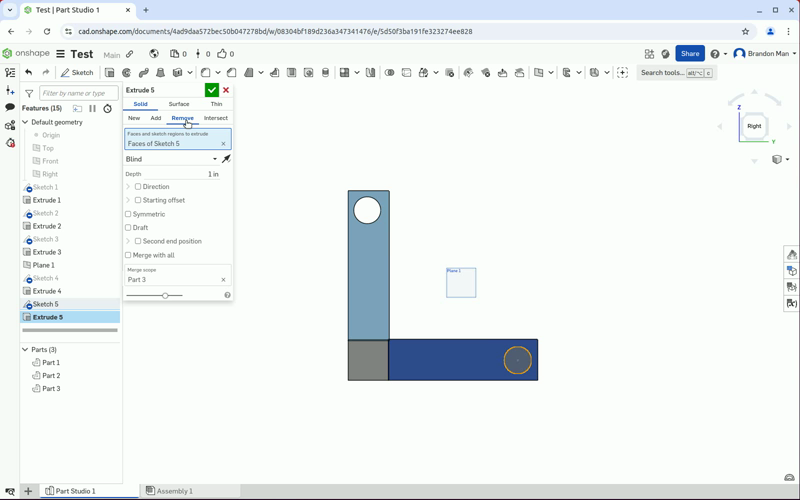
key(tab, 4)
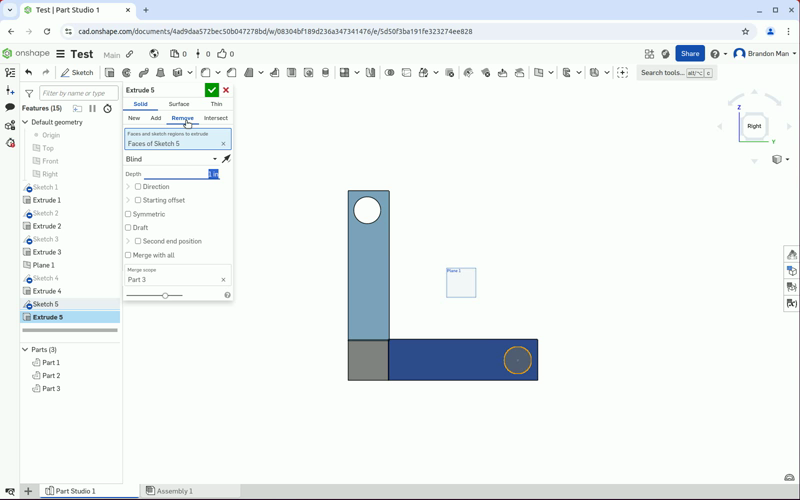
text(19.498)
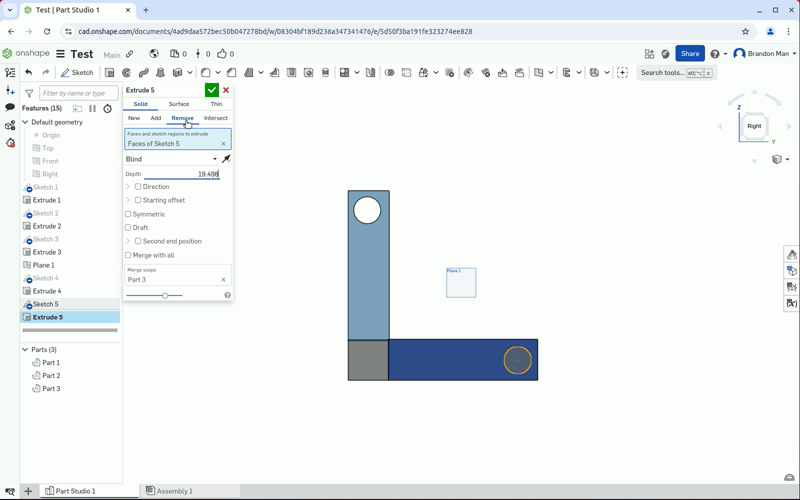
key(tab, 6)
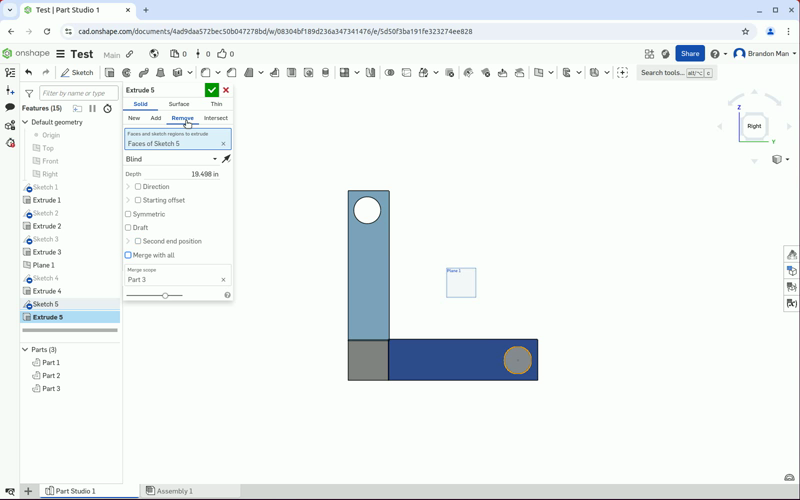
key(space)
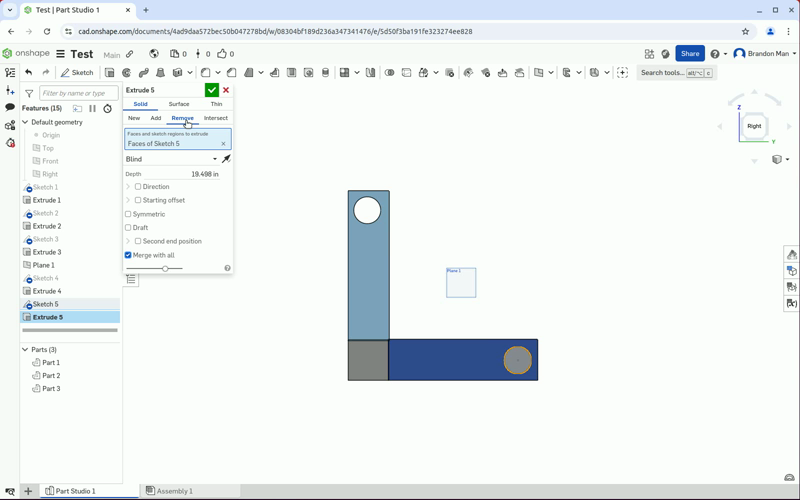
key(enter)
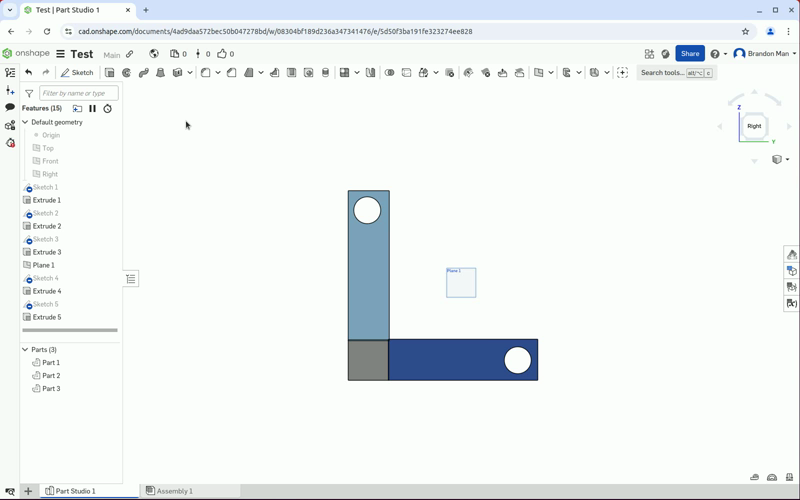
key(shift+h)
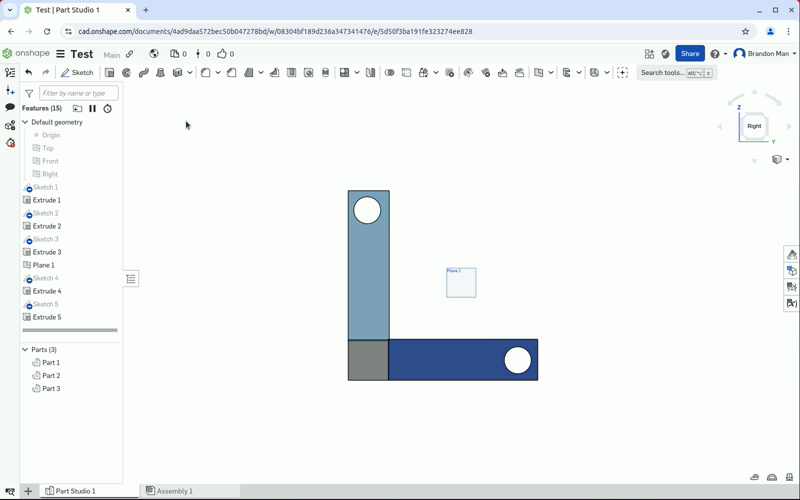
key(shift+h)
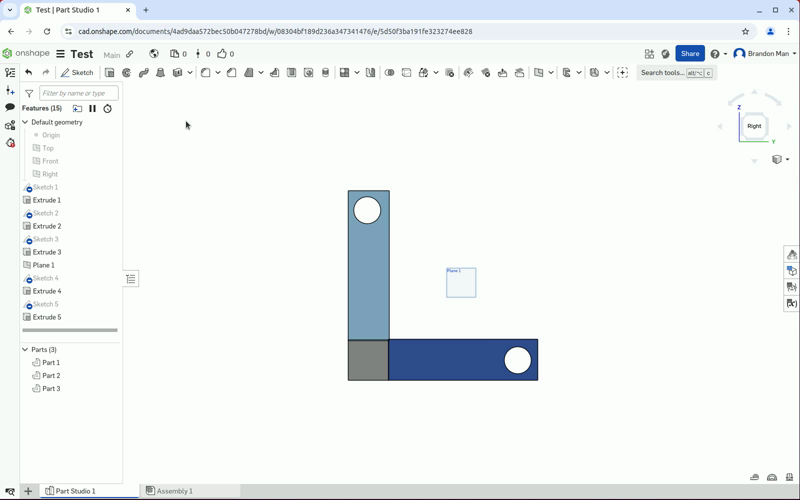
mouse_move(73, 189)
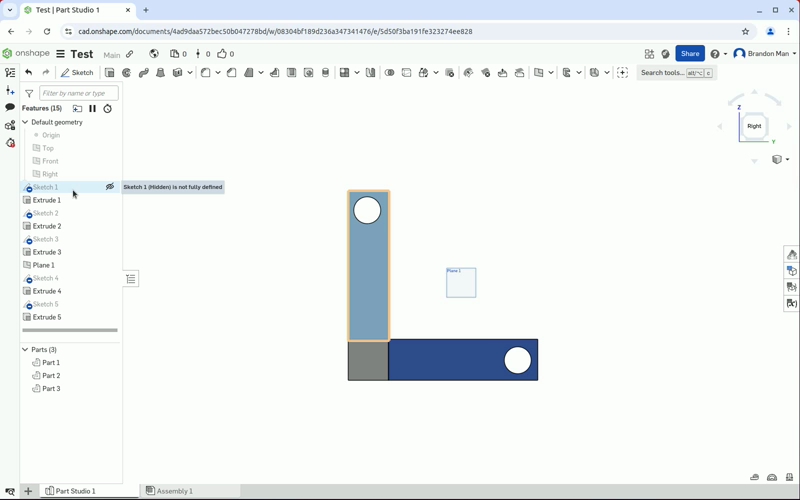
click(73, 189)
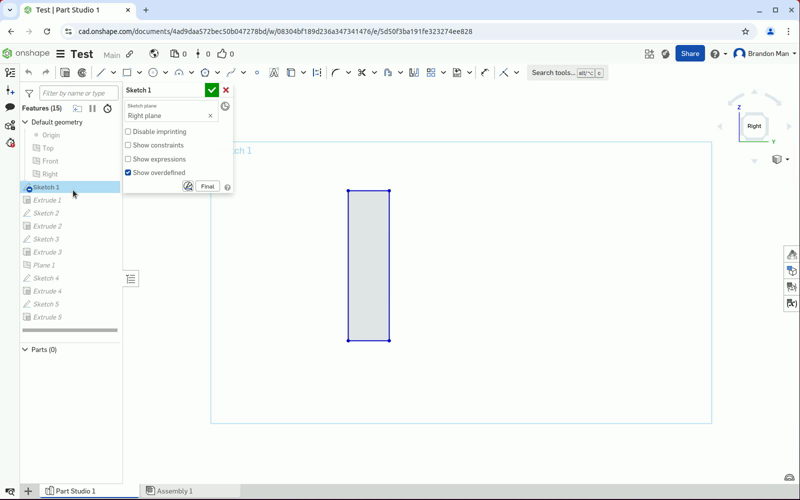
mouse_move(229, 92)
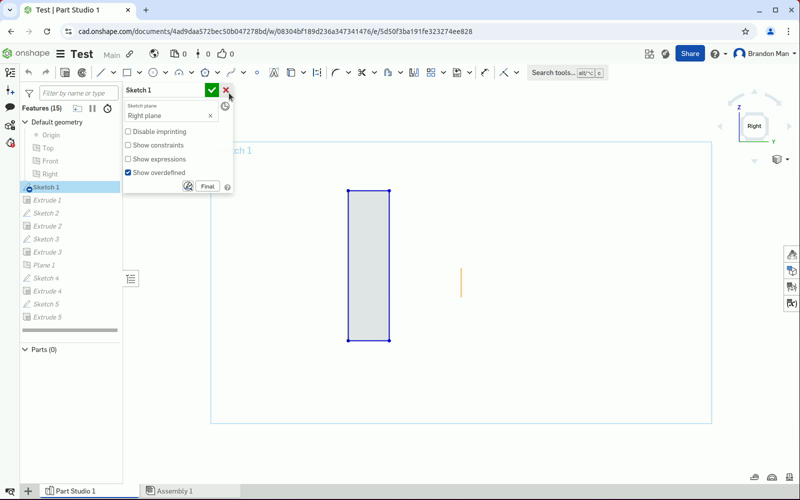
click(229, 92)
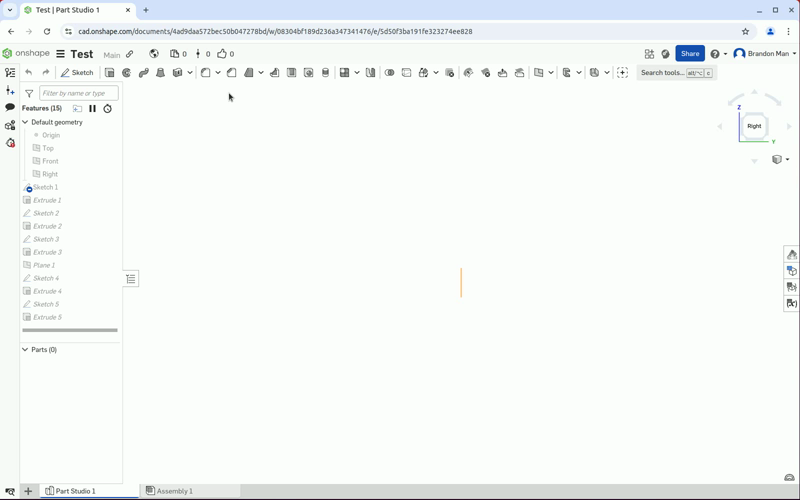
key(shift+s)
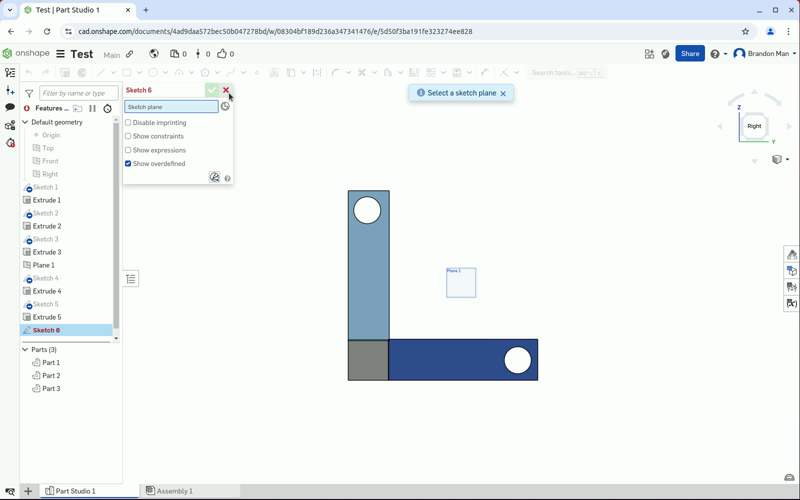
mouse_move(69, 267)
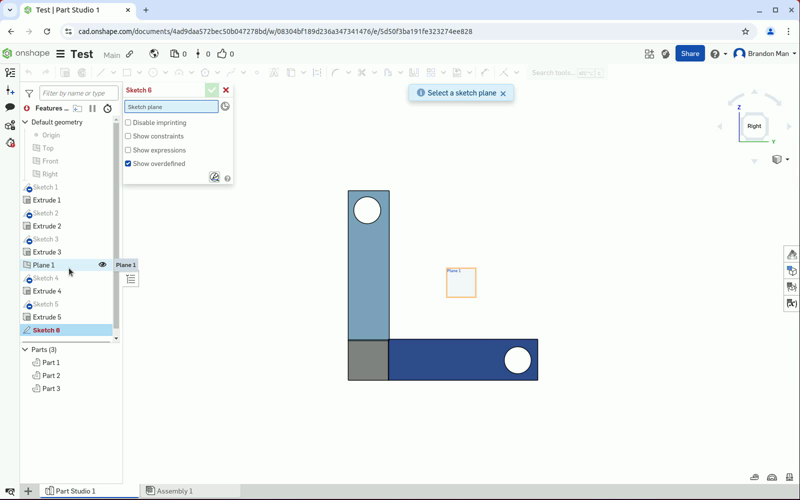
click(69, 267)
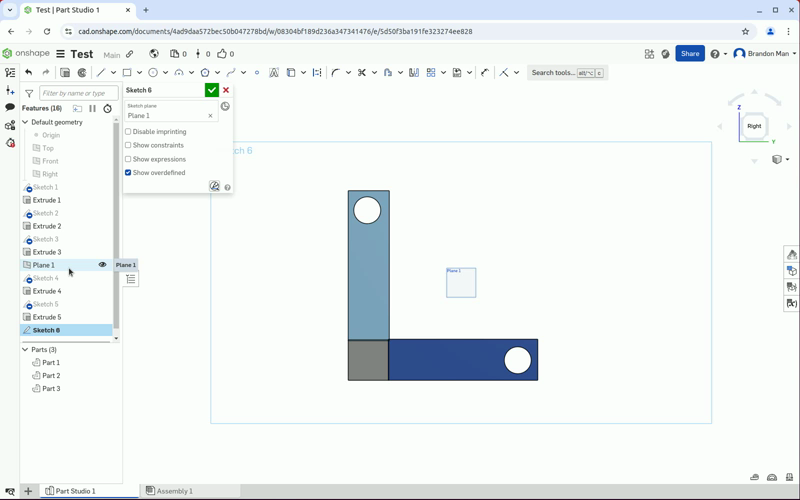
mouse_move(73, 352)
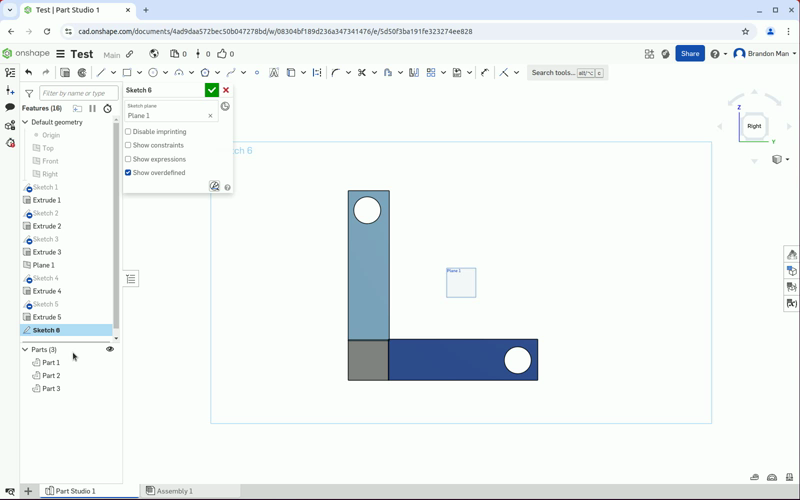
key(y)
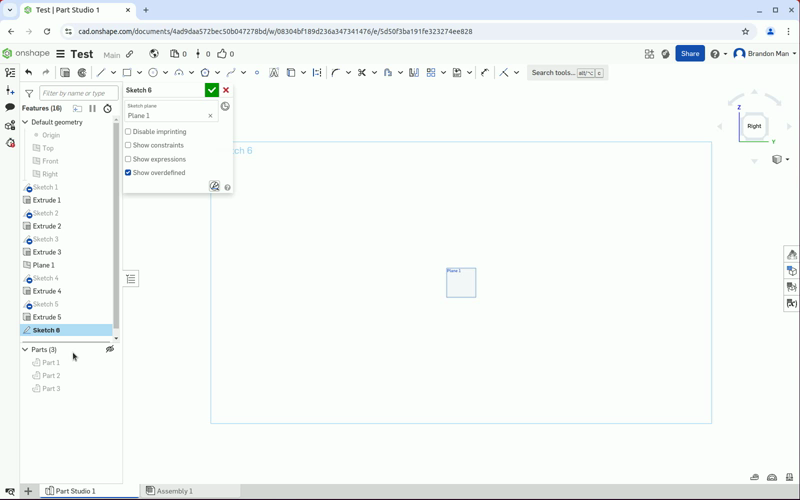
key(c)
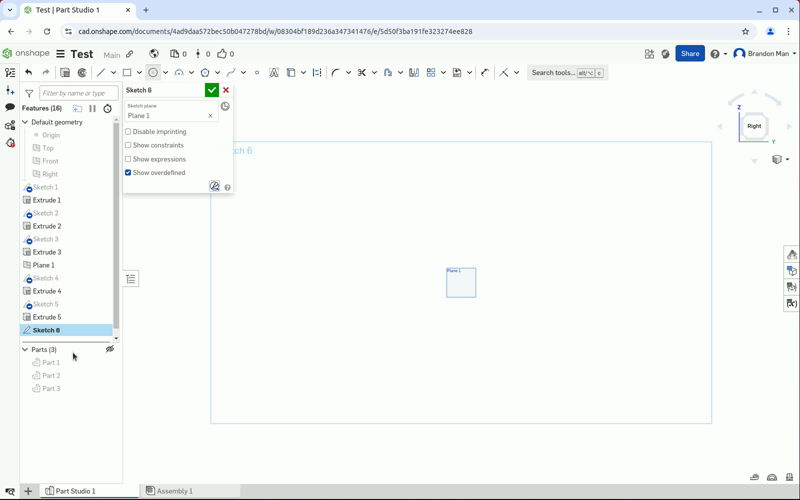
key_down(shift)
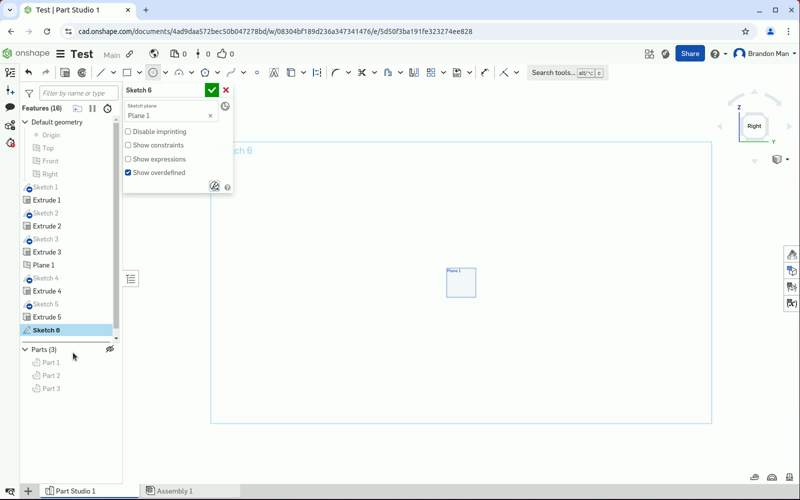
mouse_move(369, 353)
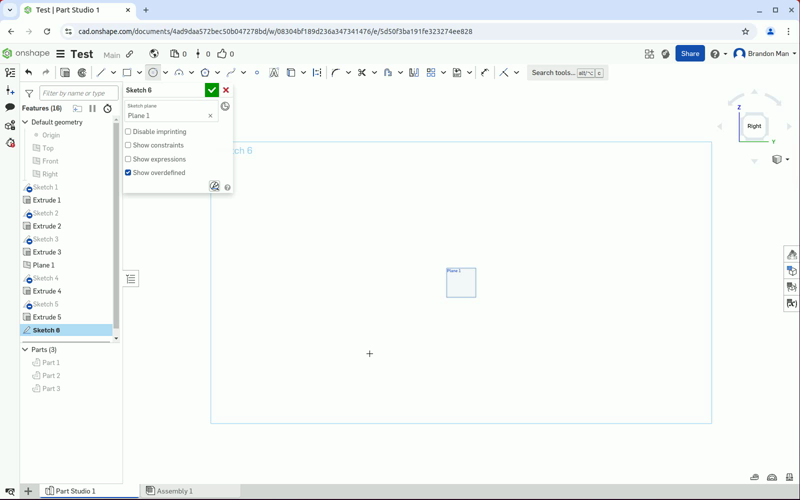
click(369, 353)
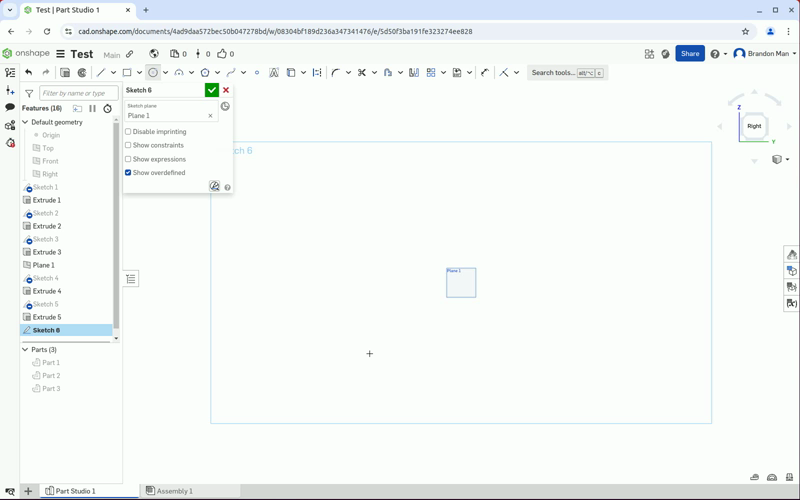
key_up(shift)
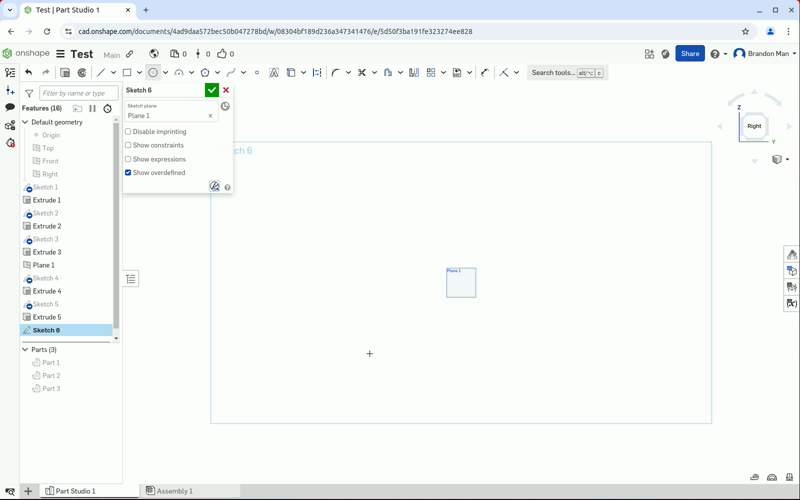
mouse_move(383, 353)
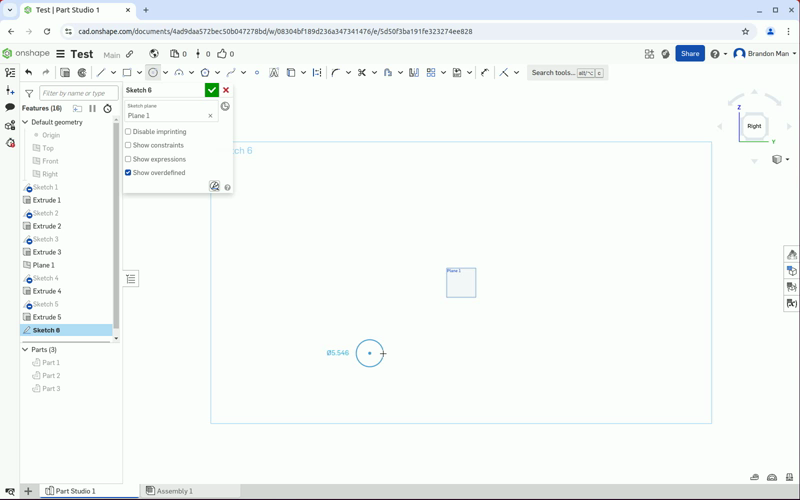
click(383, 353)
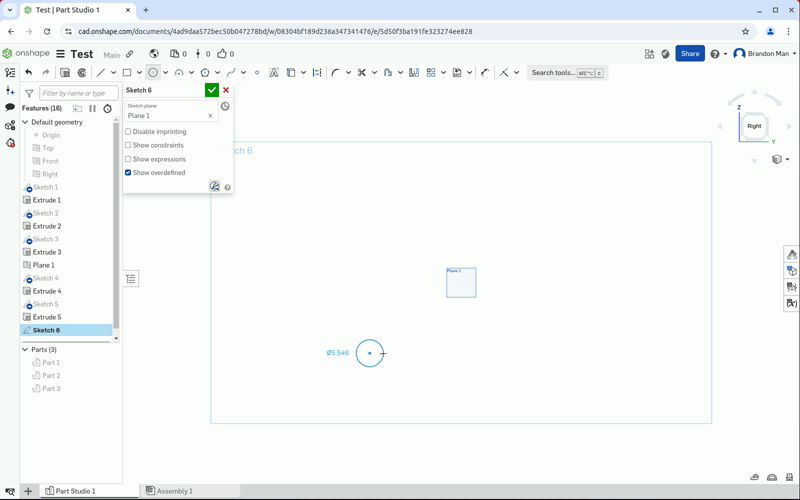
key(esc)
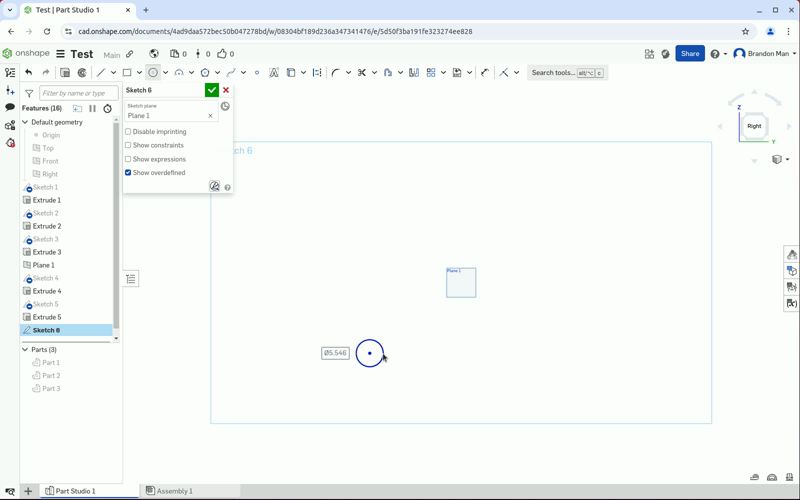
mouse_move(364, 341)
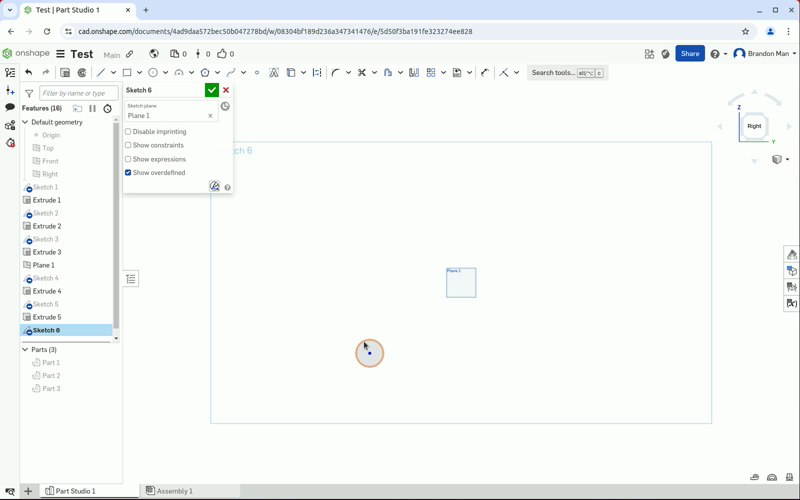
scroll(6)
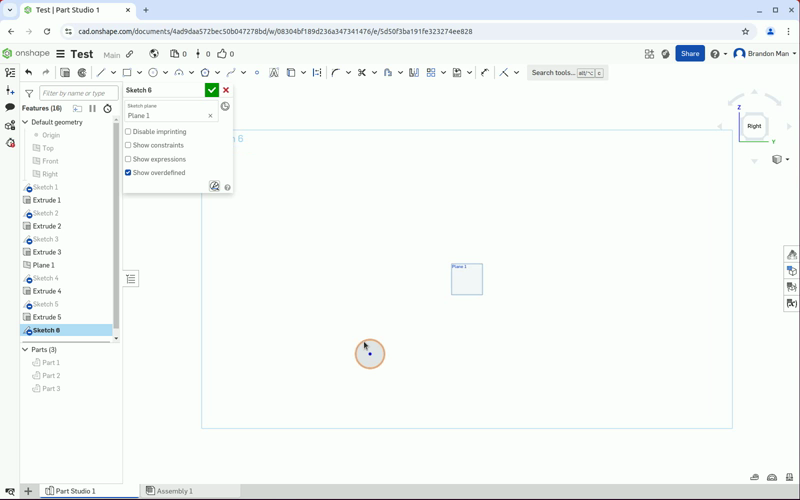
scroll(6)
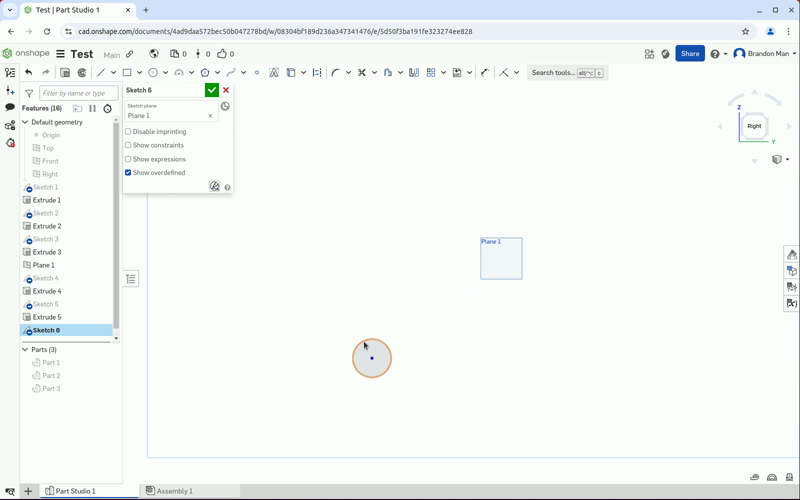
scroll(6)
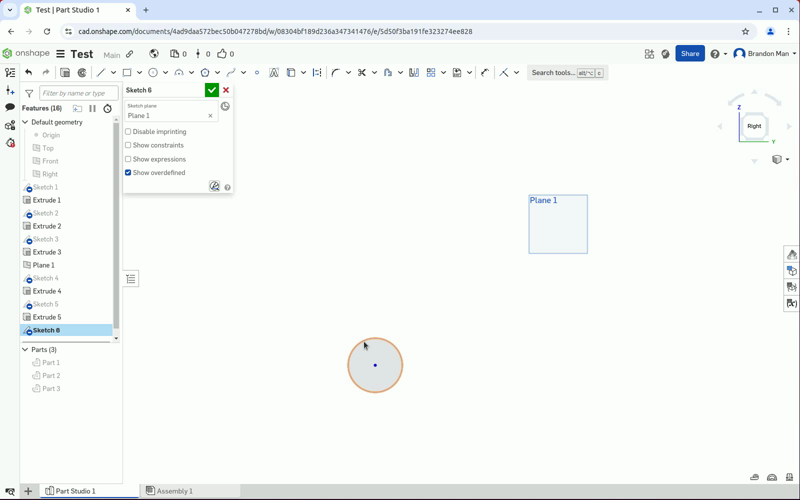
scroll(6)
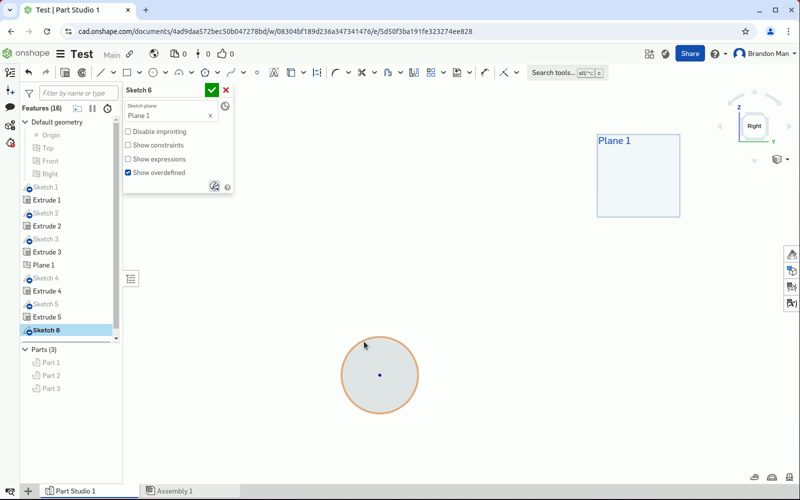
scroll(6)
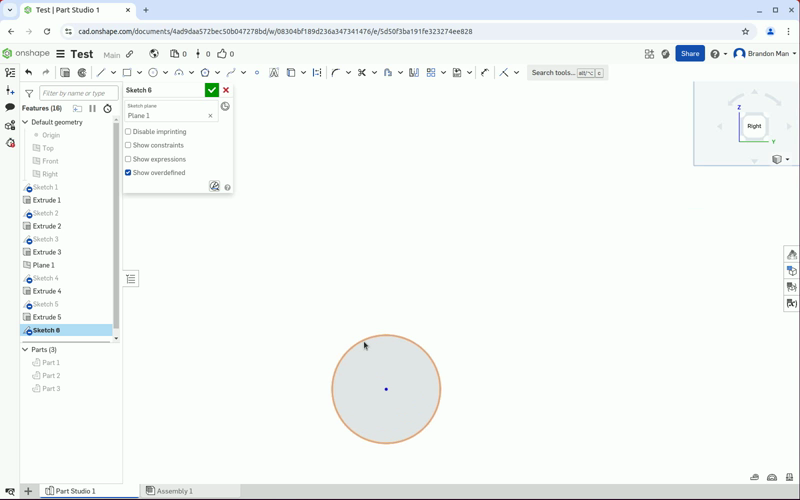
scroll(6)
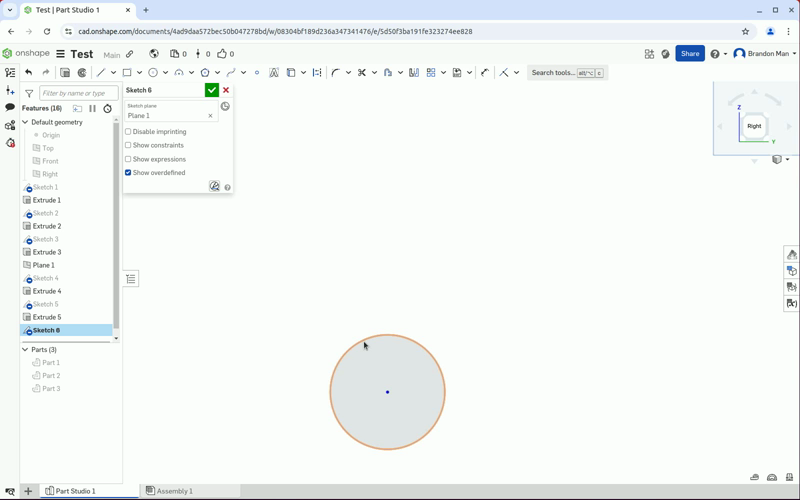
scroll(6)
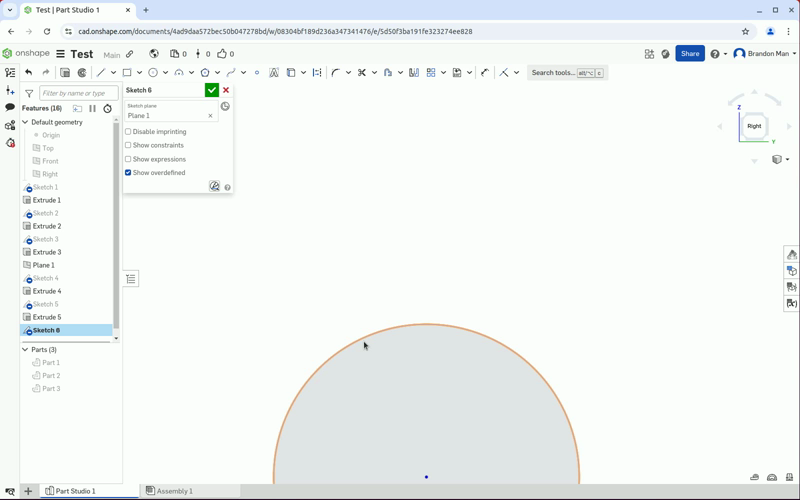
click(364, 341)
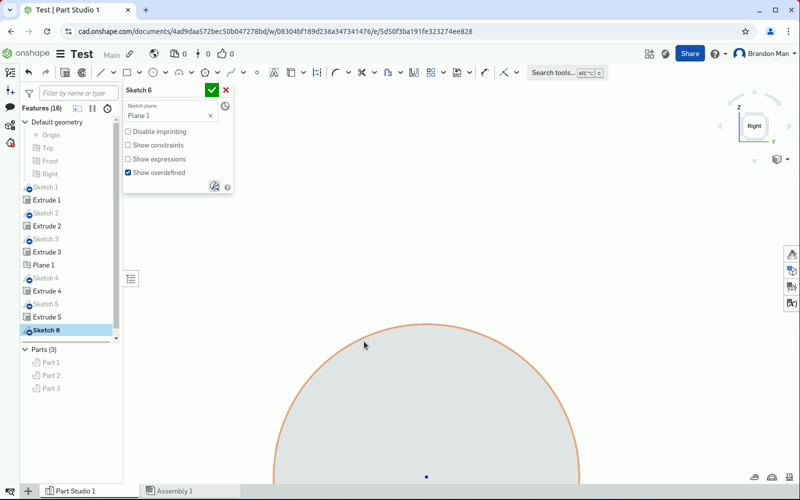
scroll(-6)
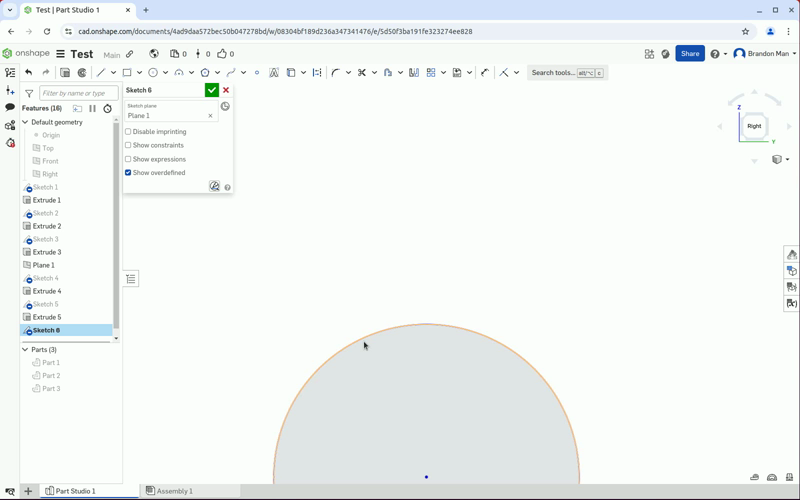
scroll(-6)
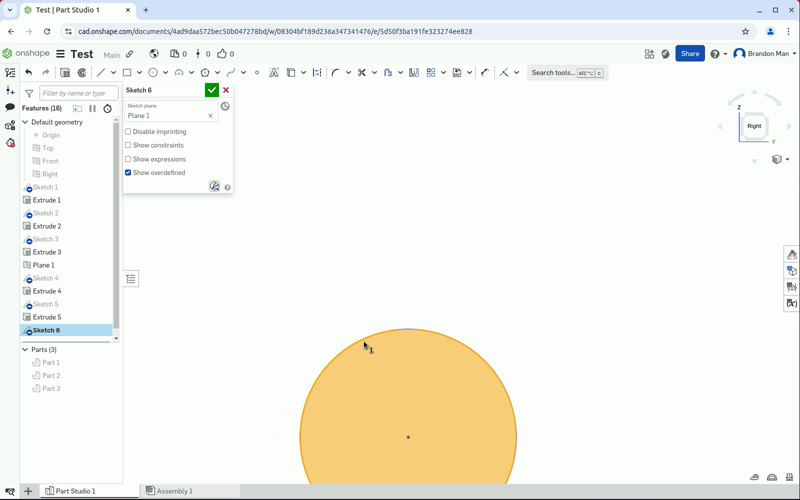
scroll(-6)
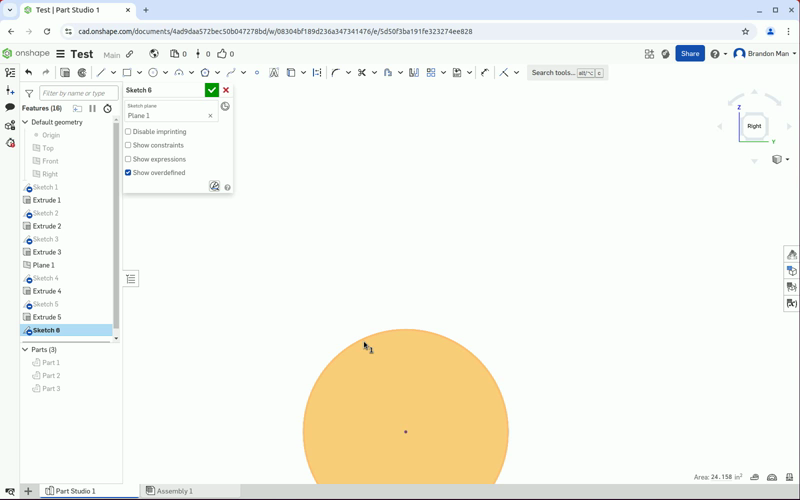
scroll(-6)
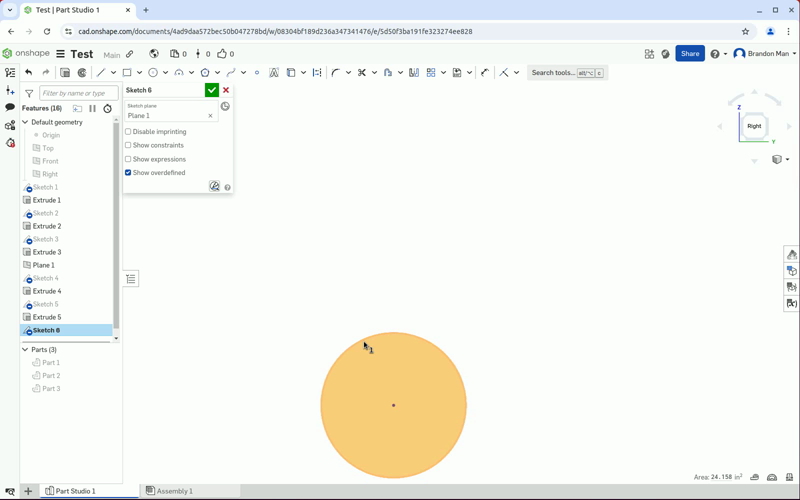
scroll(-6)
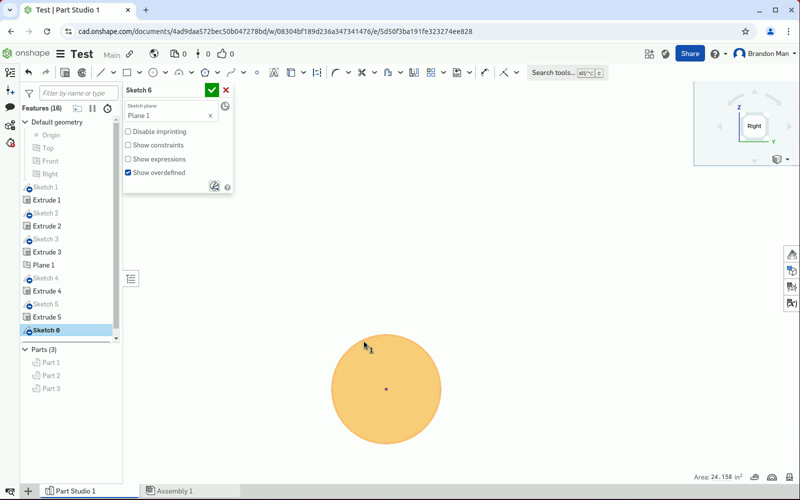
scroll(-6)
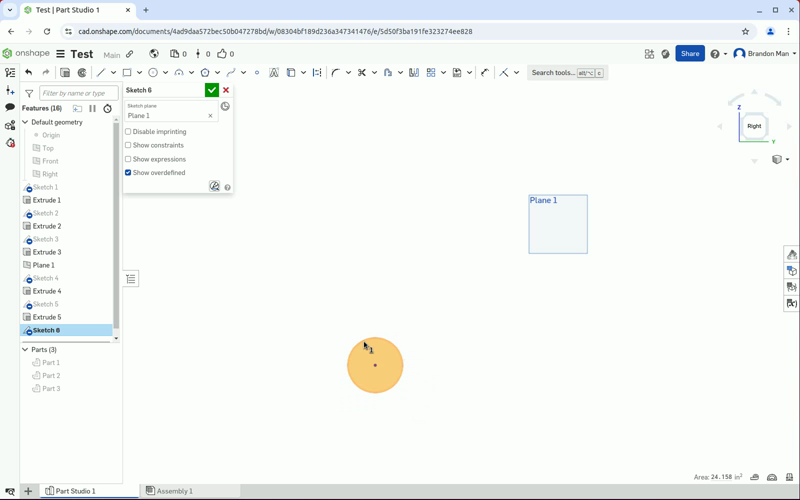
scroll(-6)
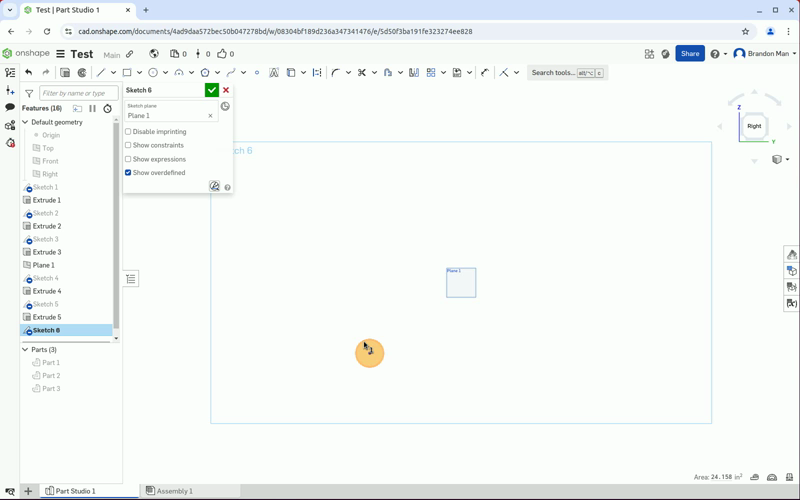
mouse_move(73, 352)
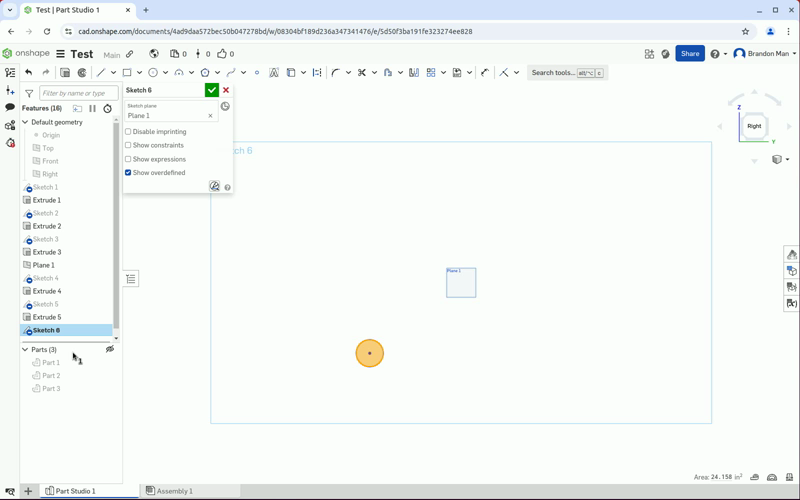
key(shift+y)
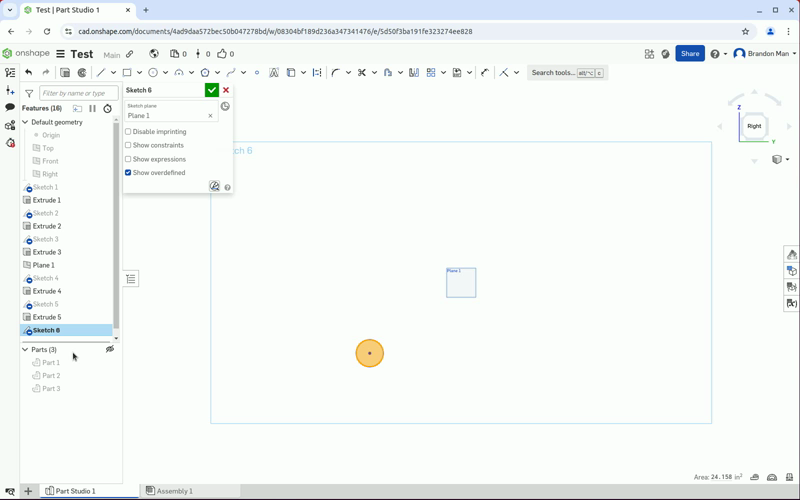
key(shift+e)
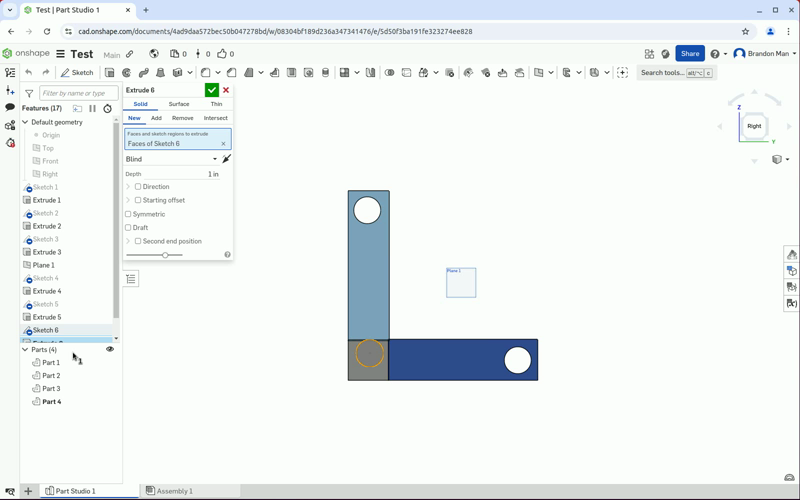
mouse_move(143, 106)
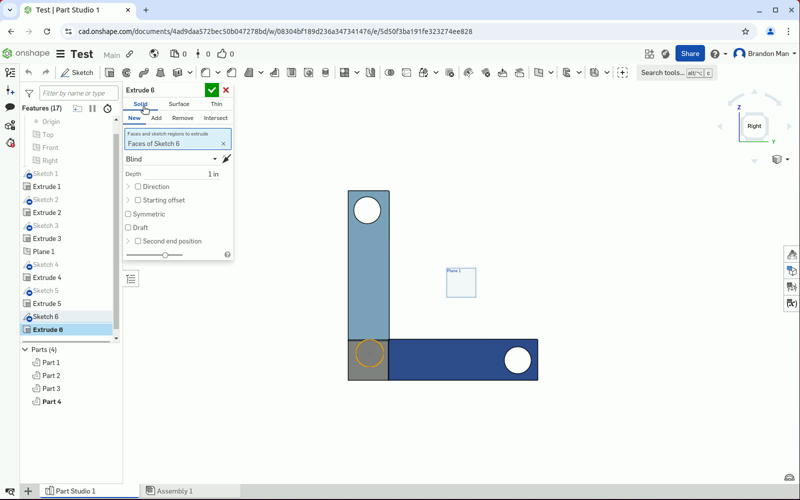
click(143, 106)
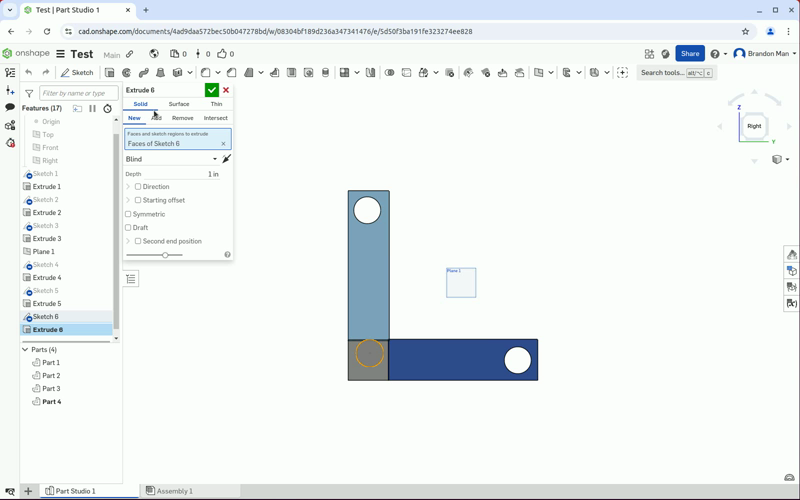
mouse_move(186, 120)
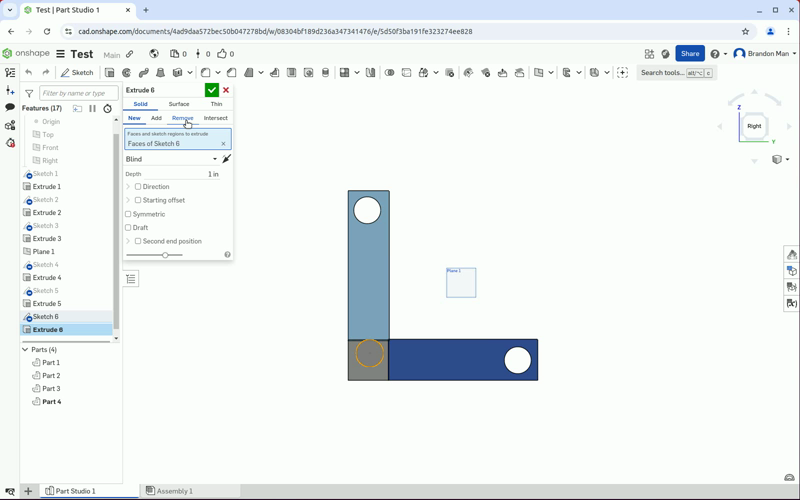
click(186, 120)
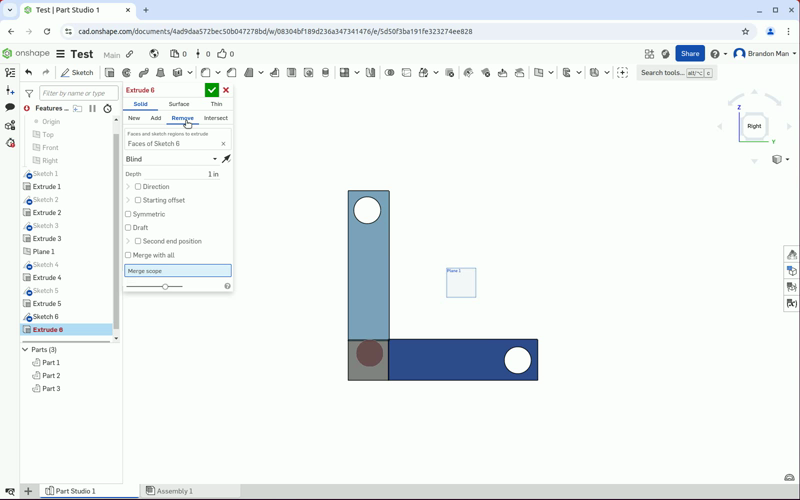
key(tab, 4)
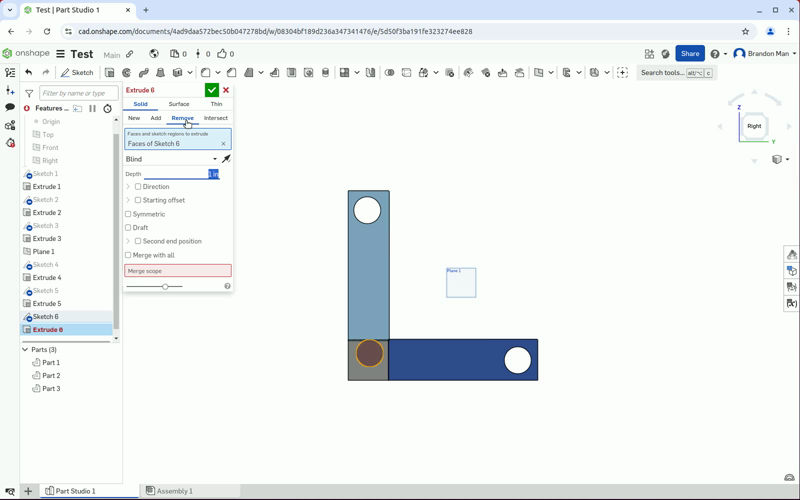
text(19.498)
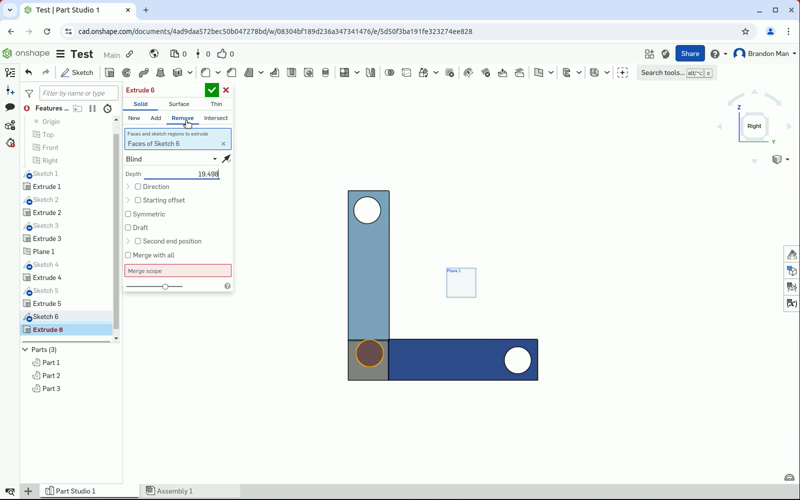
key(tab, 6)
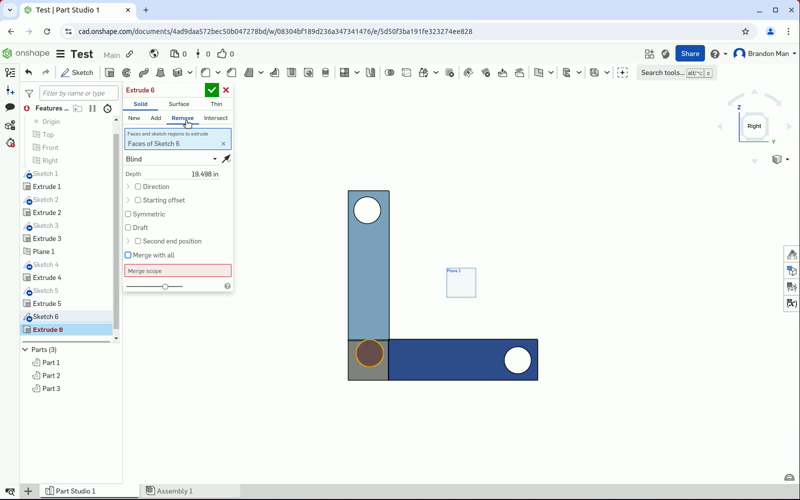
key(space)
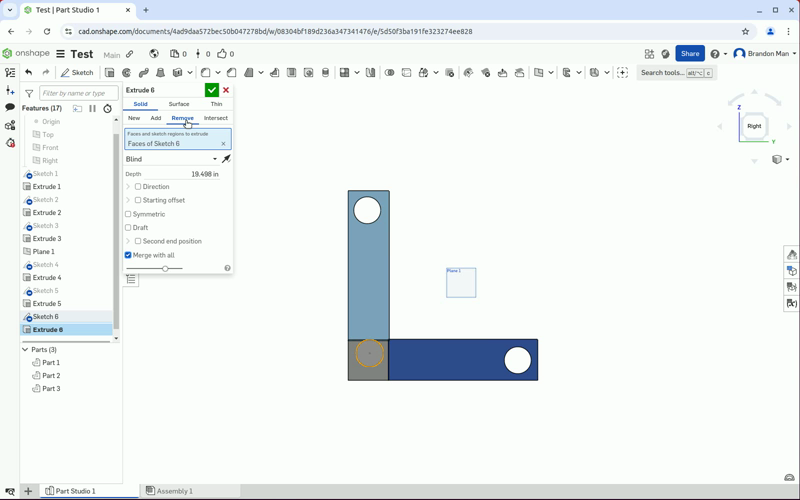
key(enter)
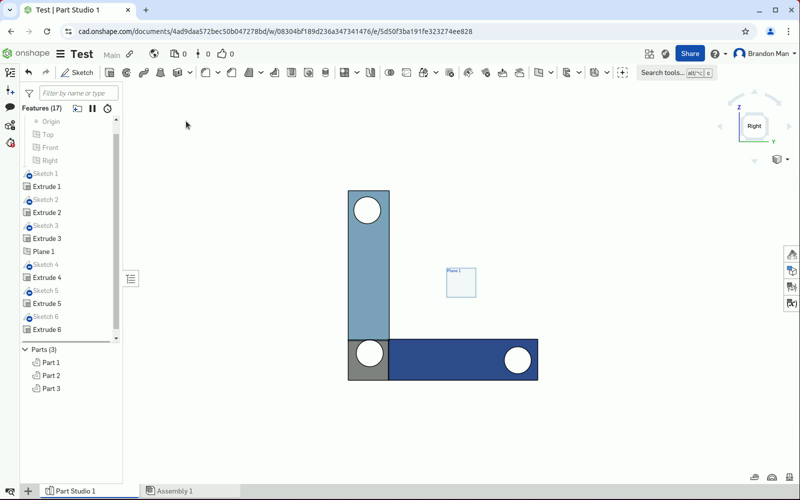
key(shift+h)
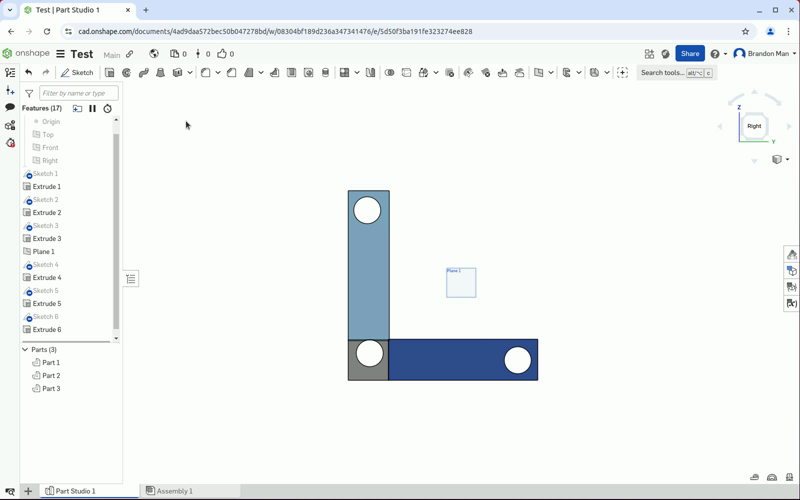
key(shift+h)
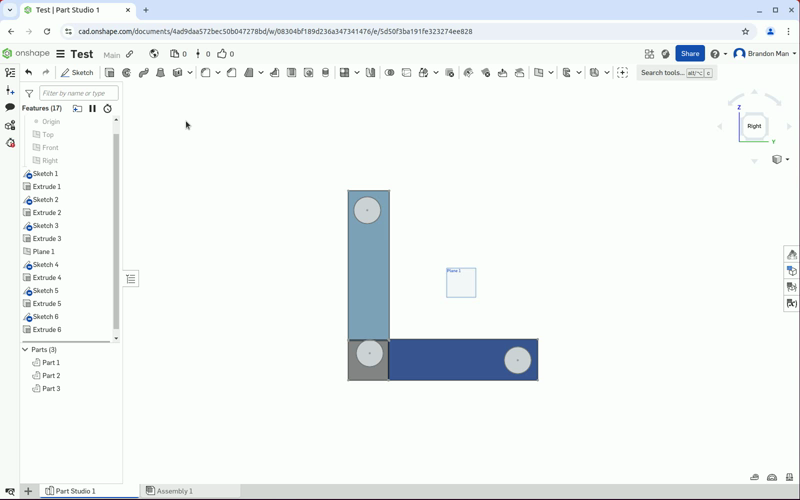
key(shift+7)
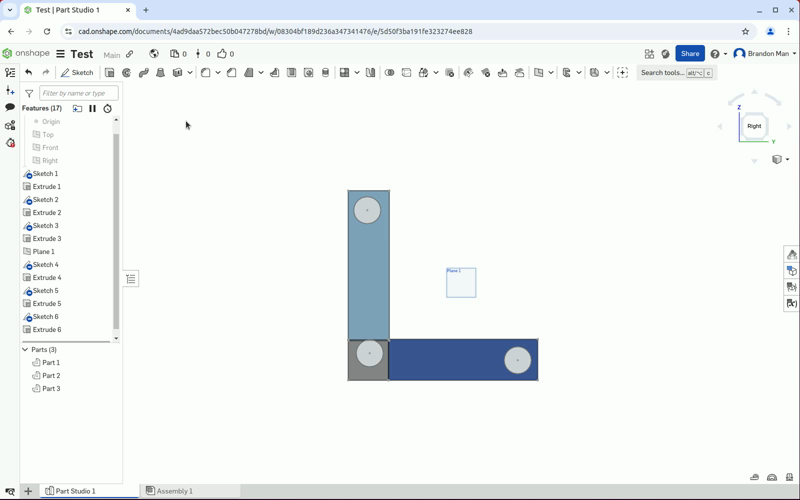
key(right, 2)
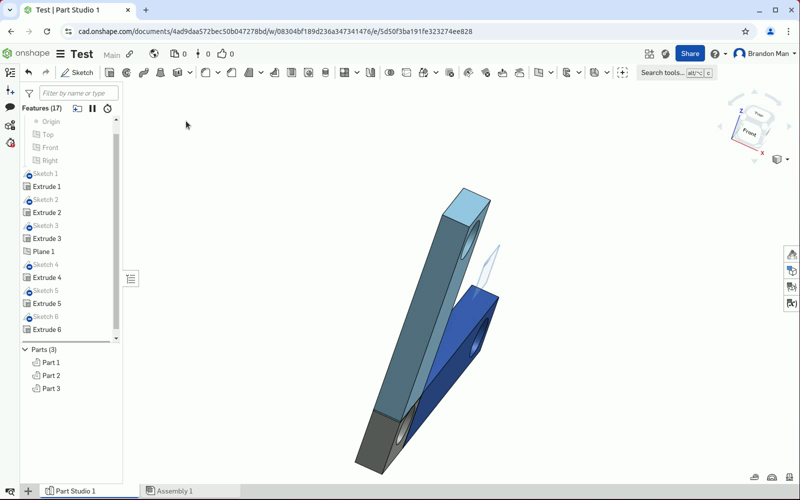
key(down, 2)
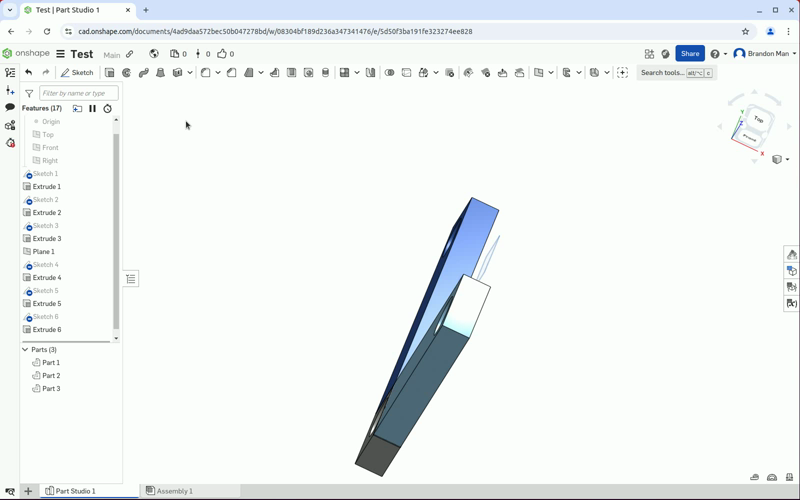
key(up, 2)
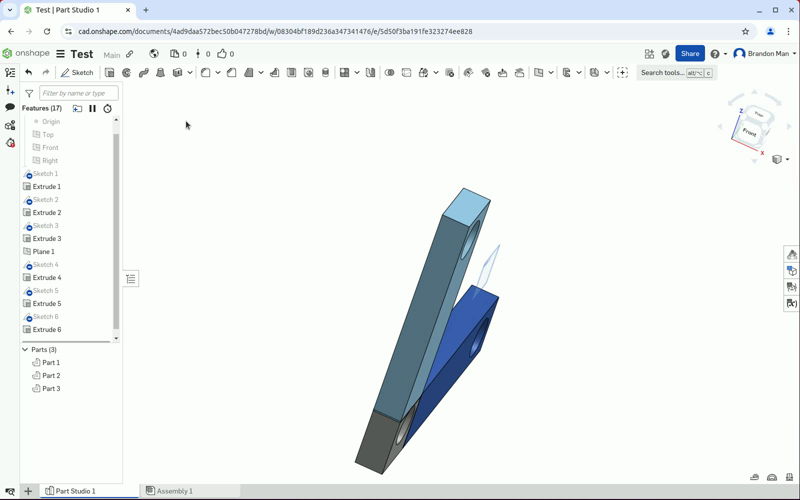
key(left, 2)
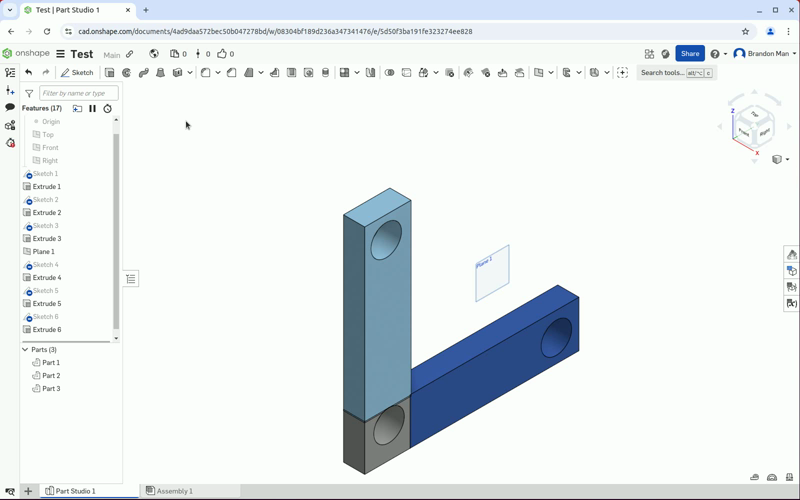
mouse_move(69, 176)
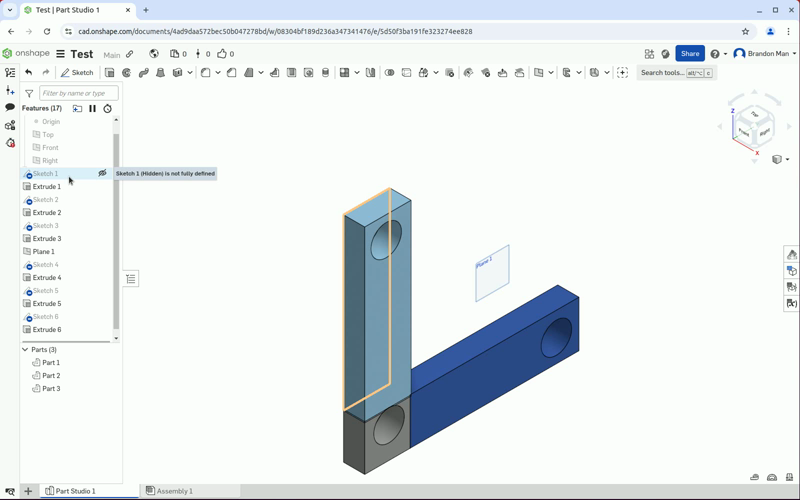
click(69, 176)